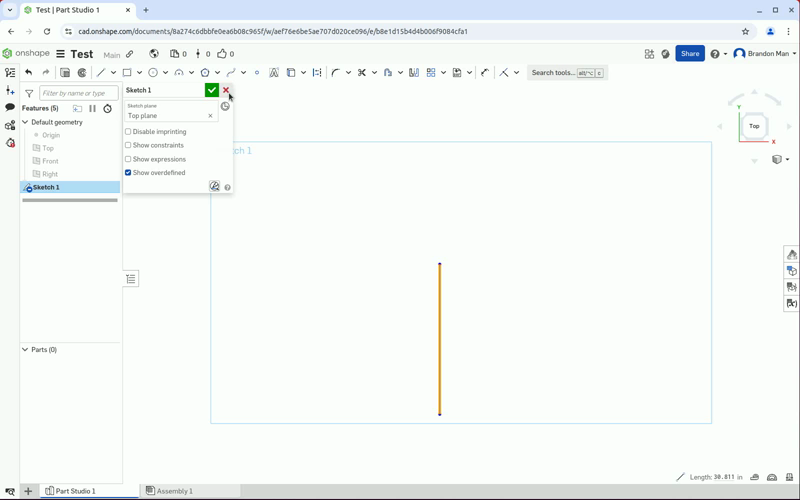
key(shift+h)
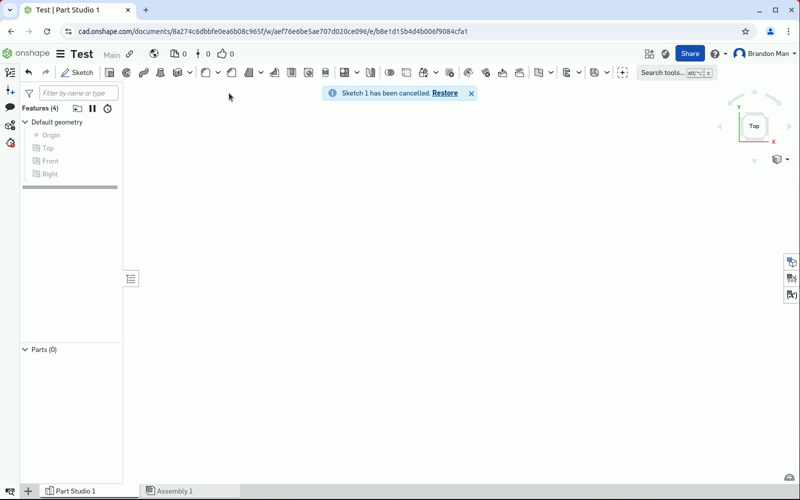
mouse_move(73, 352)
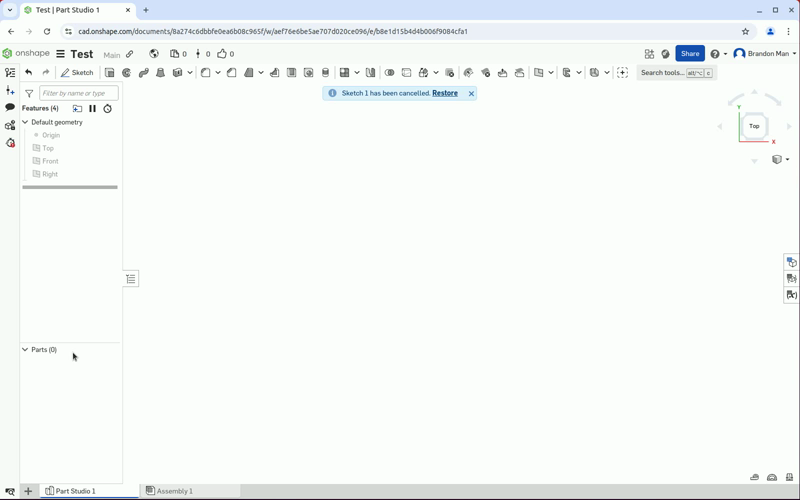
key(y)
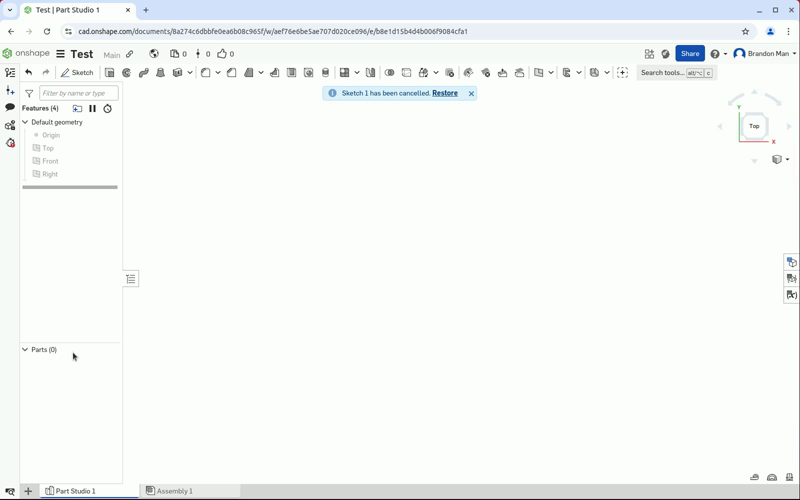
key(shift+p)
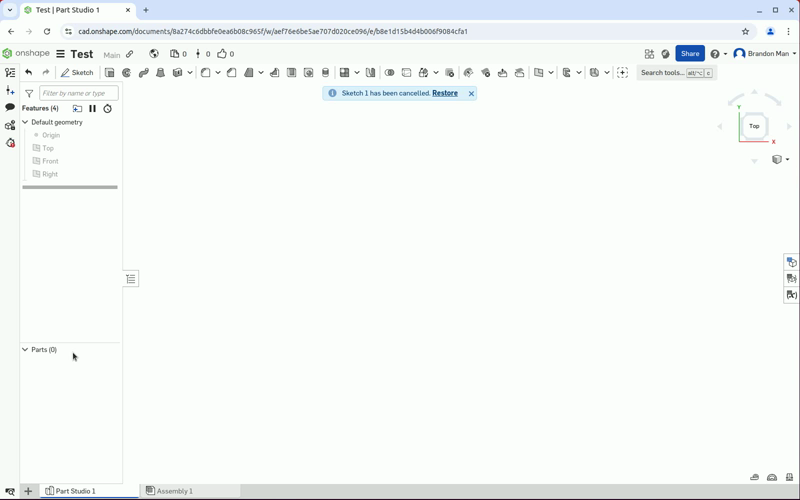
key(space)
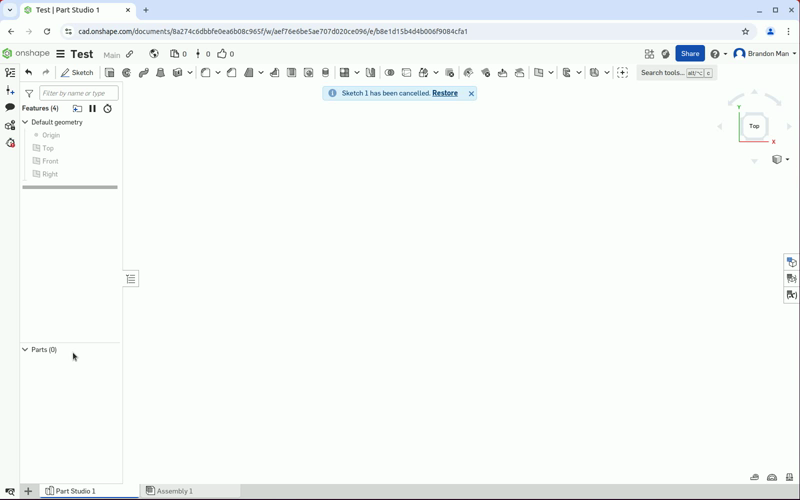
key_down(shift)
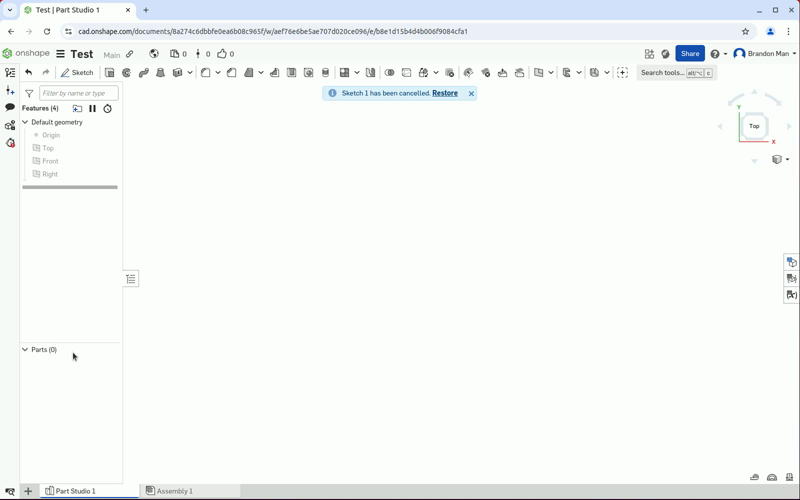
key(up)
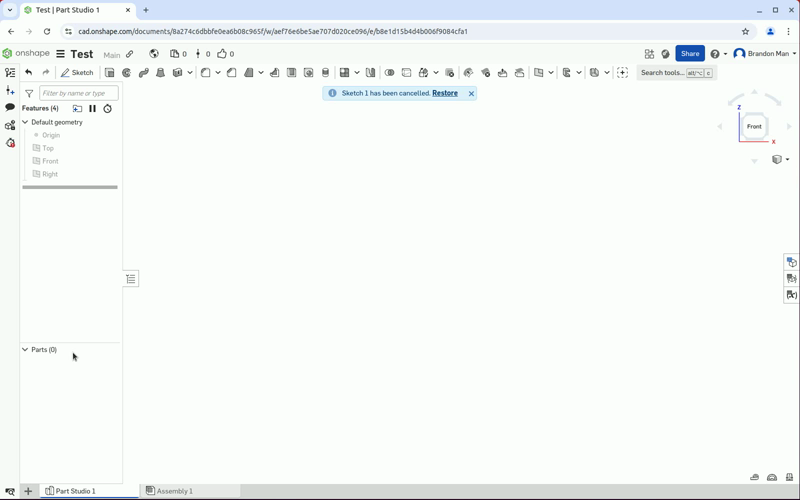
key_up(shift)
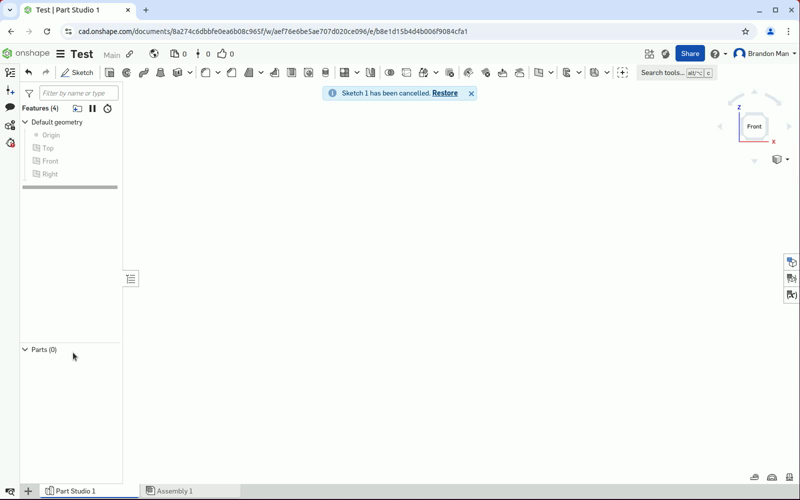
mouse_move(73, 352)
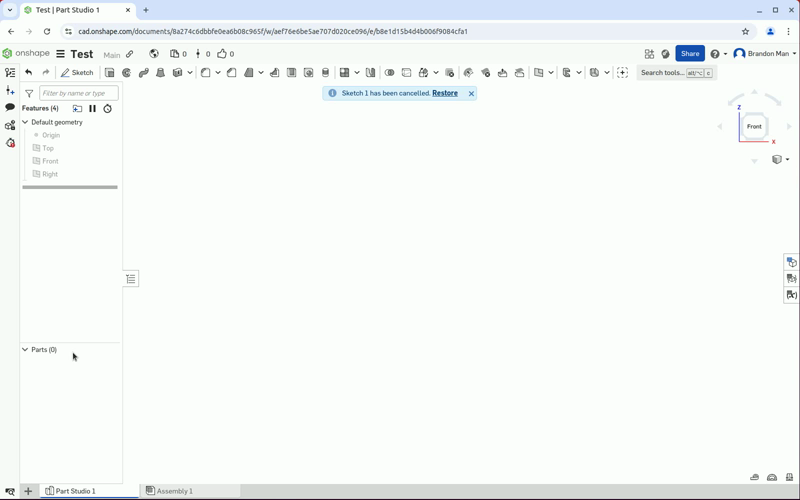
key(shift+y)
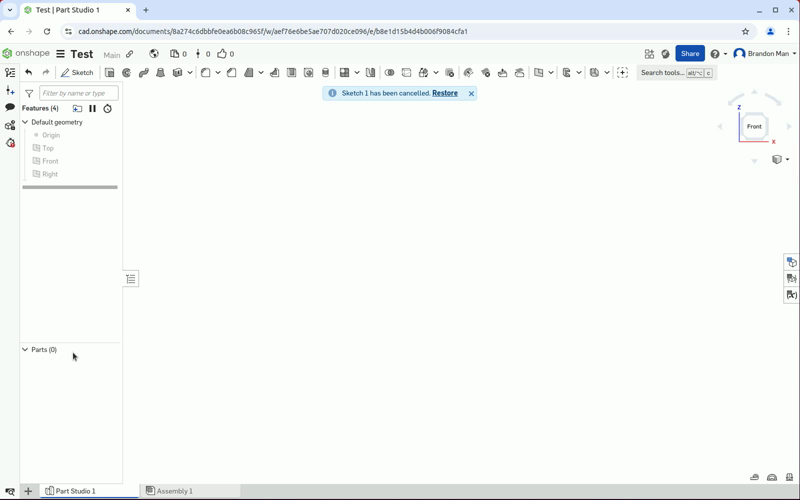
key(shift+s)
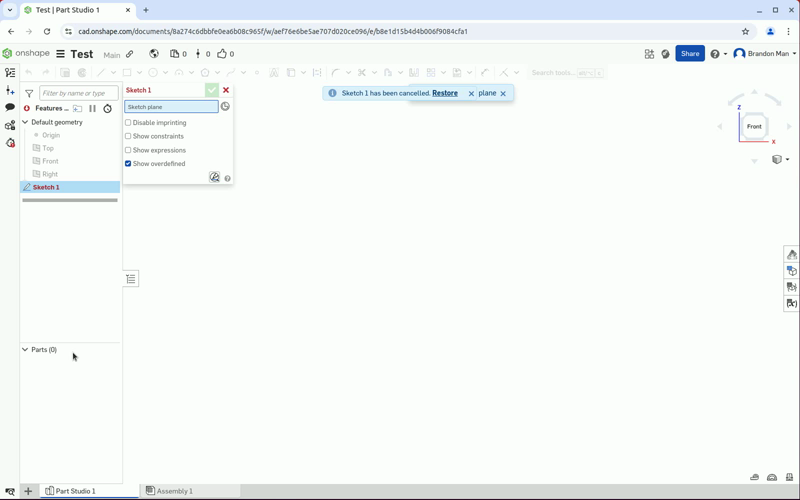
mouse_move(73, 163)
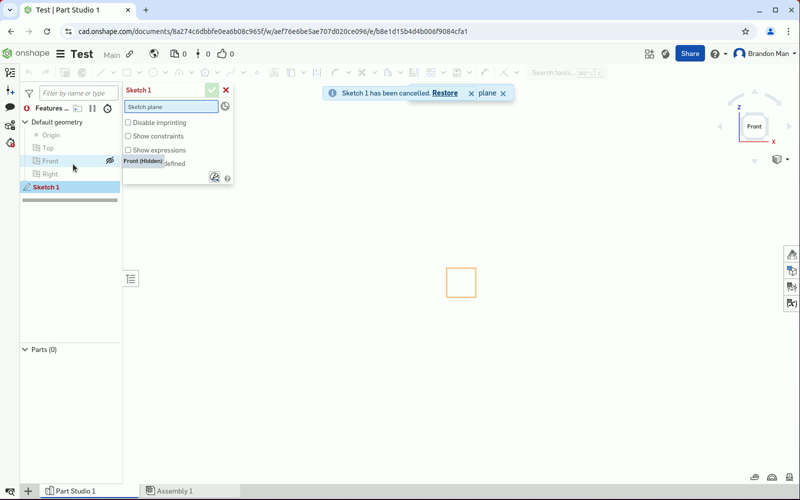
click(73, 163)
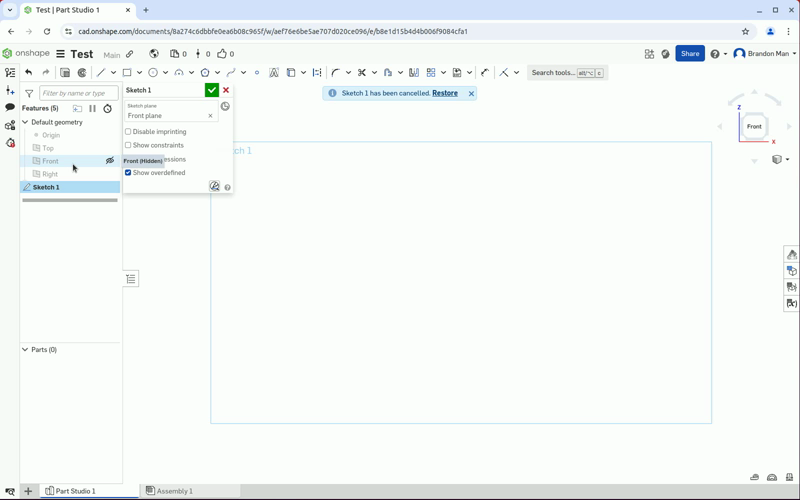
mouse_move(73, 352)
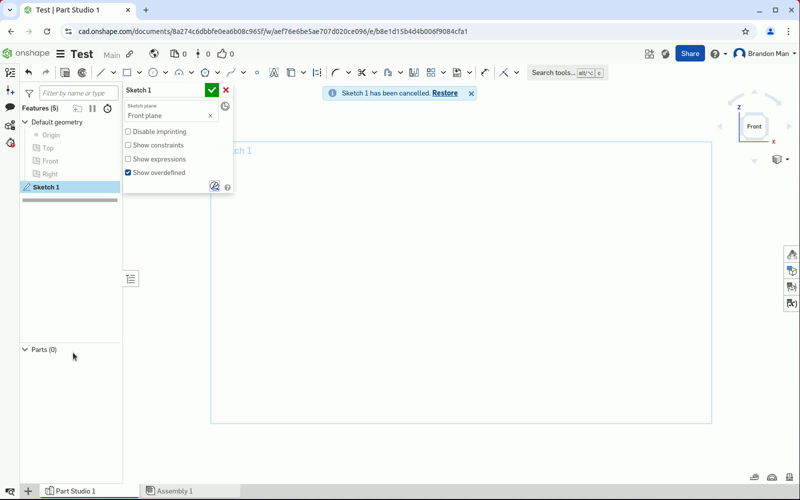
key(y)
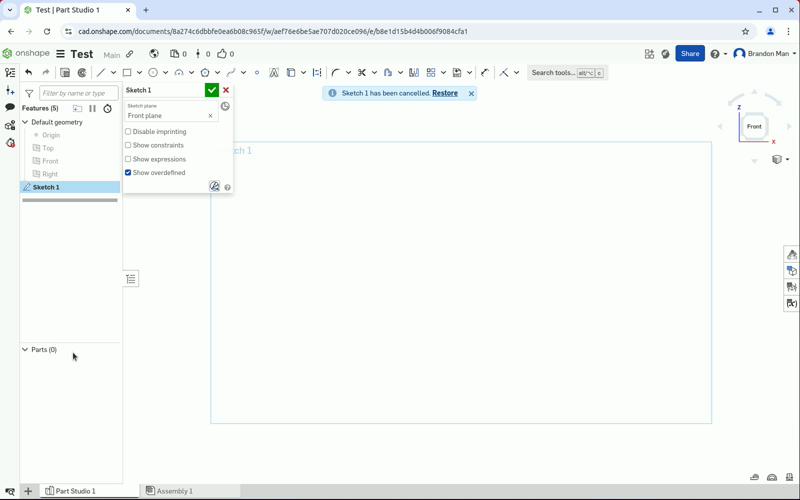
key(c)
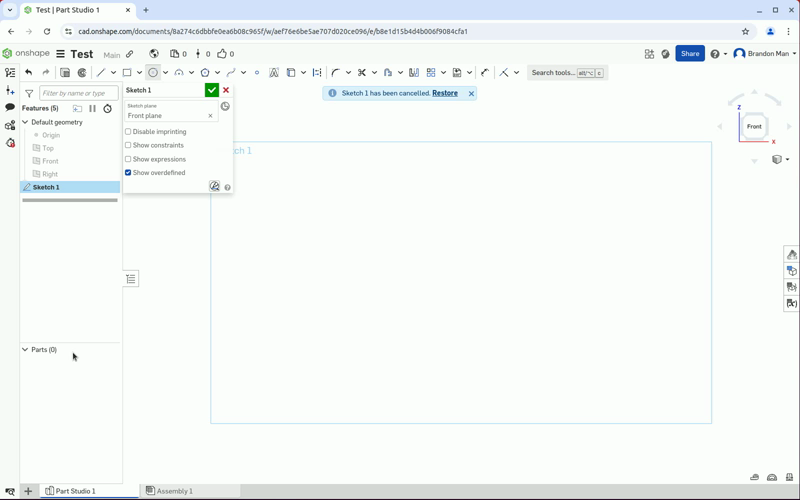
key_down(shift)
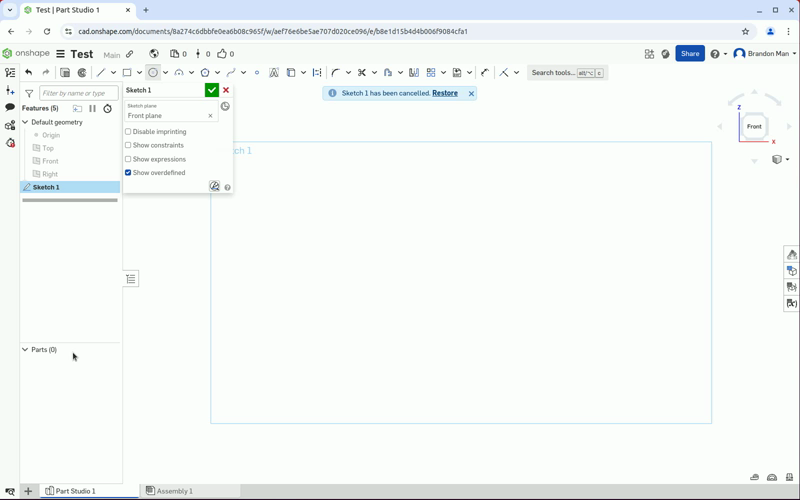
mouse_move(461, 282)
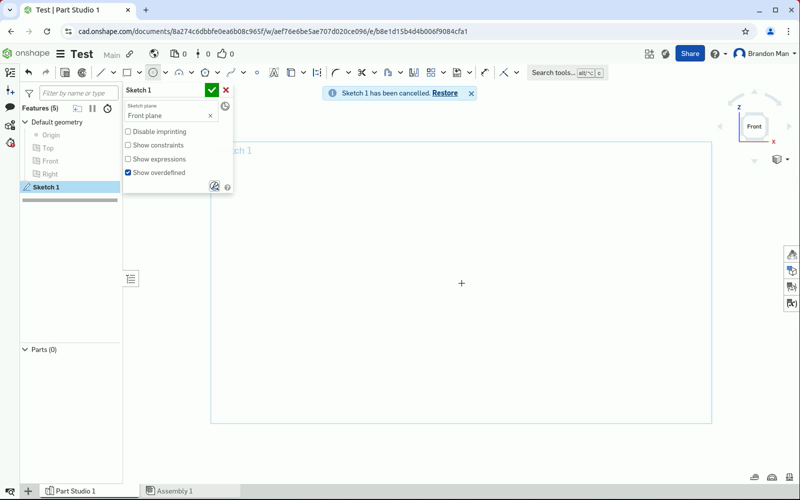
click(461, 282)
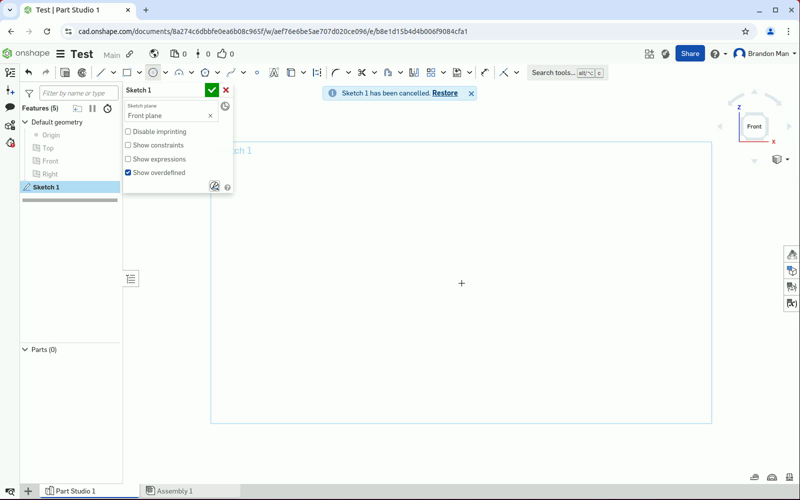
key_up(shift)
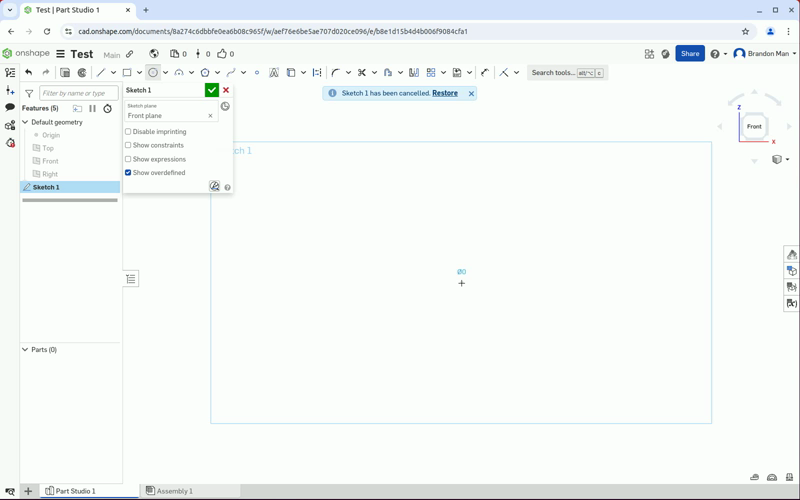
mouse_move(484, 282)
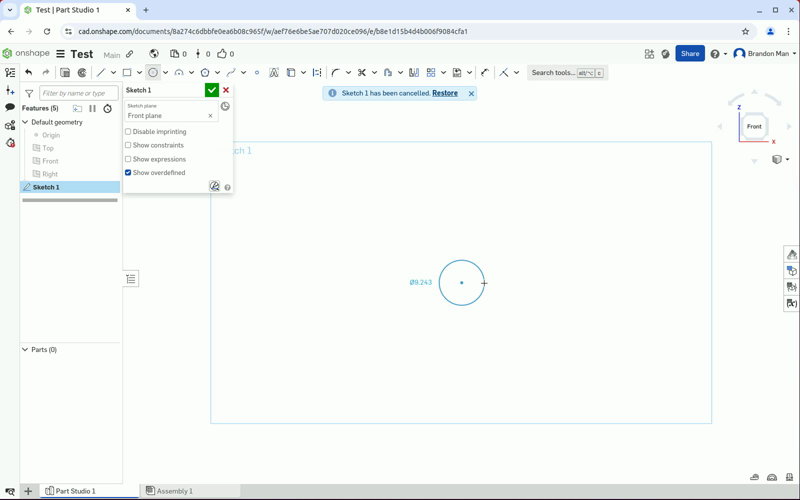
click(484, 282)
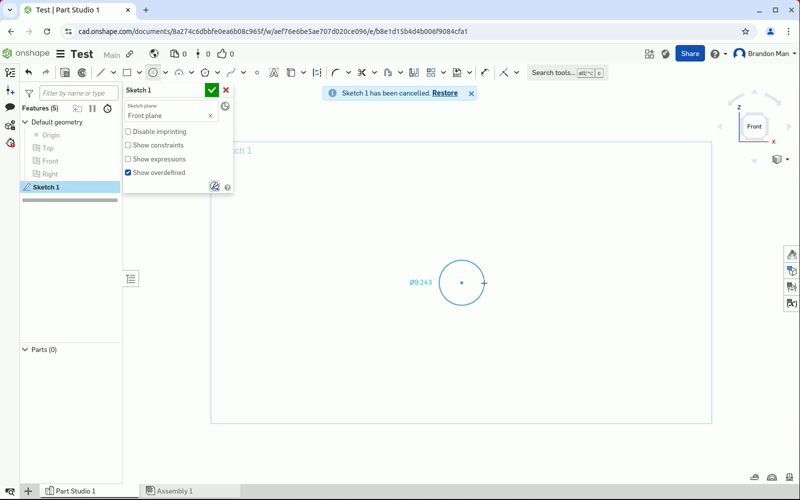
key(esc)
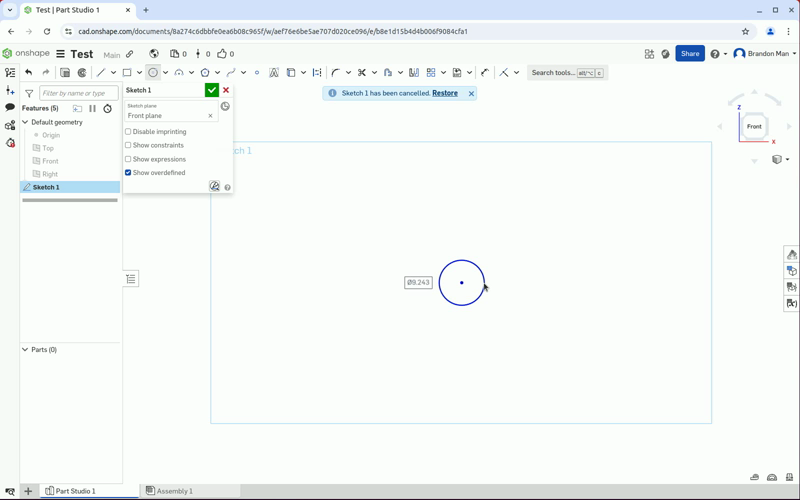
key(c)
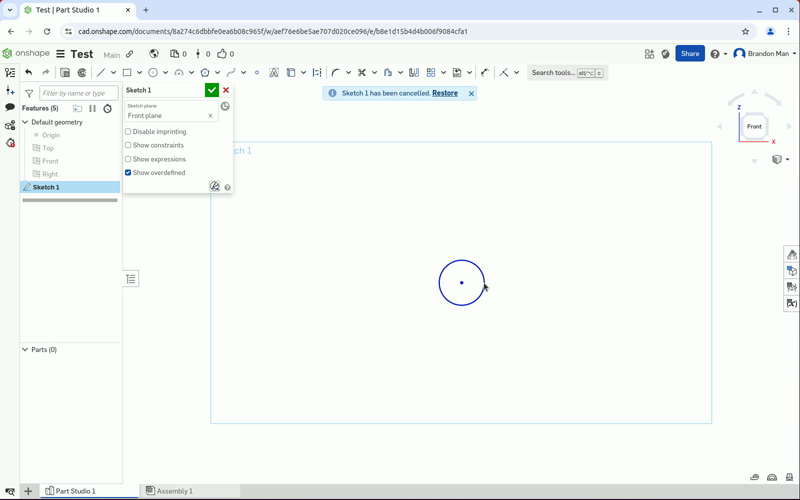
key_down(shift)
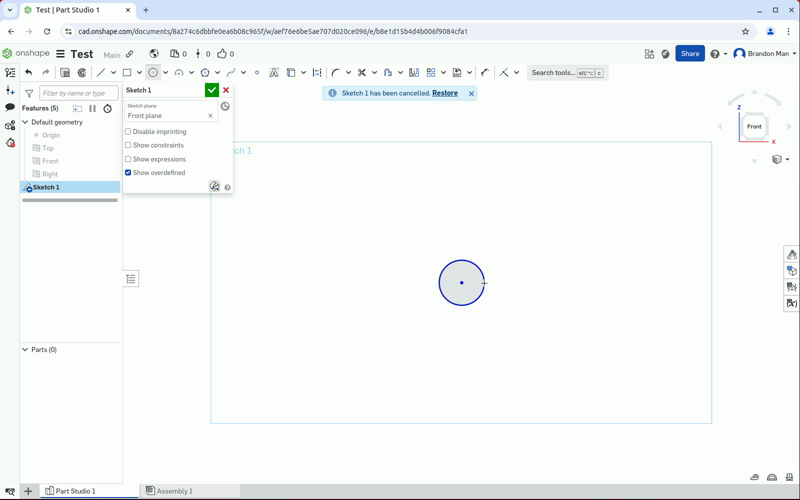
mouse_move(461, 282)
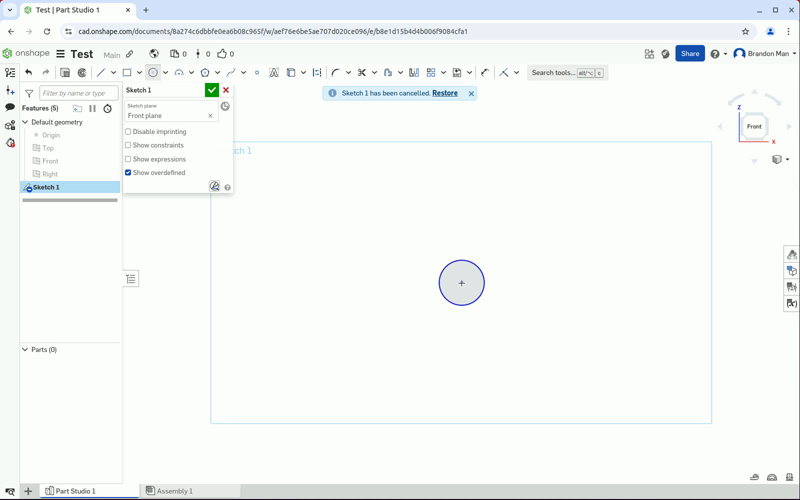
click(461, 282)
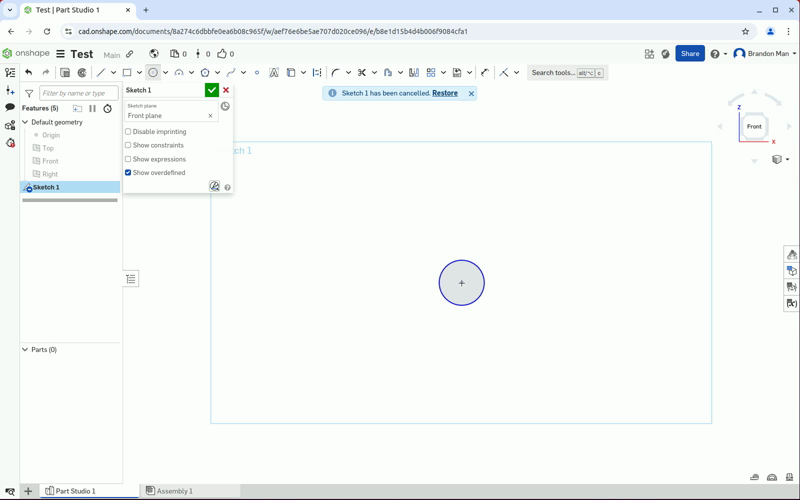
key_up(shift)
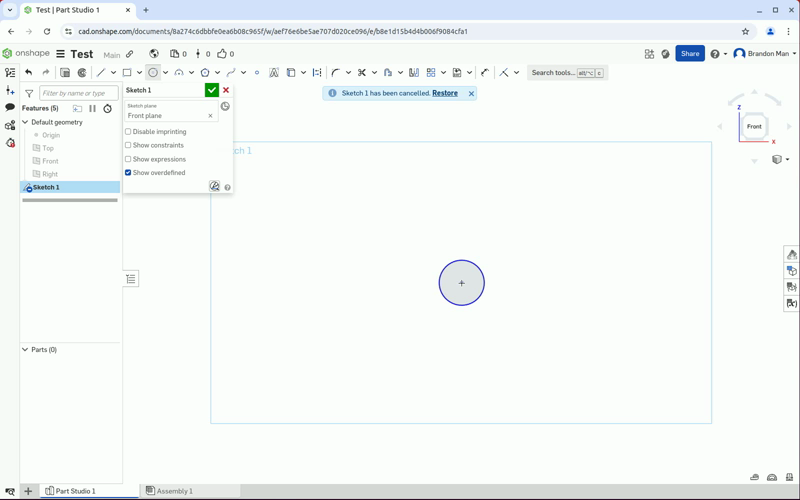
mouse_move(473, 282)
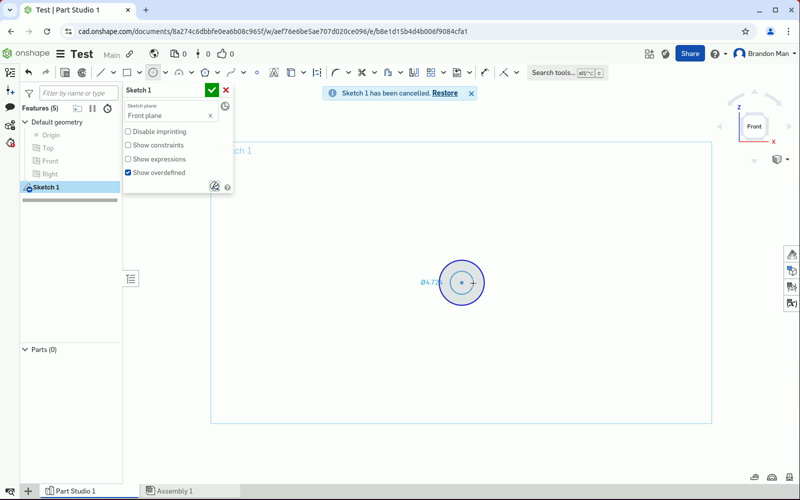
click(473, 282)
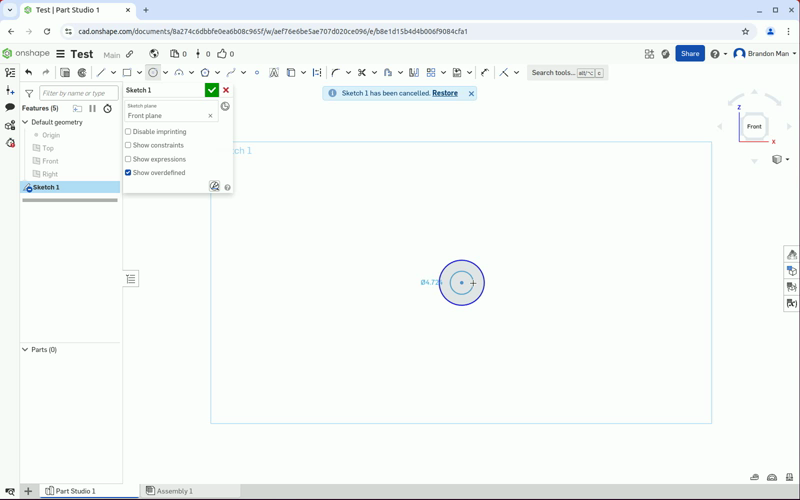
key(esc)
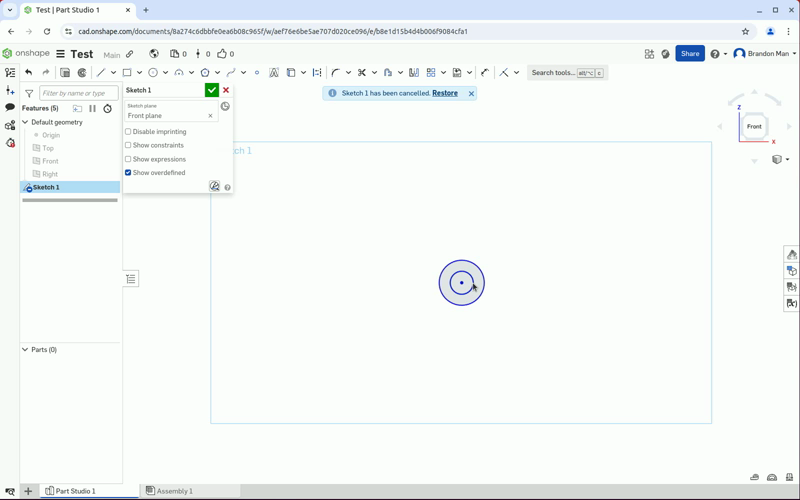
mouse_move(466, 301)
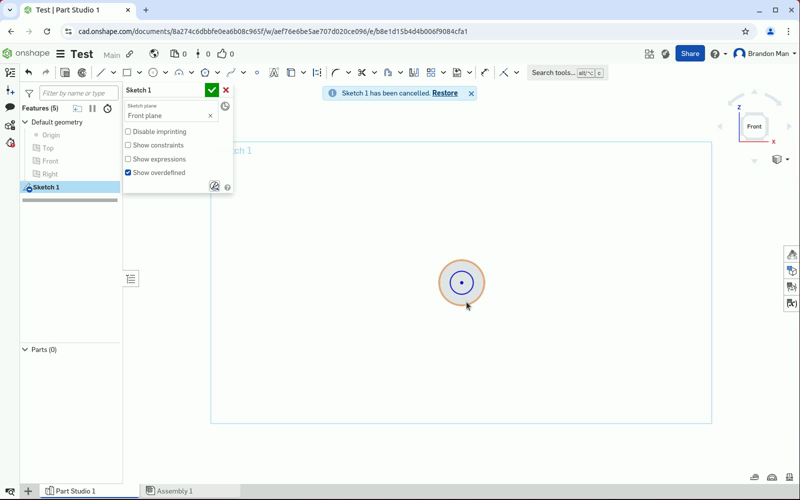
scroll(6)
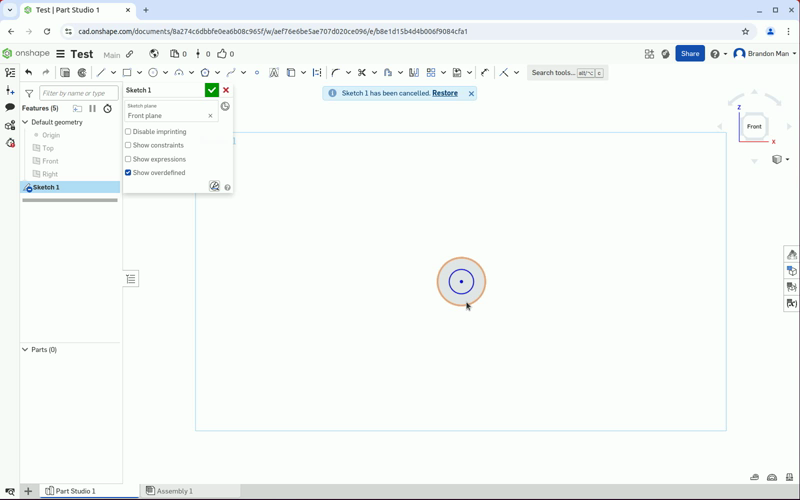
scroll(6)
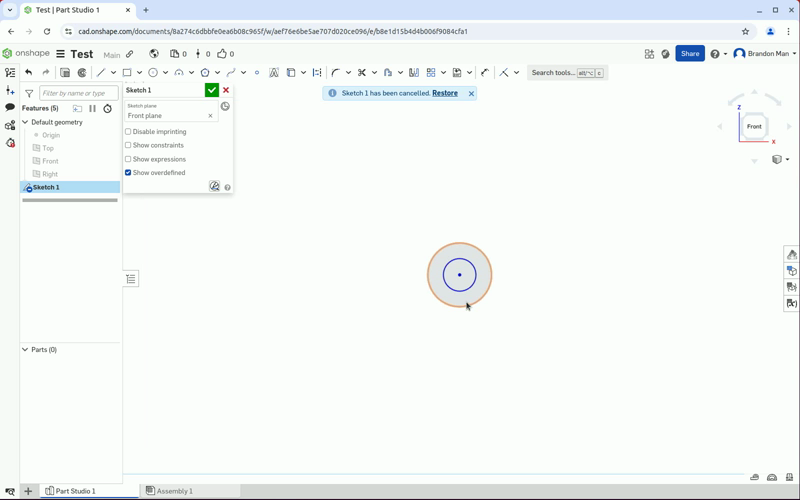
scroll(6)
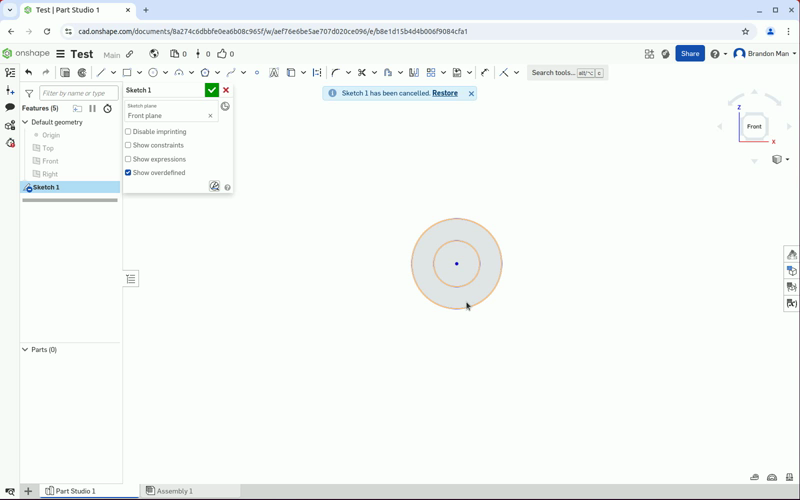
scroll(6)
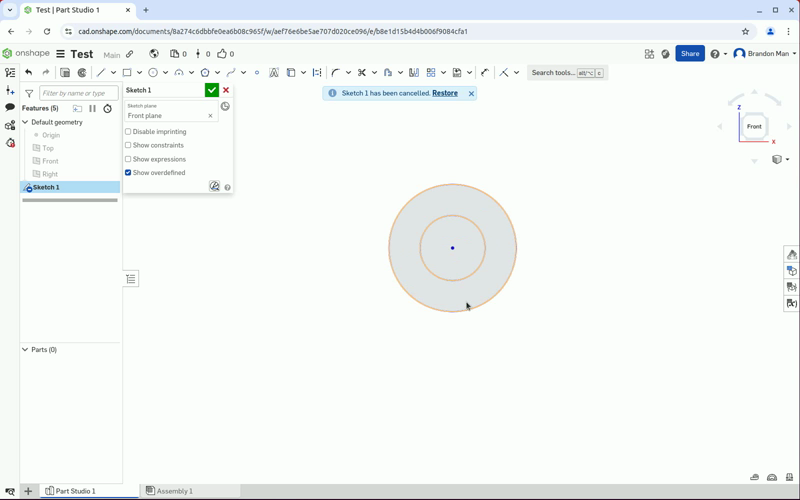
scroll(6)
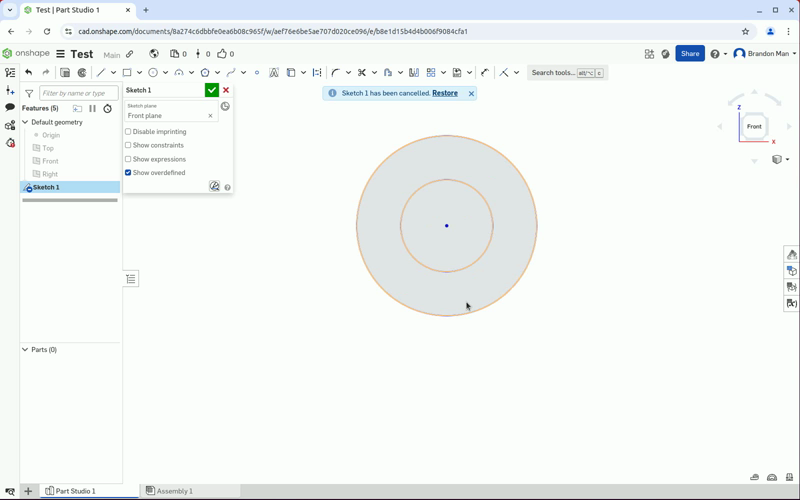
scroll(6)
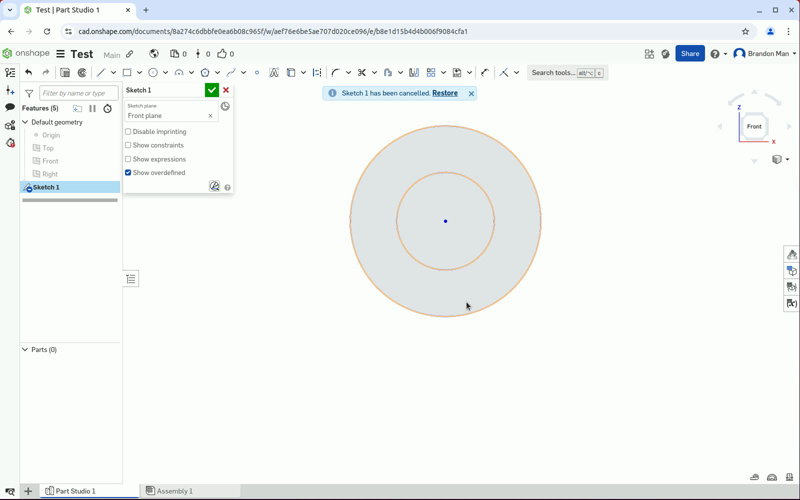
scroll(6)
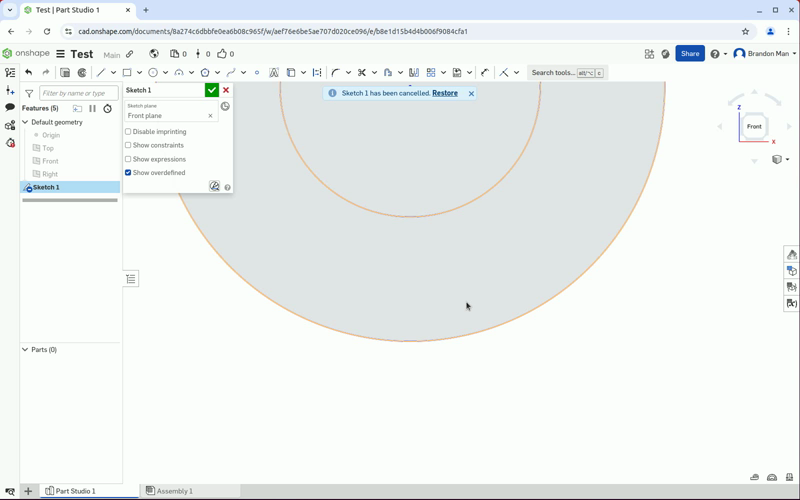
click(466, 301)
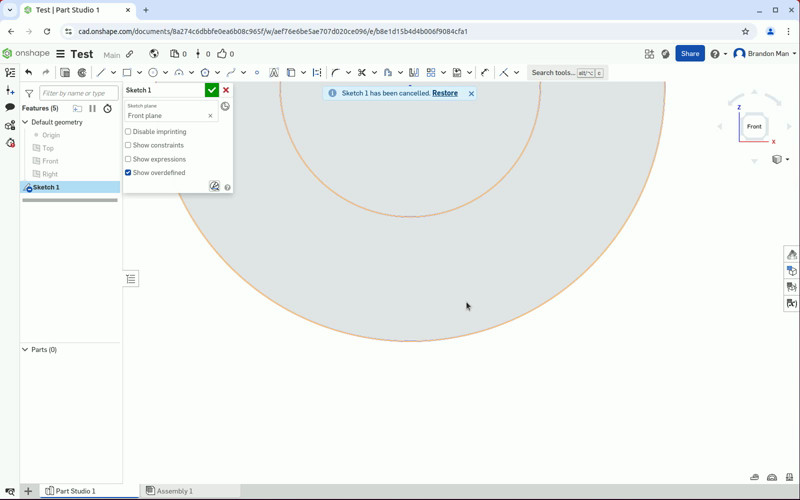
scroll(-6)
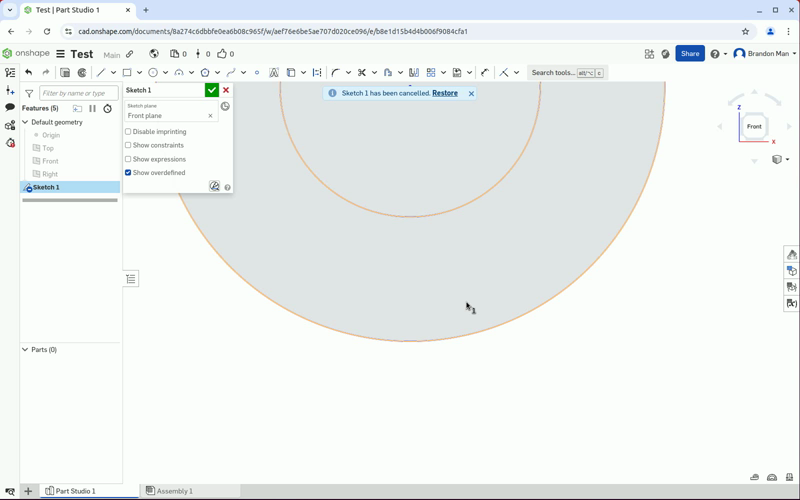
scroll(-6)
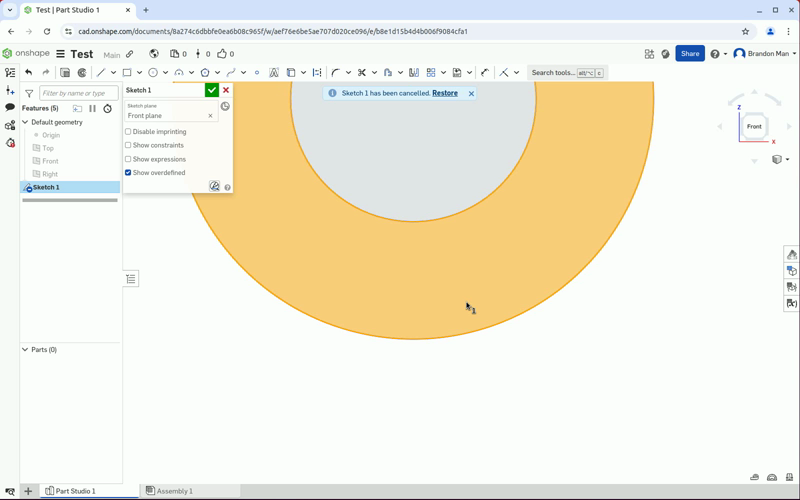
scroll(-6)
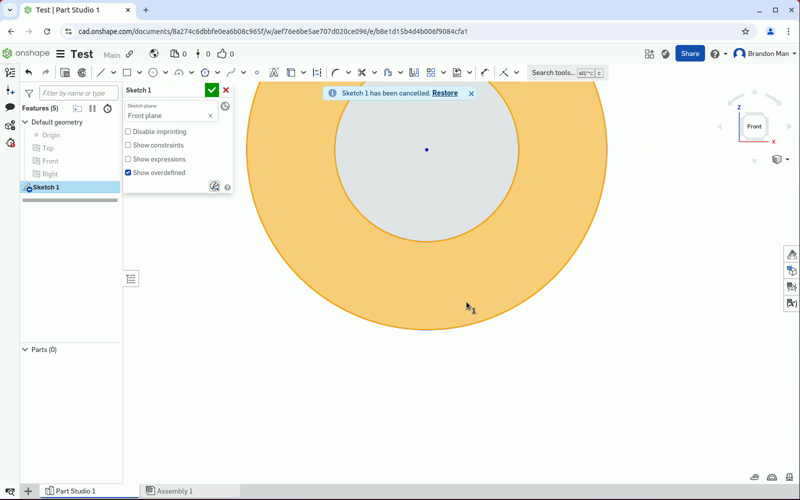
scroll(-6)
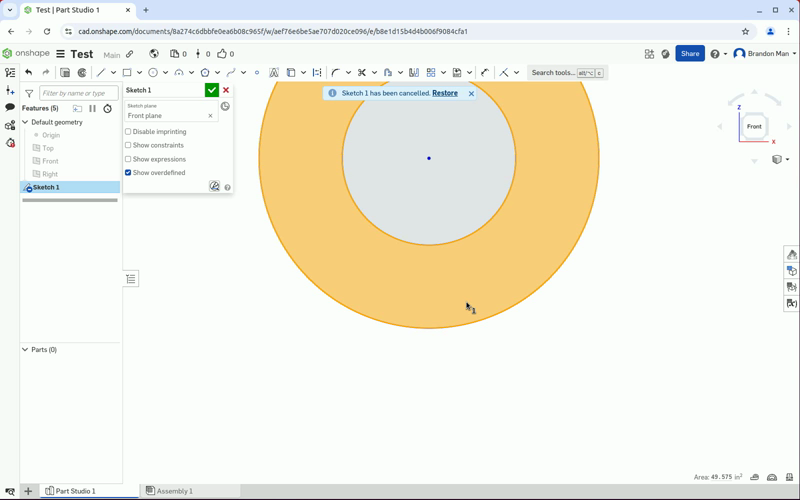
scroll(-6)
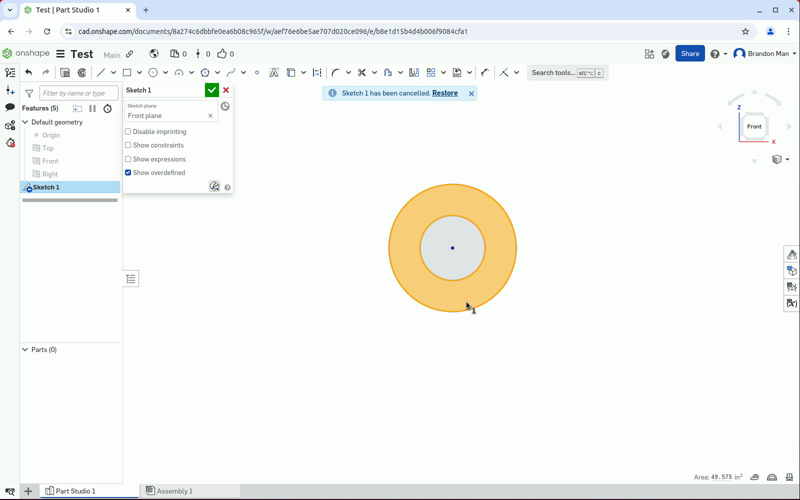
scroll(-6)
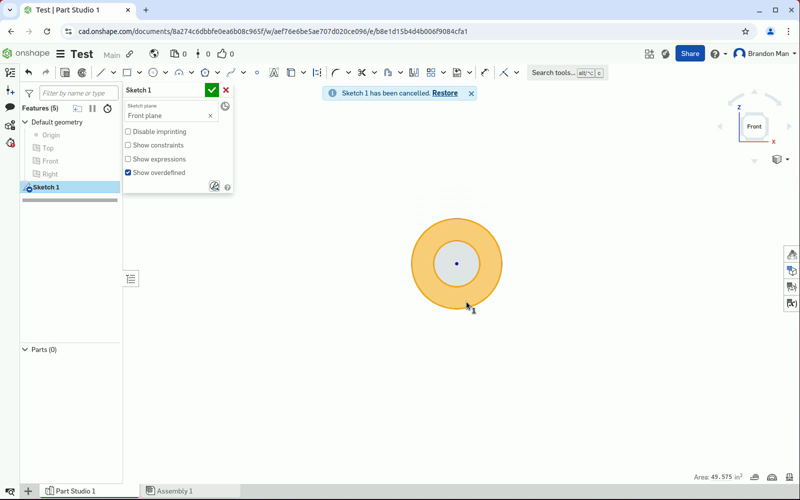
scroll(-6)
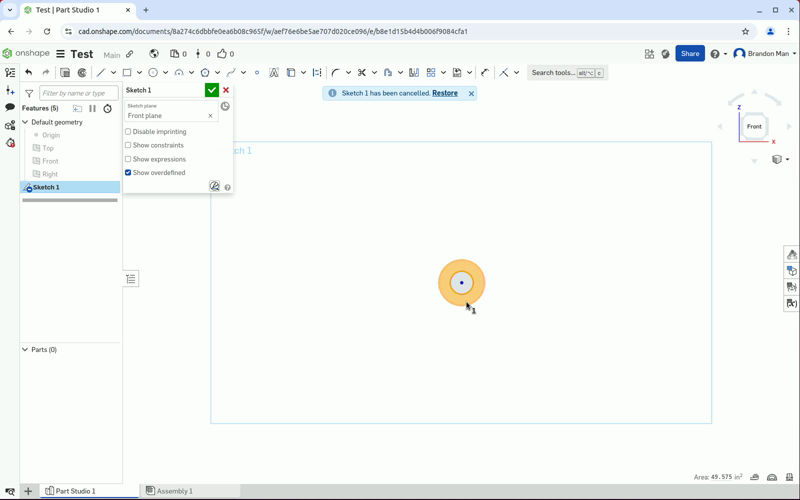
mouse_move(73, 352)
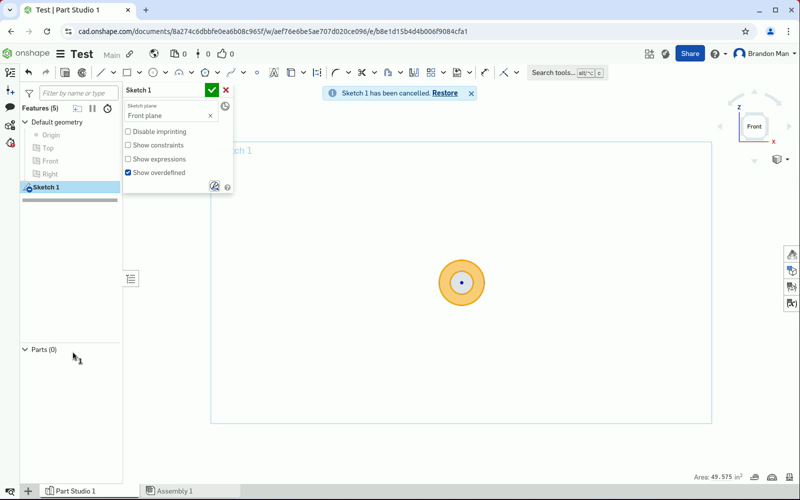
key(shift+y)
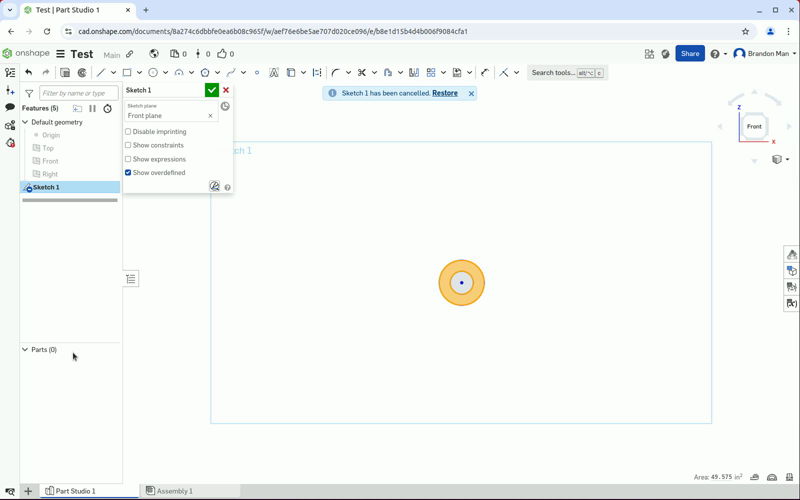
key(shift+e)
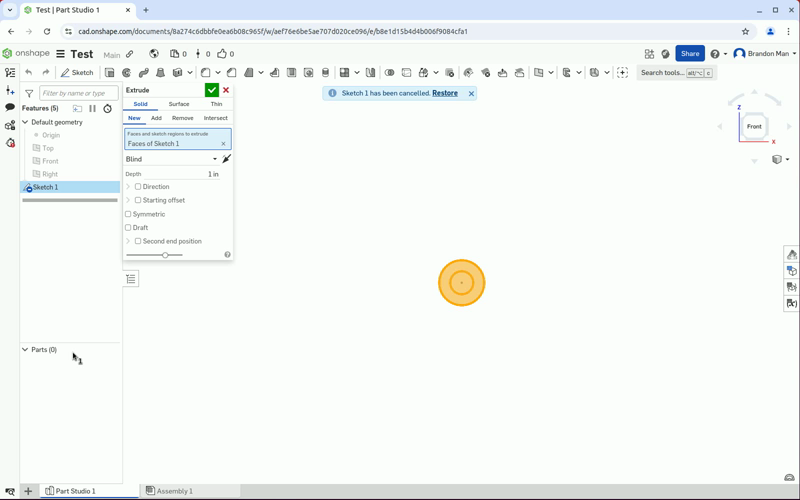
mouse_move(143, 106)
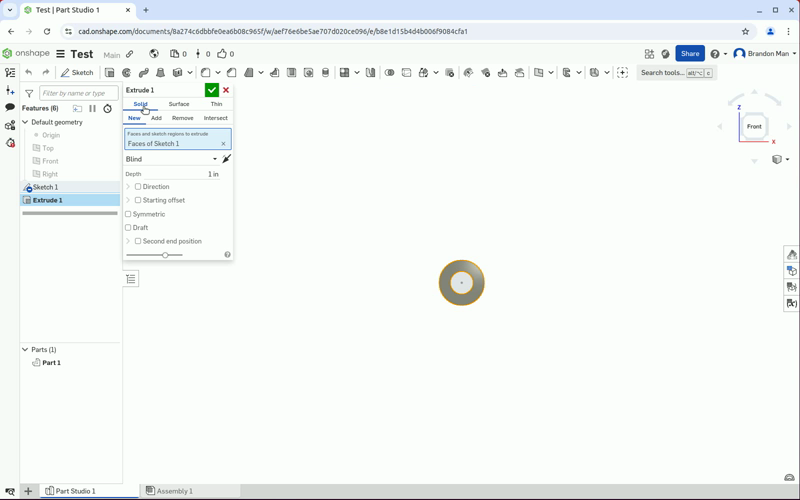
click(143, 106)
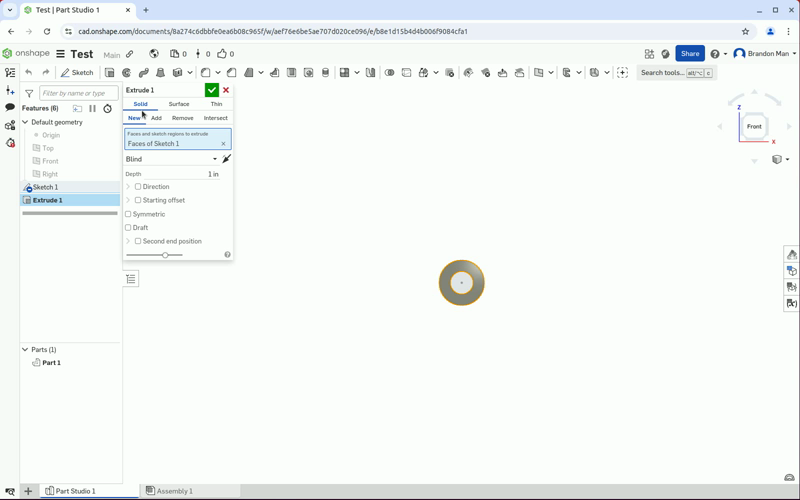
mouse_move(137, 120)
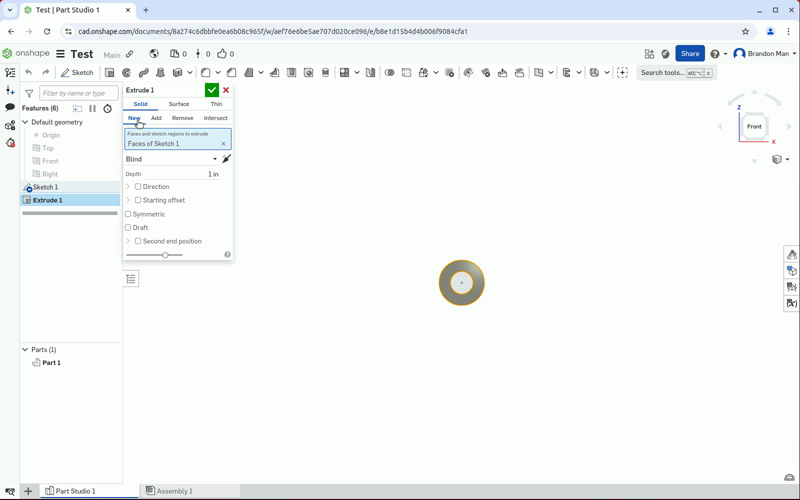
click(137, 120)
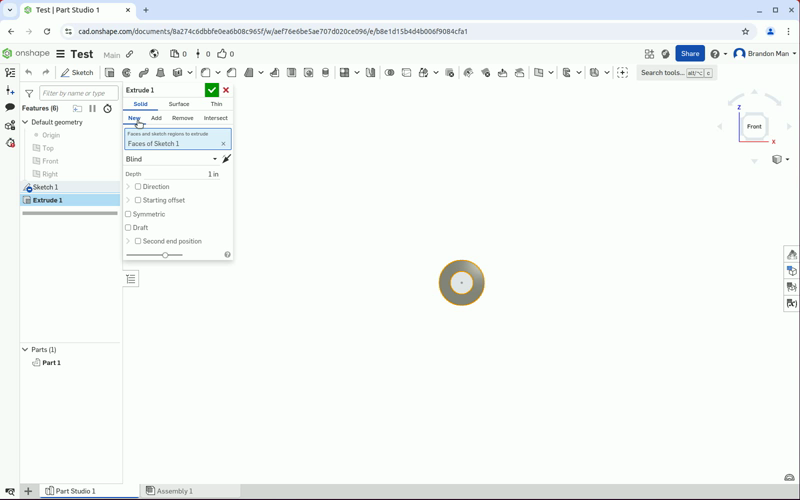
key(tab, 4)
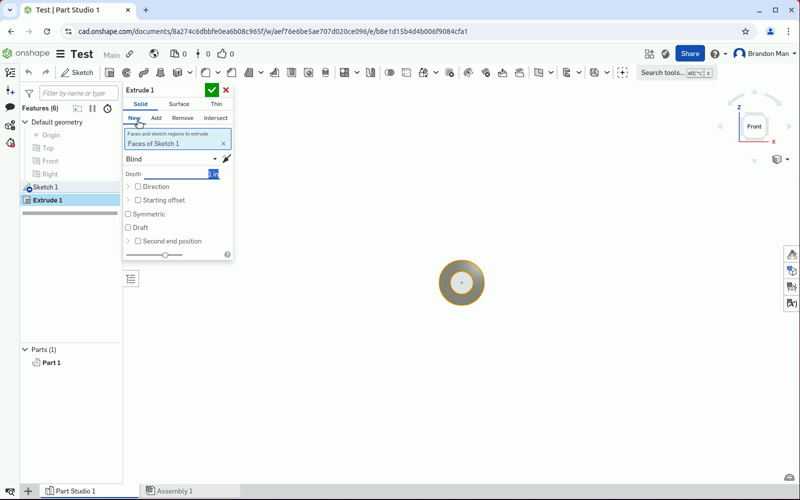
text(7.703)
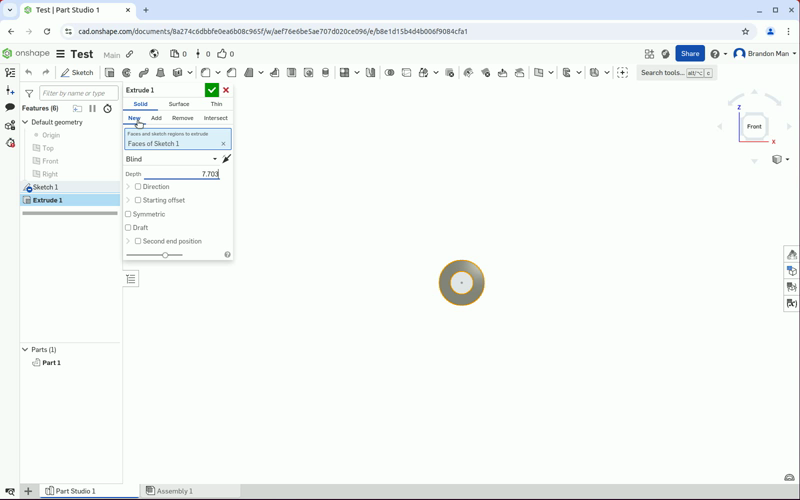
key(enter)
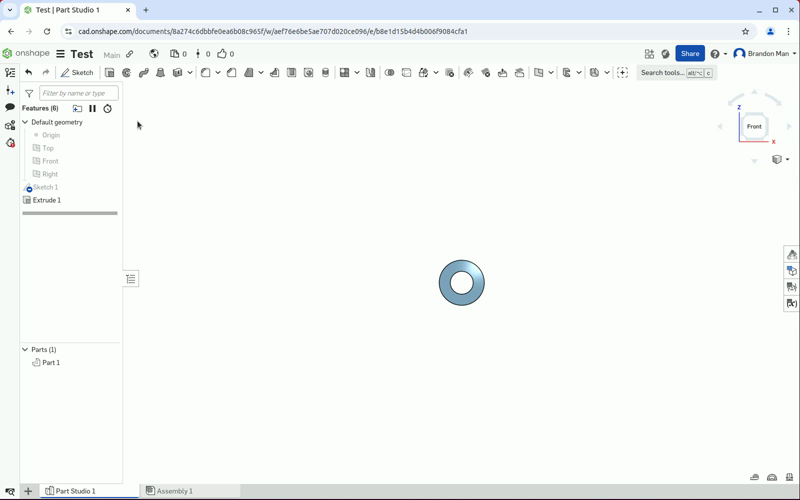
key(shift+h)
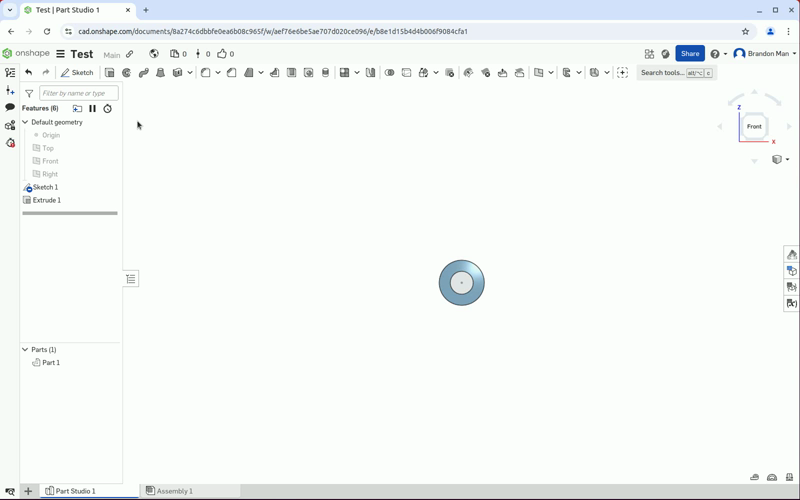
key(shift+h)
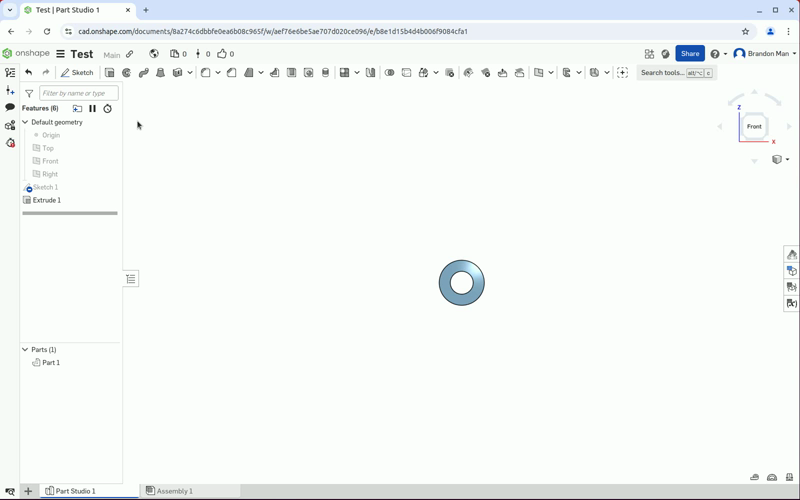
mouse_move(73, 189)
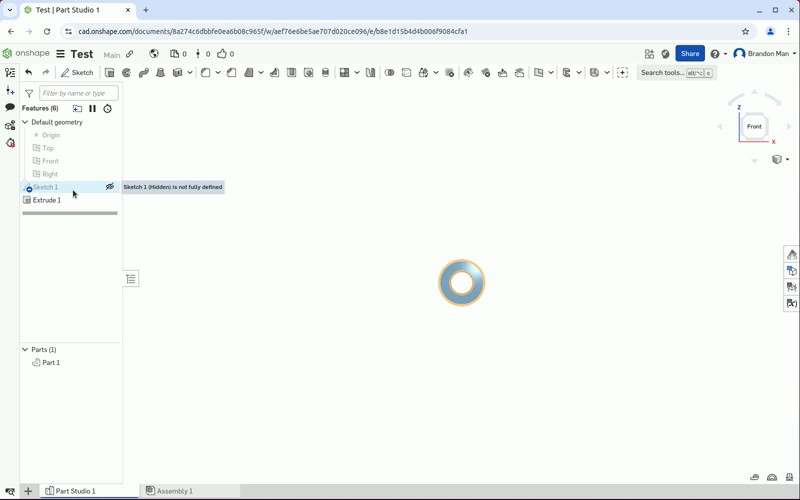
click(73, 189)
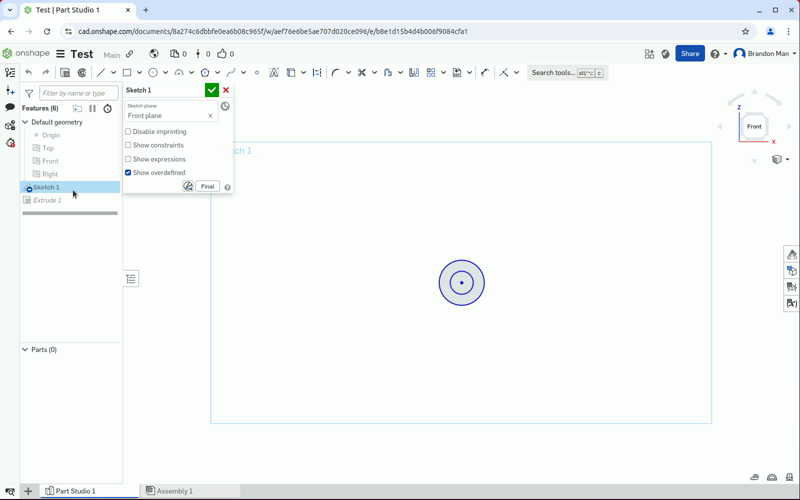
mouse_move(229, 92)
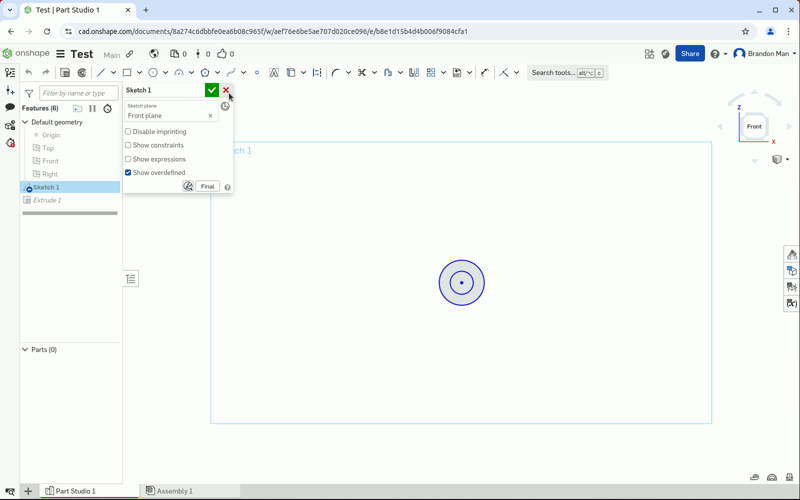
click(229, 92)
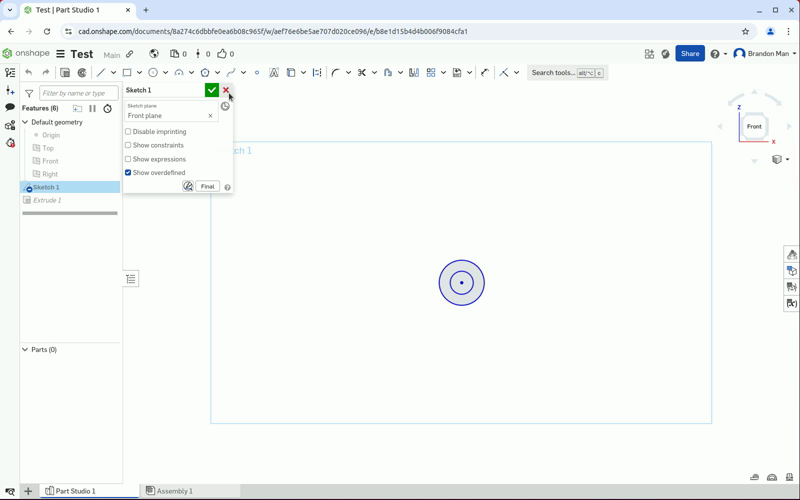
key(shift+s)
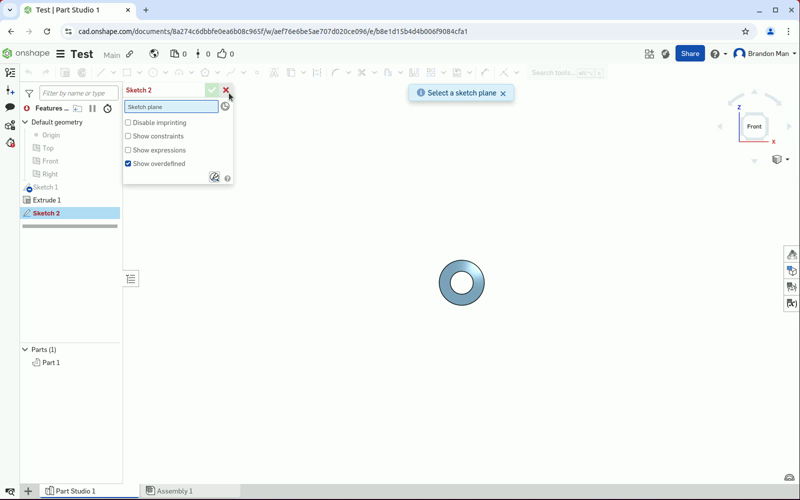
mouse_move(73, 163)
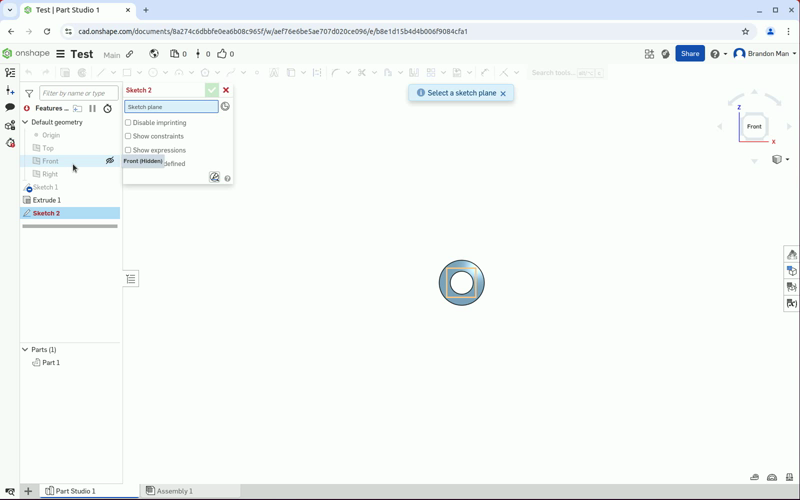
click(73, 163)
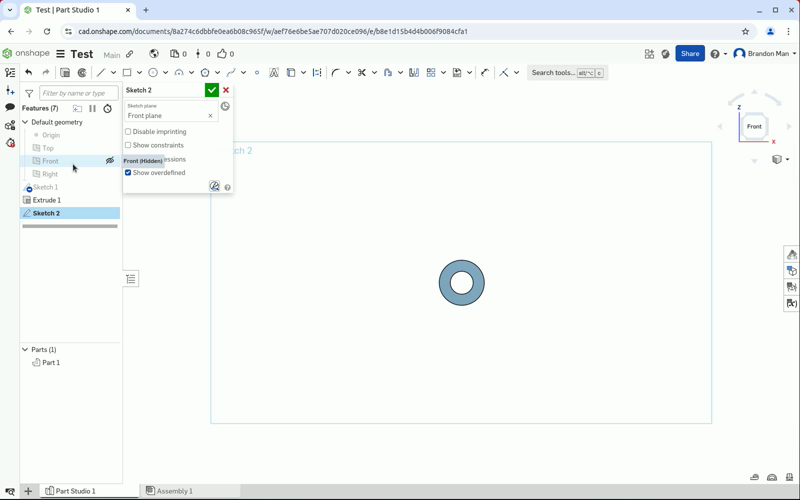
mouse_move(73, 352)
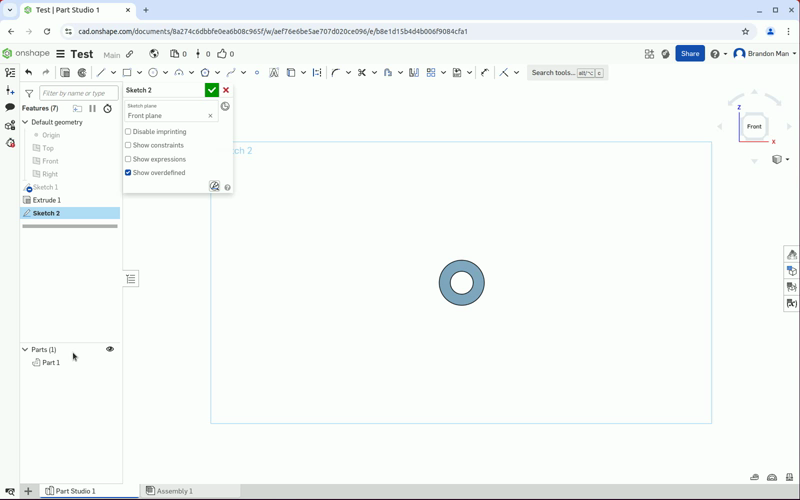
key(y)
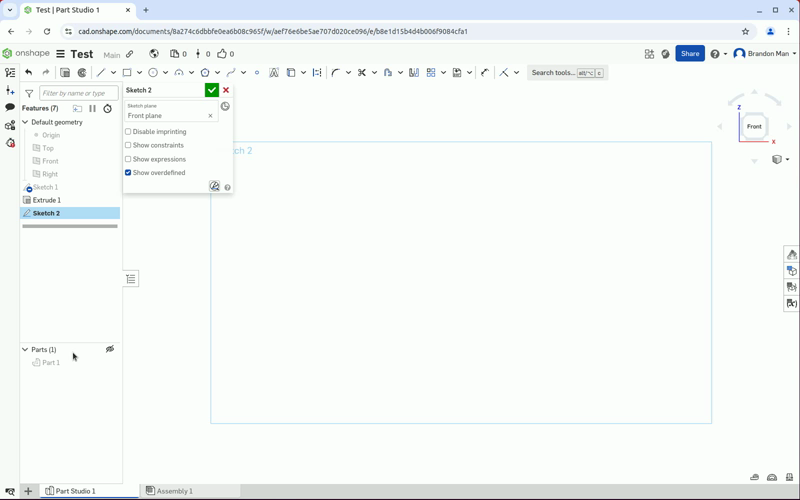
key(l)
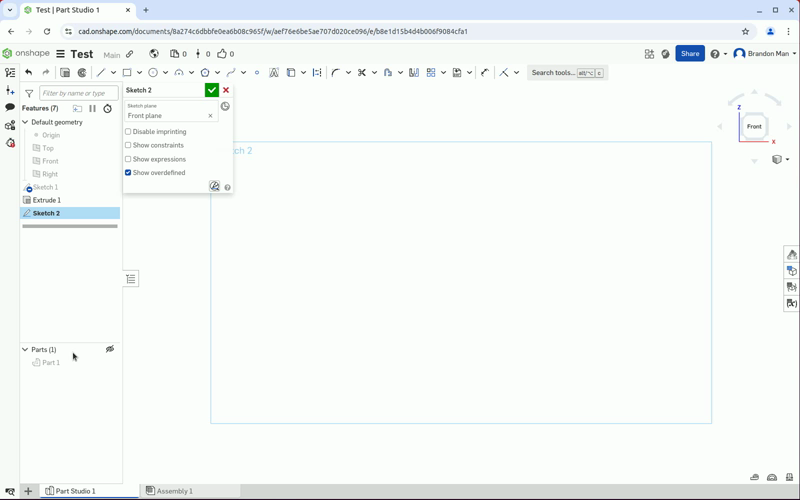
key_down(shift)
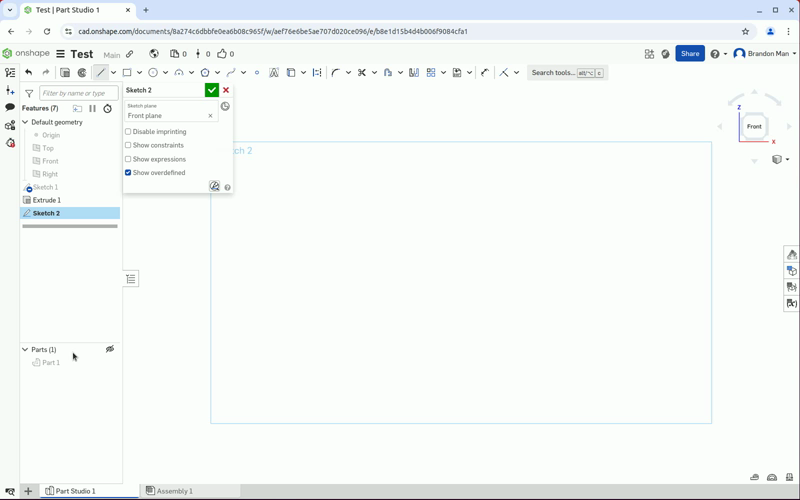
mouse_move(479, 294)
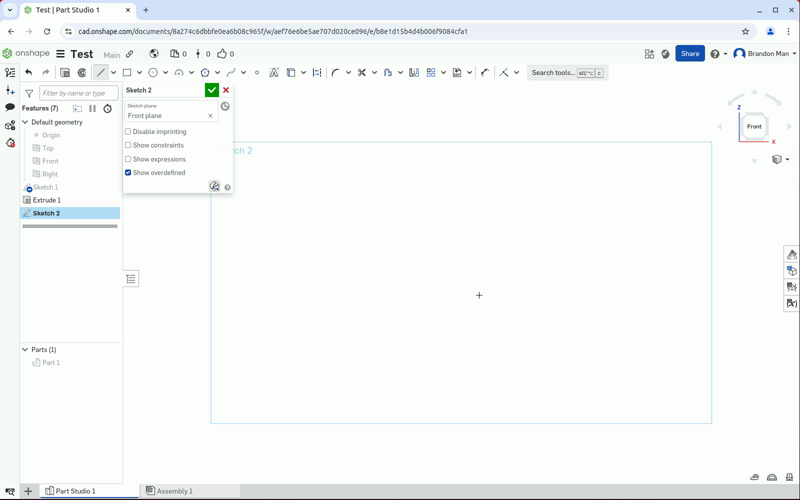
click(479, 294)
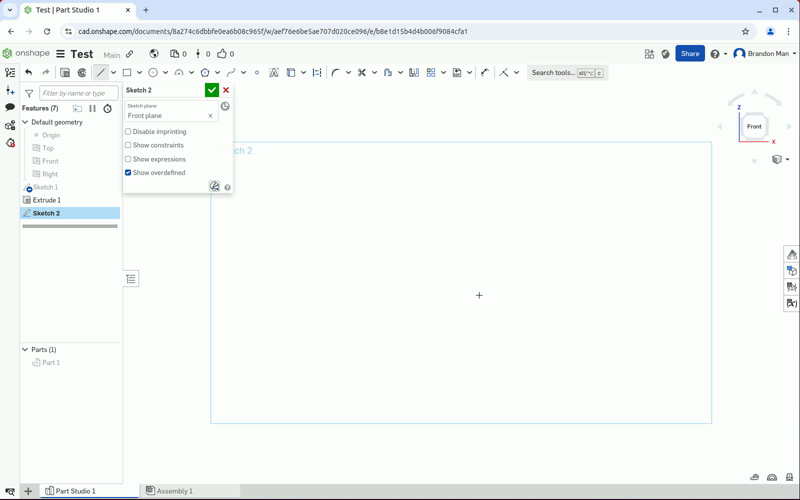
key_up(shift)
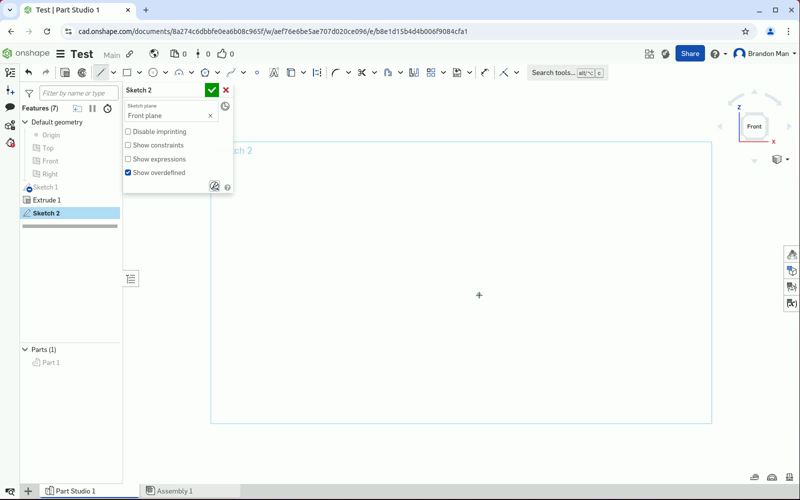
key_down(shift)
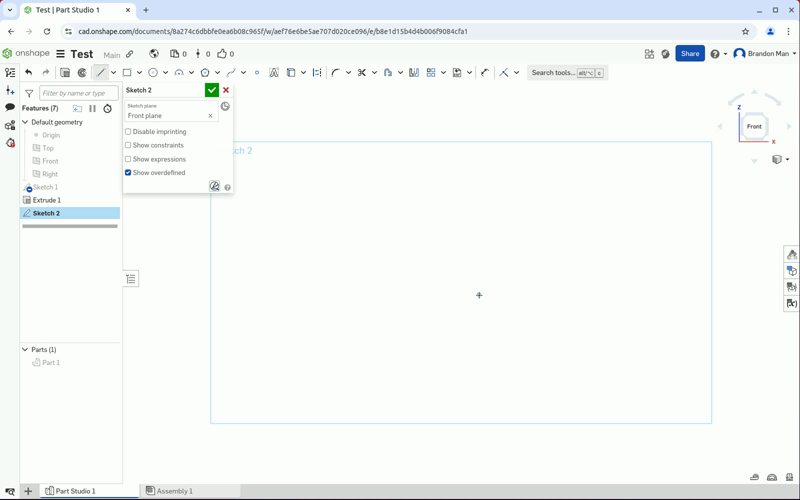
mouse_move(546, 294)
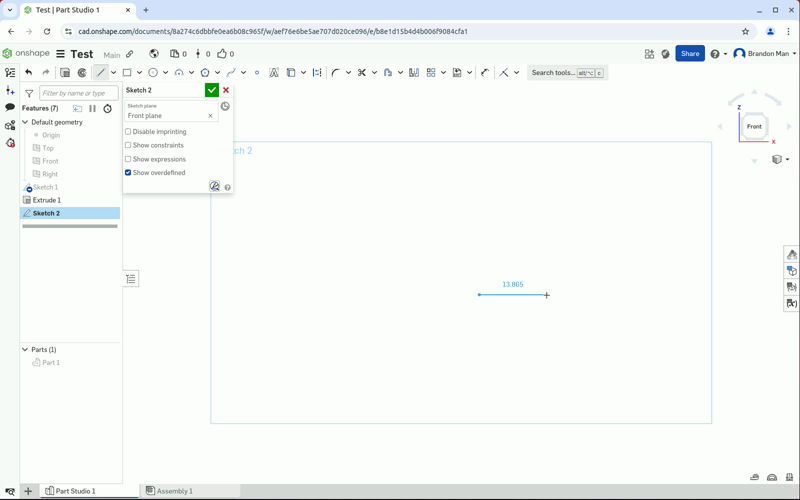
click(546, 294)
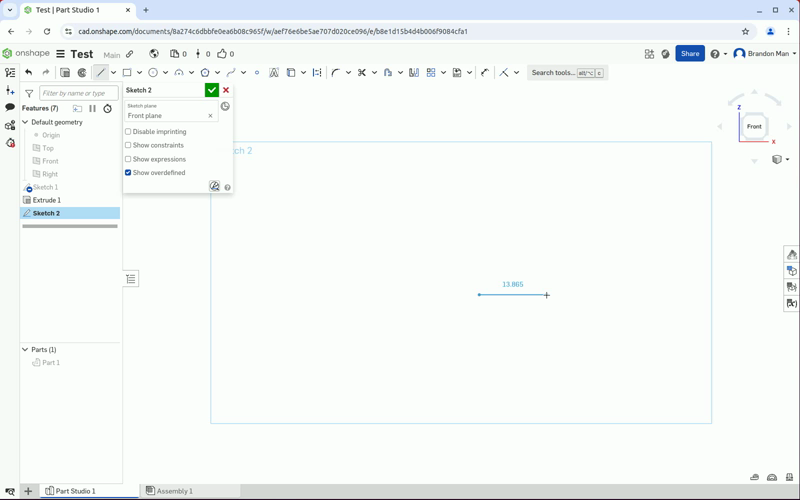
key_up(shift)
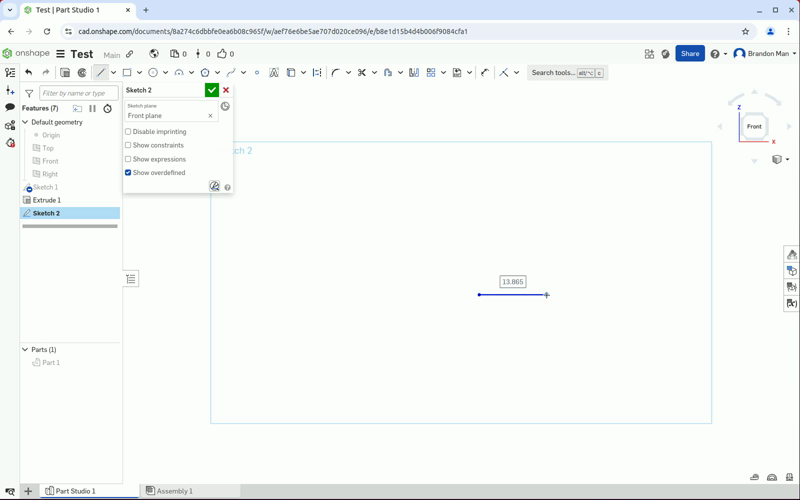
key(esc)
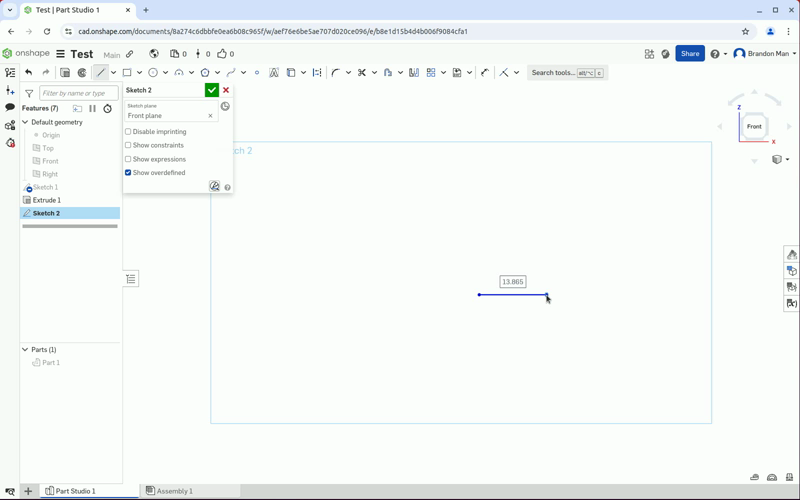
key(a)
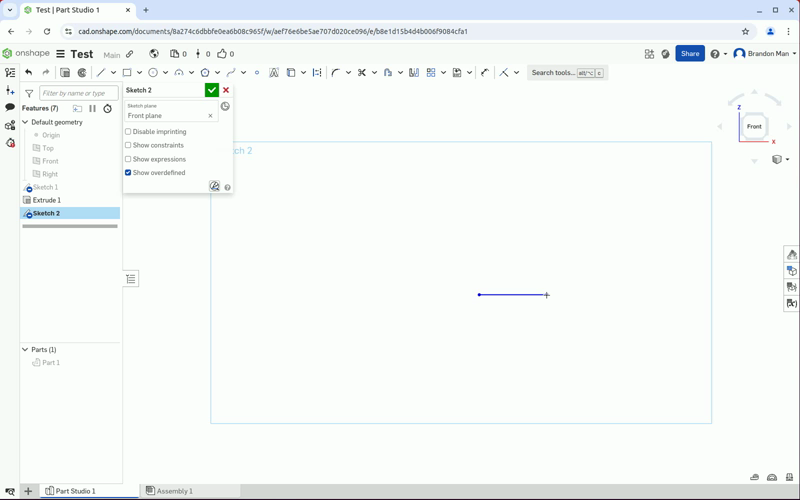
mouse_move(546, 294)
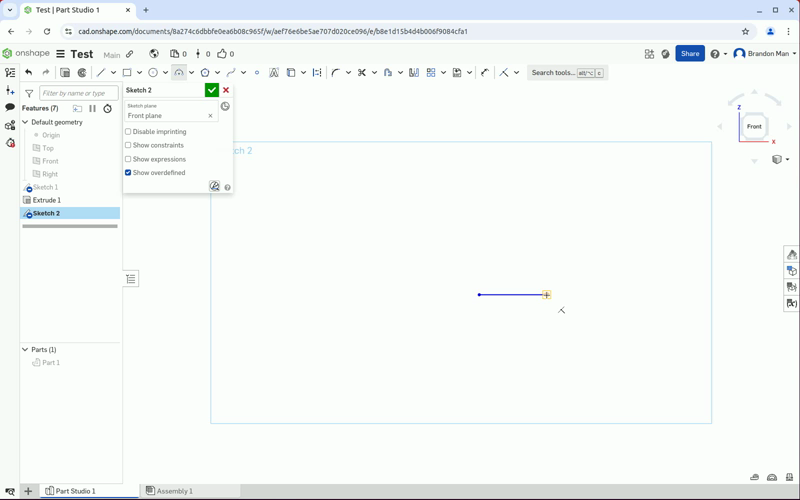
click(546, 294)
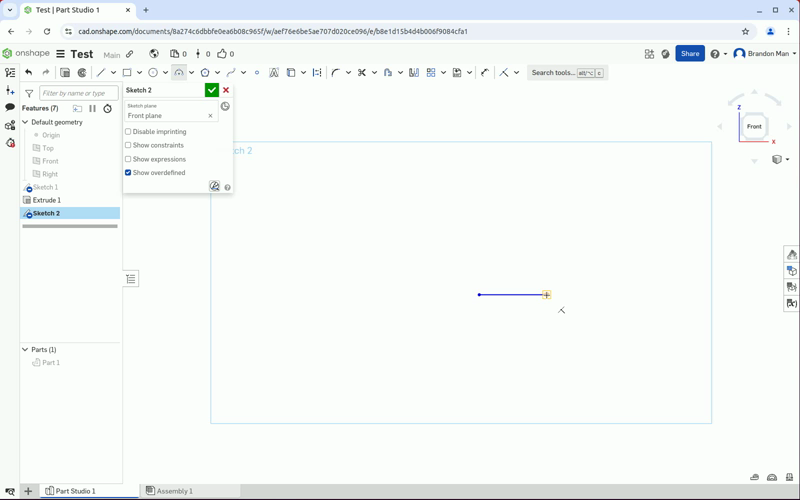
key_down(shift)
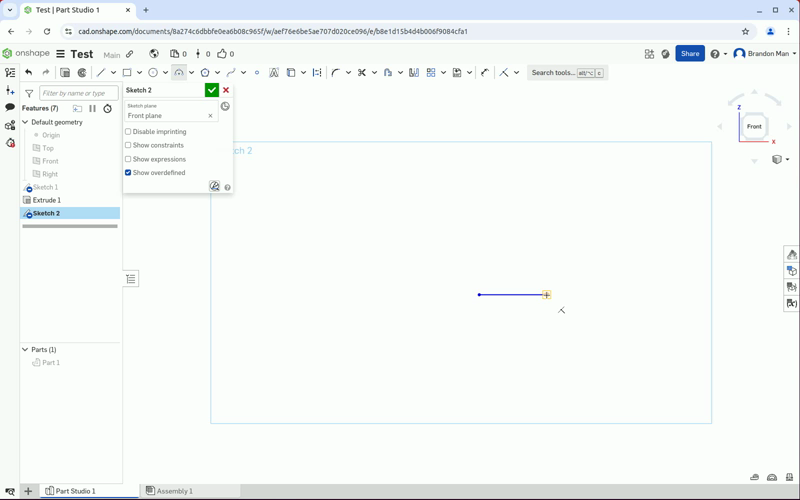
mouse_move(546, 271)
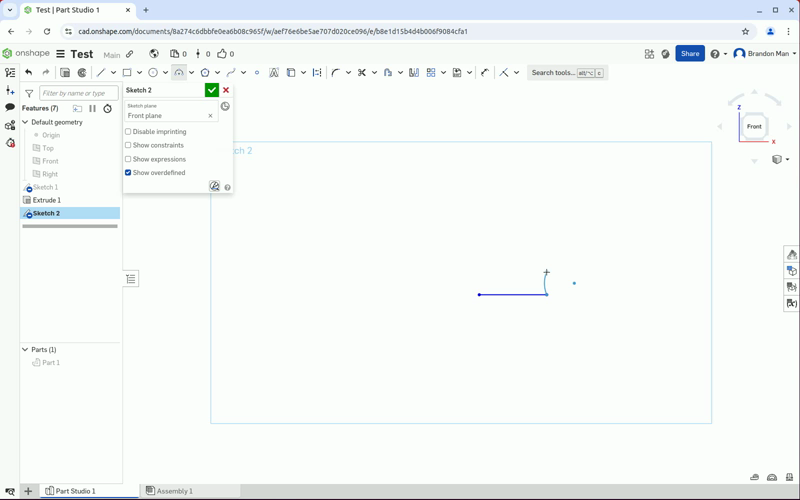
click(546, 271)
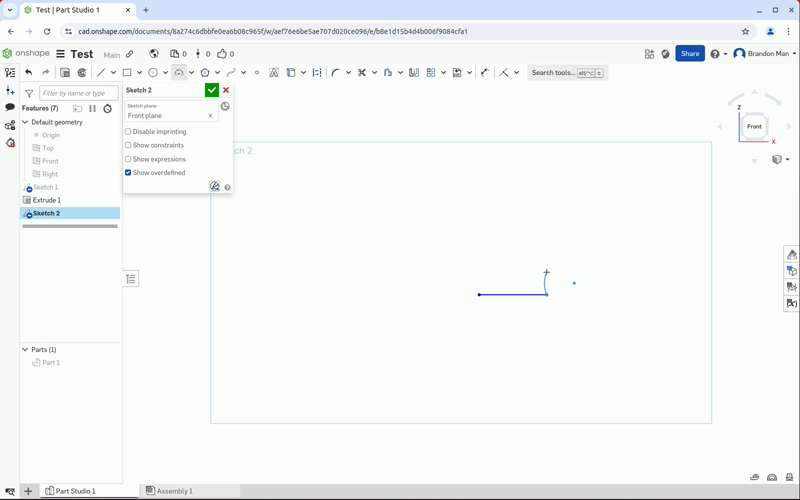
mouse_move(542, 283)
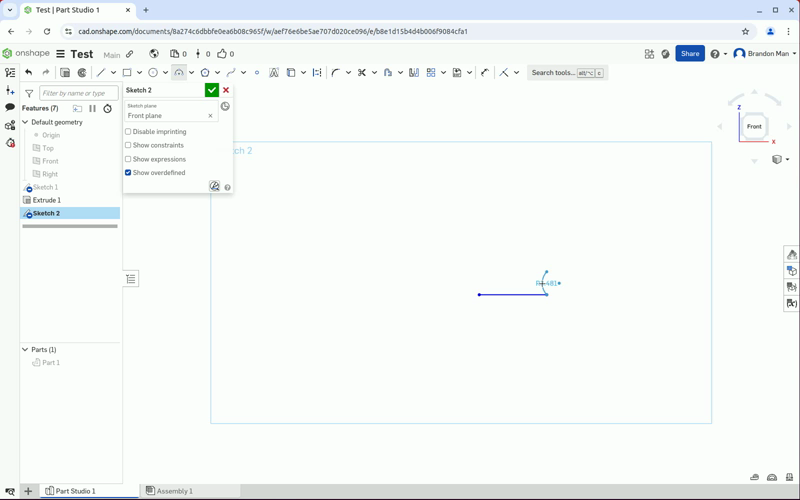
click(542, 283)
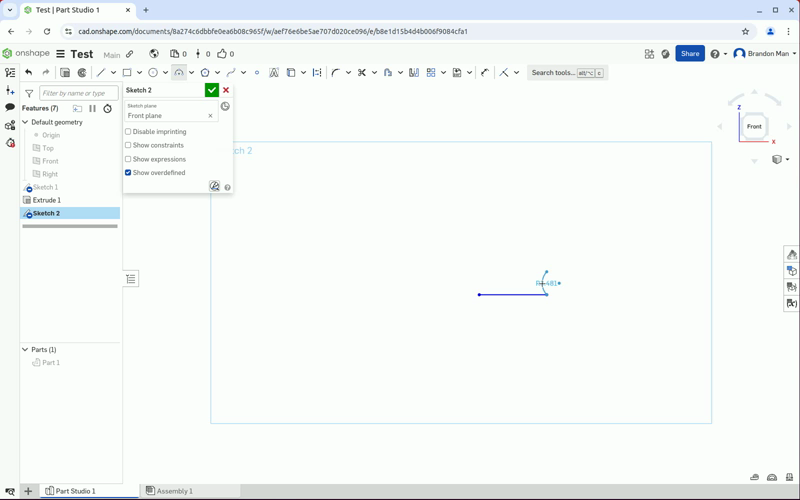
key_up(shift)
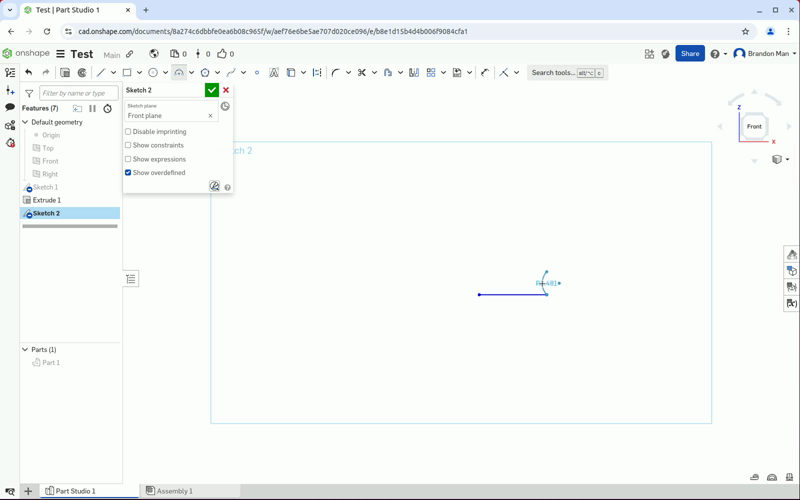
key(esc)
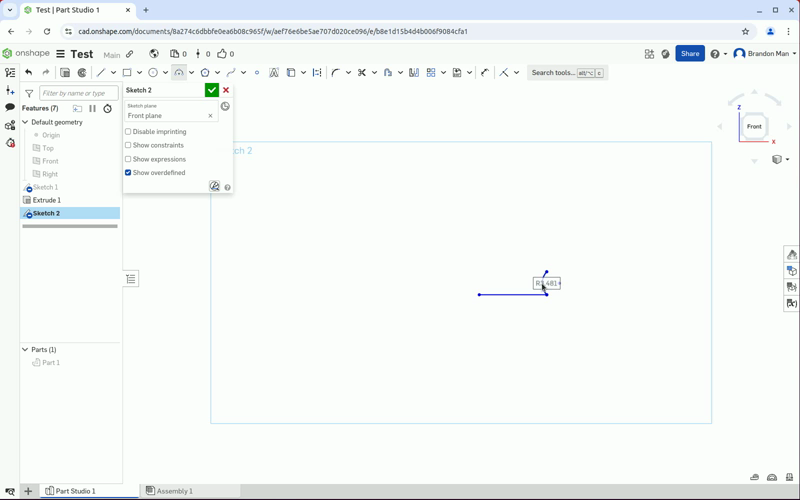
key(l)
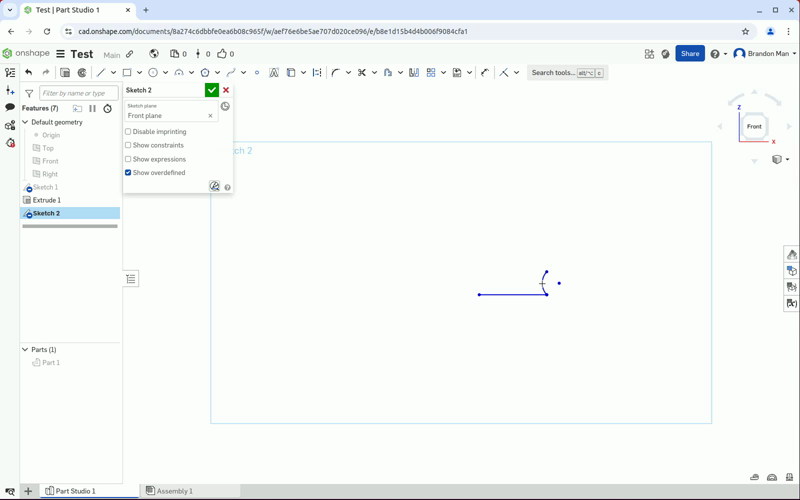
mouse_move(546, 271)
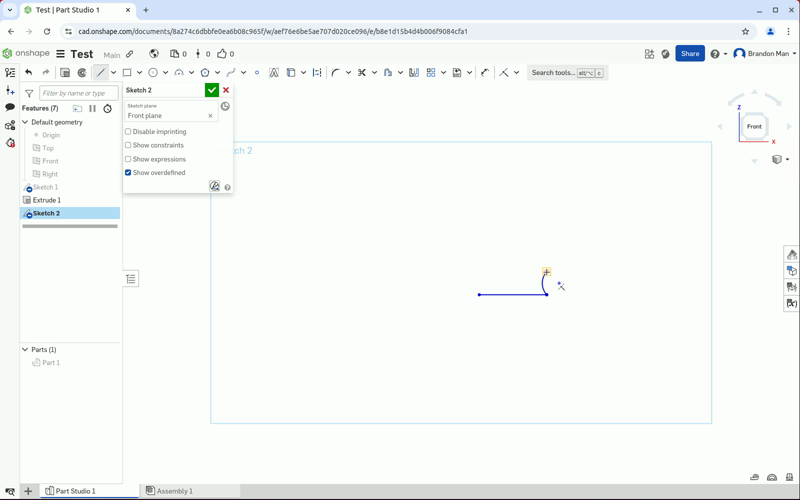
click(546, 271)
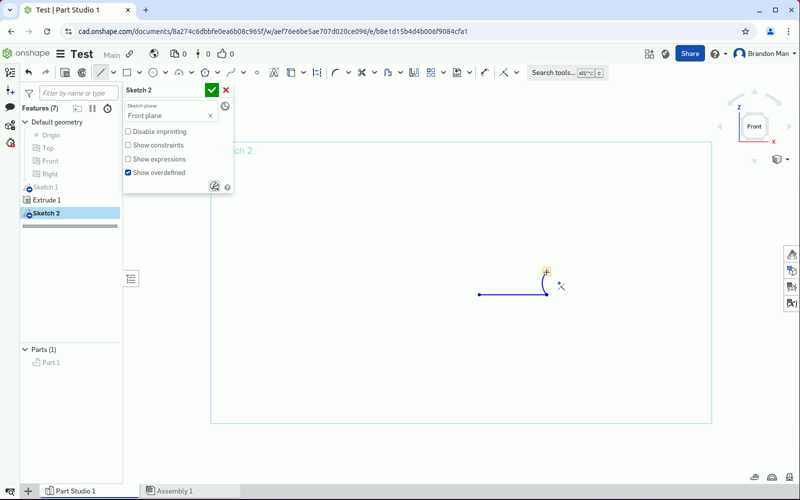
key_down(shift)
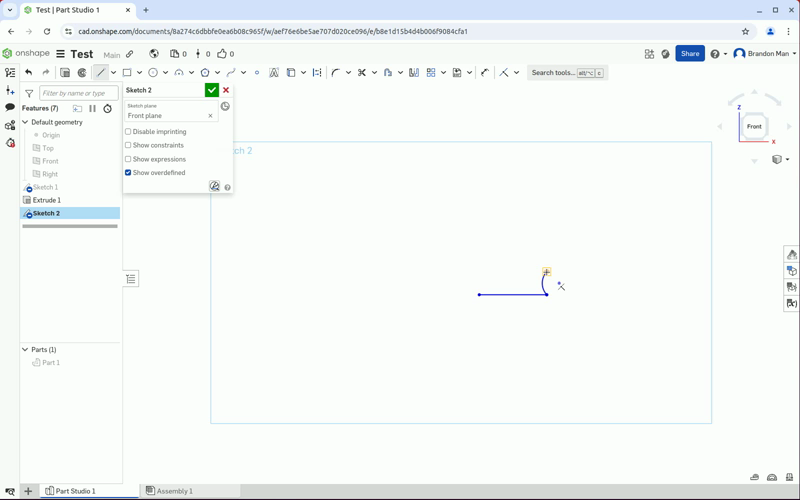
mouse_move(479, 271)
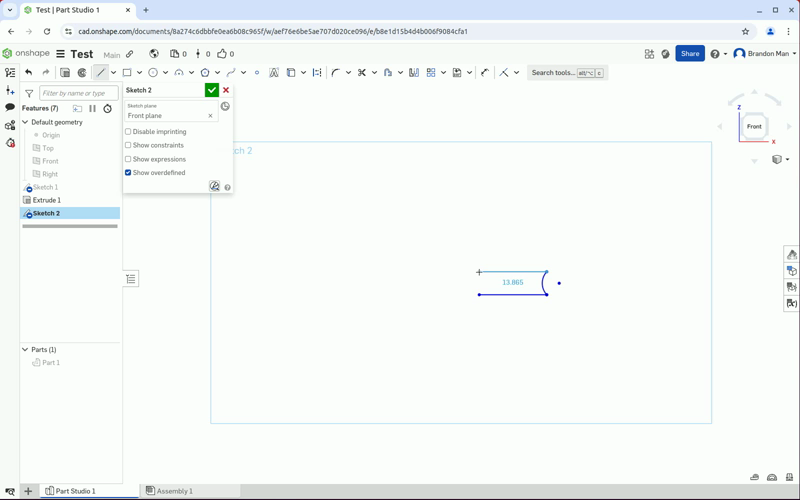
click(479, 271)
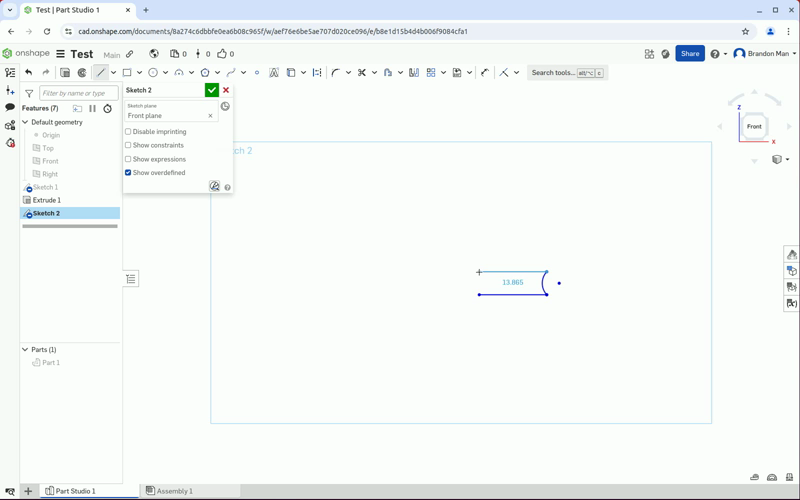
key_up(shift)
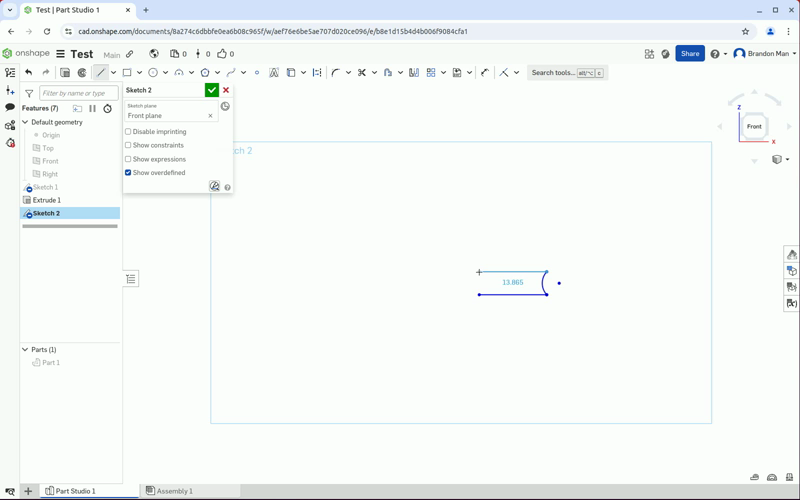
key(esc)
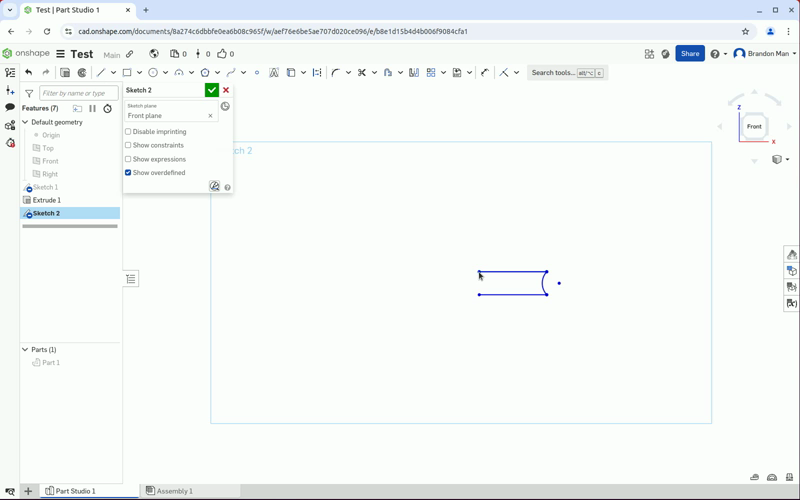
key(a)
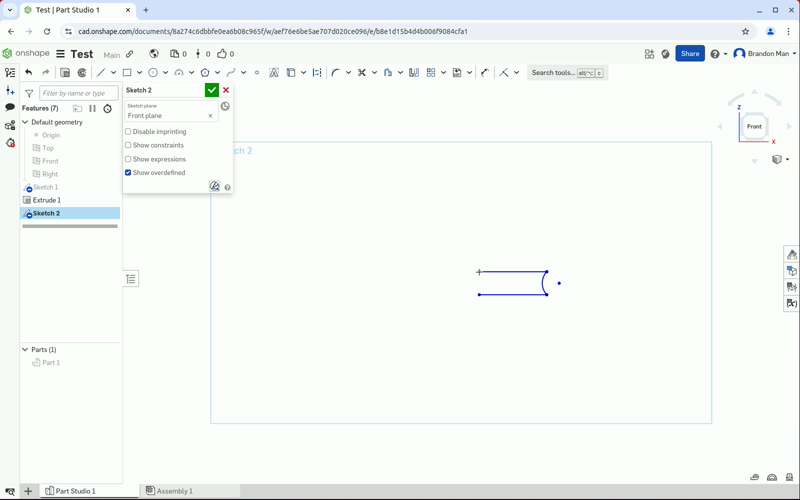
mouse_move(479, 271)
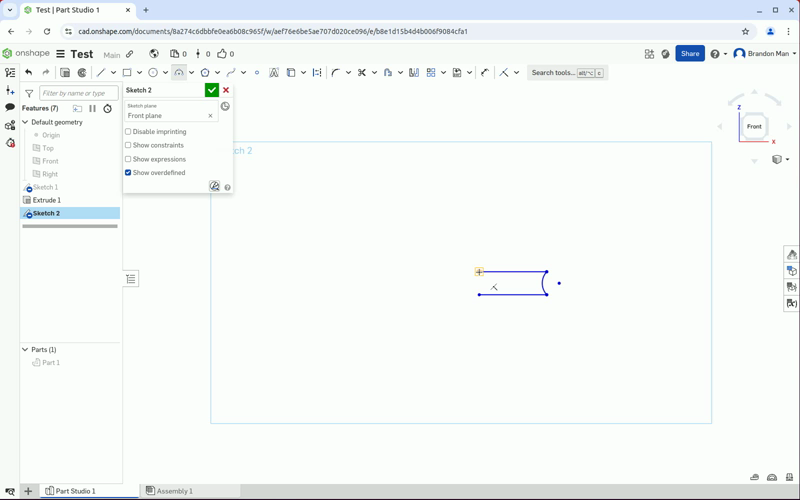
click(479, 271)
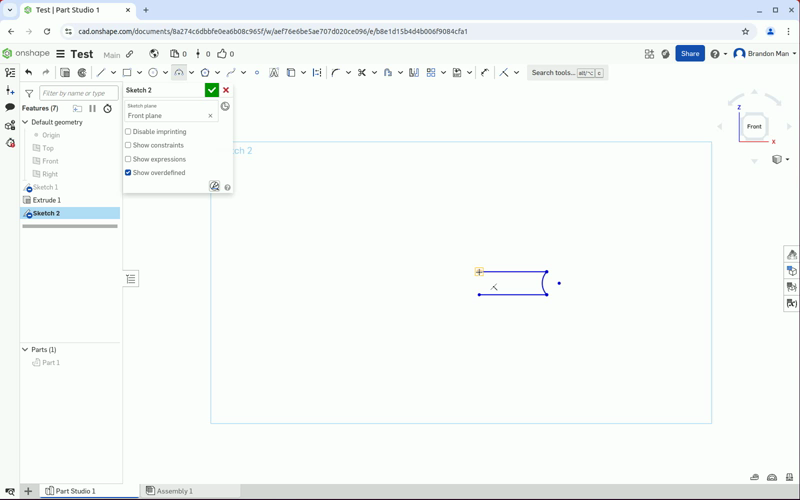
mouse_move(479, 294)
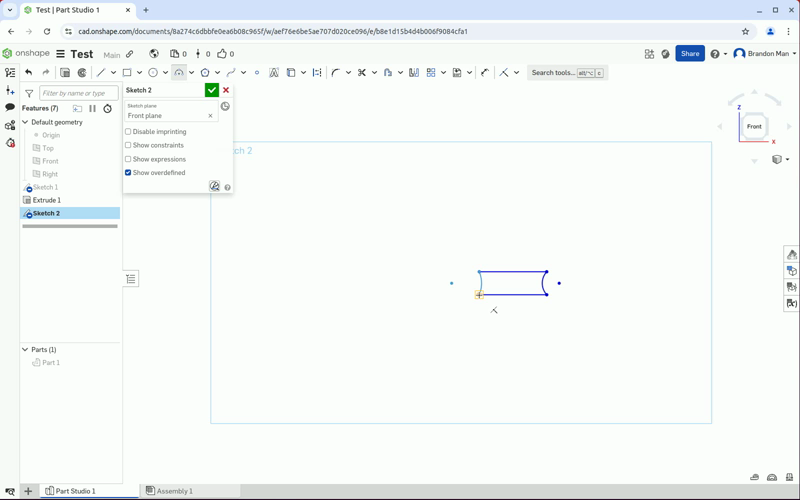
click(479, 294)
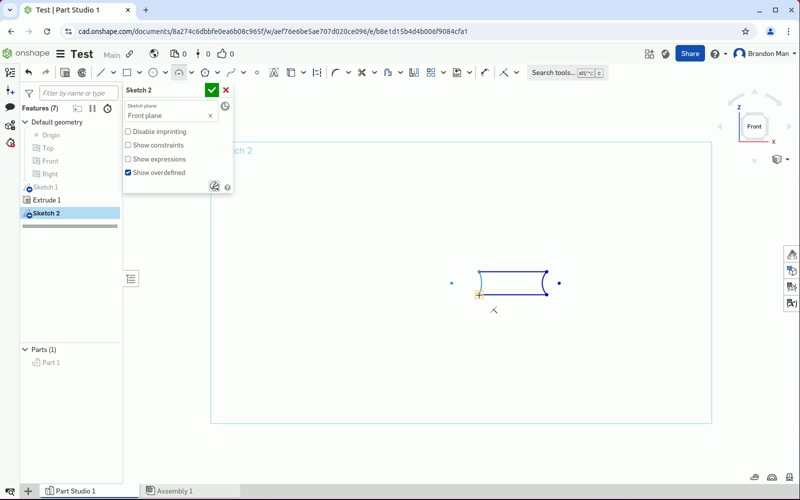
key_down(shift)
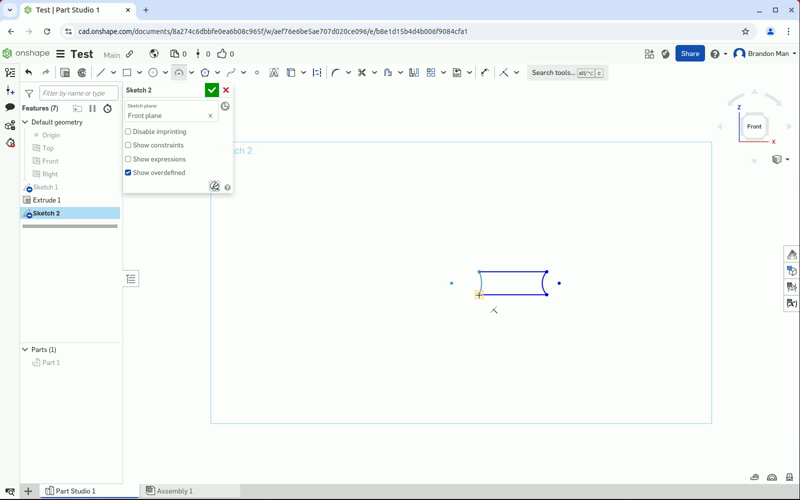
mouse_move(482, 283)
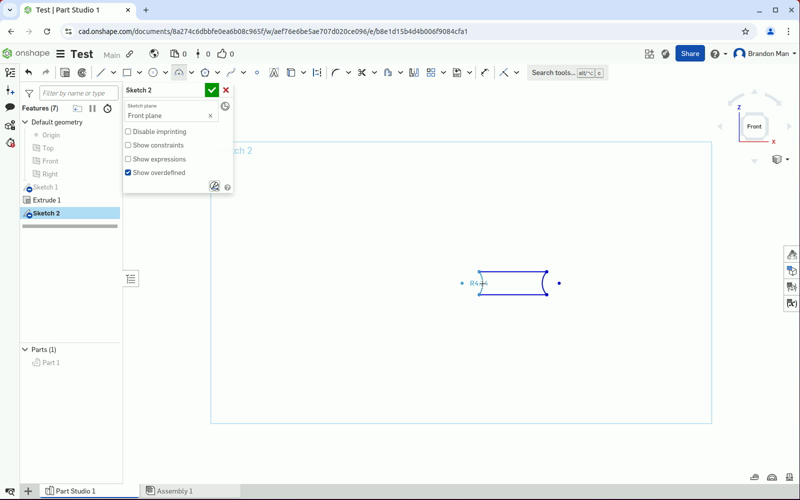
click(482, 283)
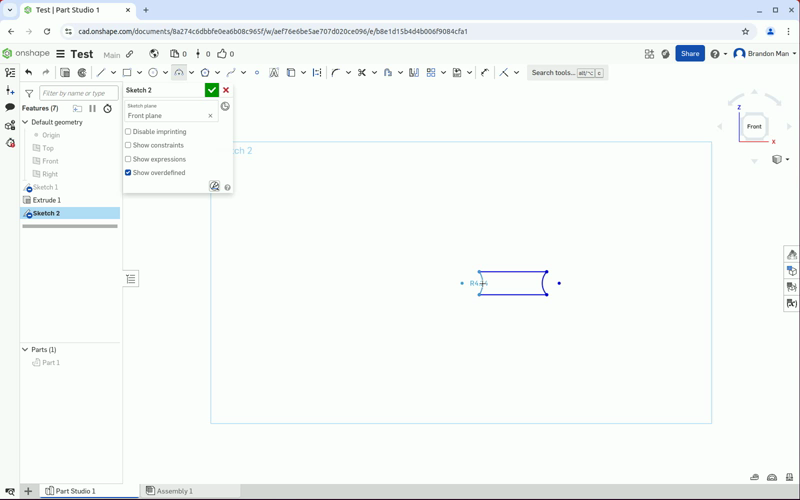
key_up(shift)
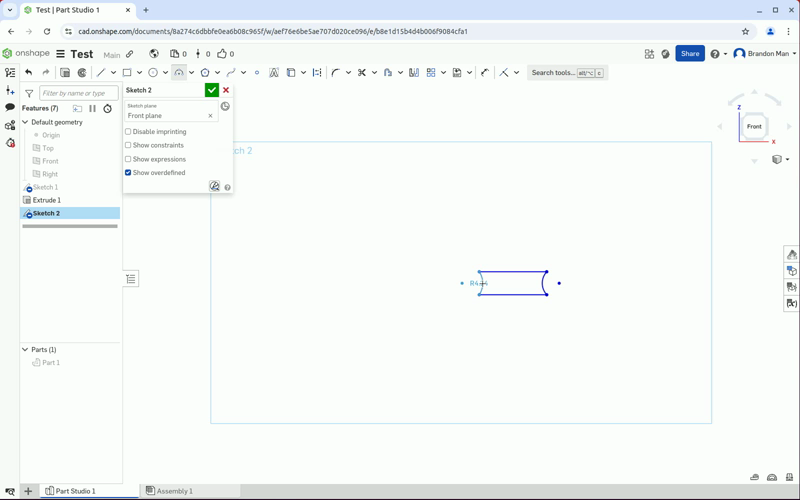
key(esc)
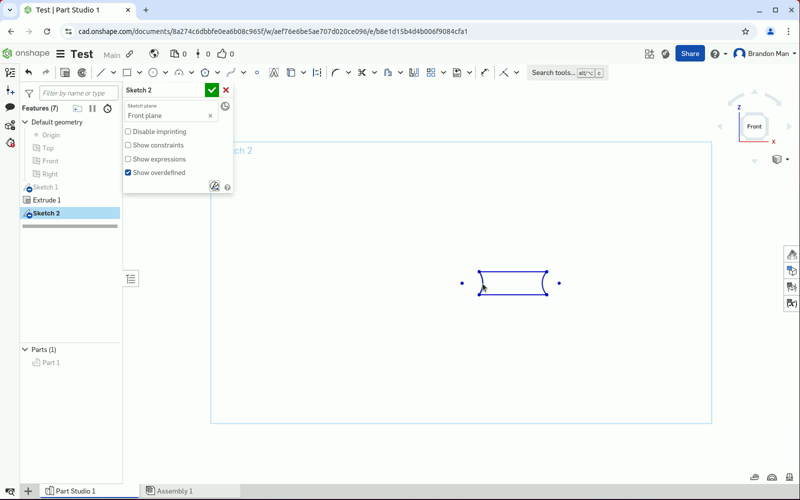
mouse_move(538, 275)
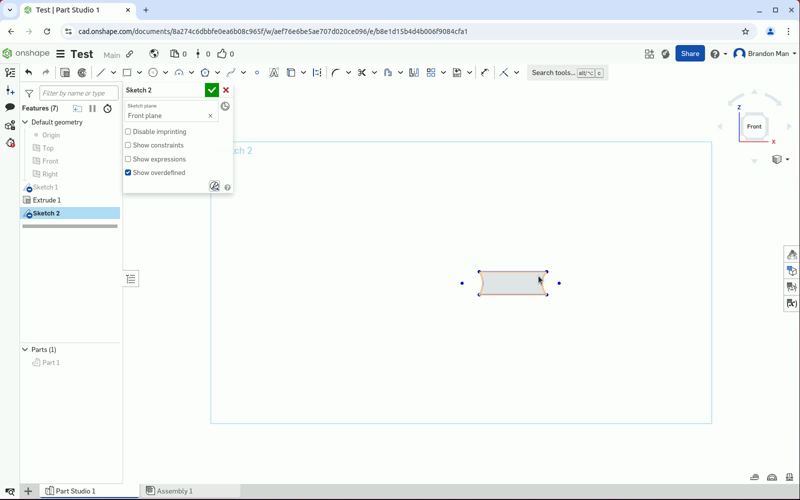
scroll(6)
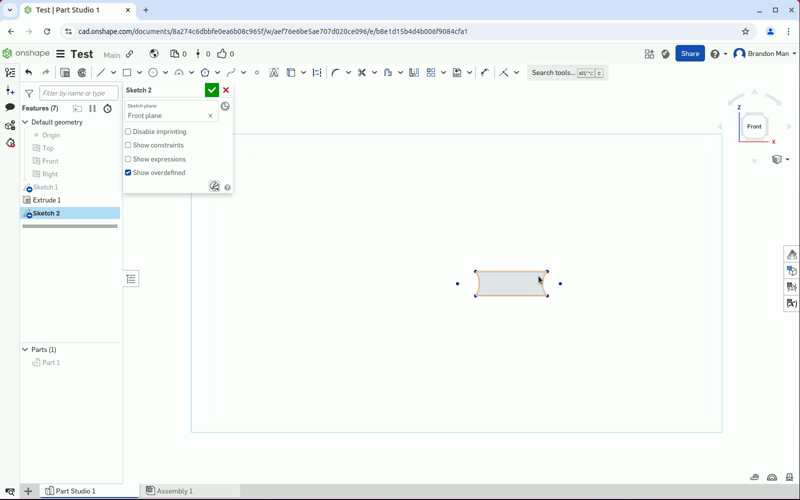
scroll(6)
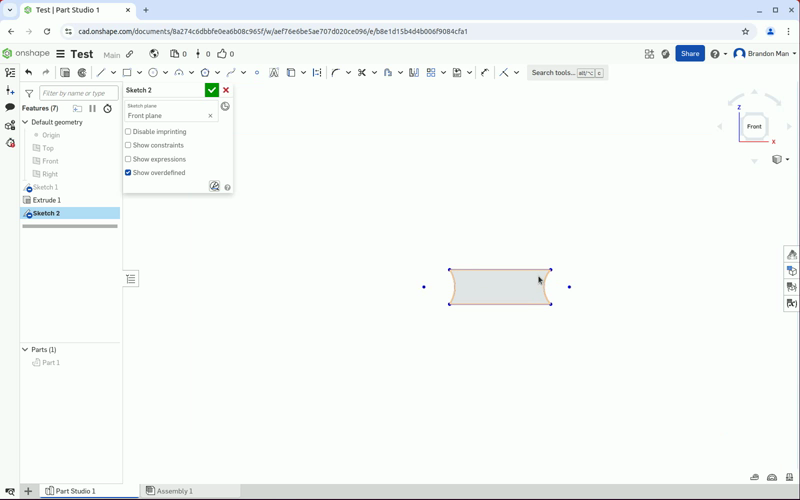
scroll(6)
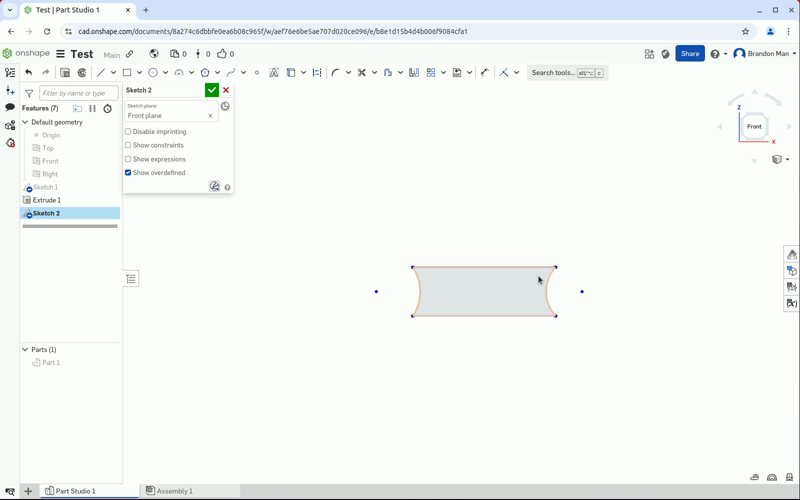
scroll(6)
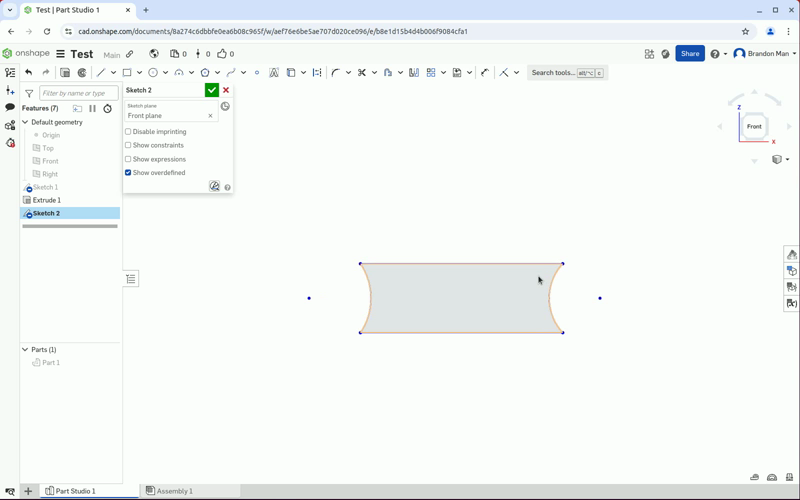
scroll(6)
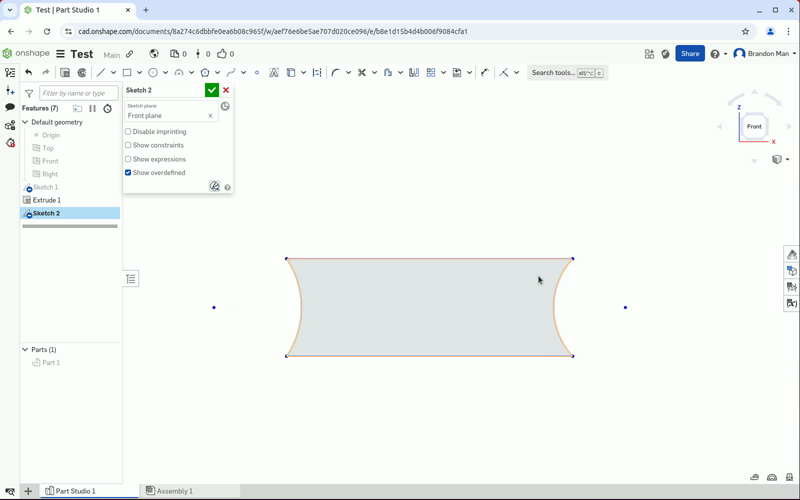
scroll(6)
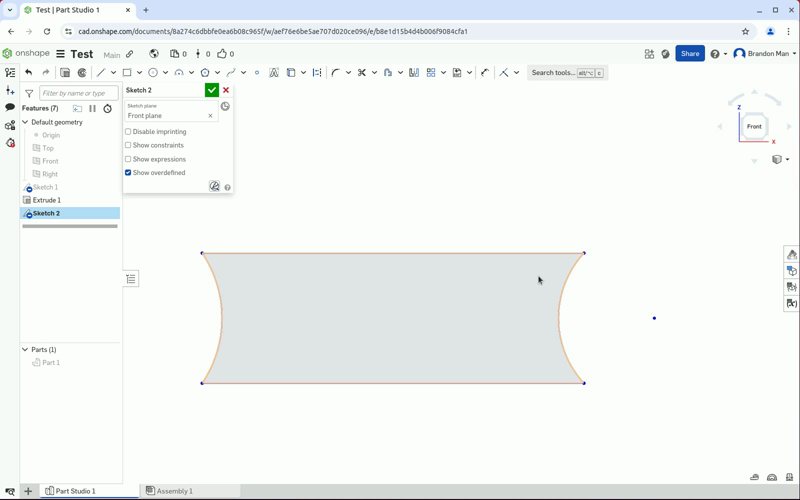
scroll(6)
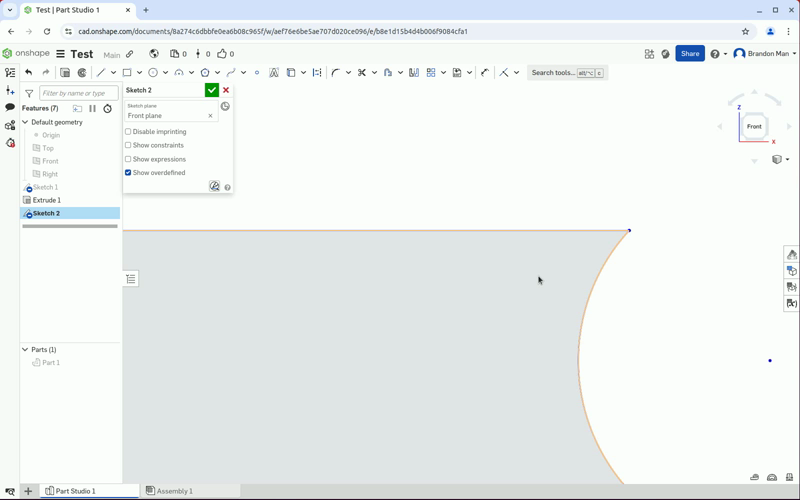
click(538, 275)
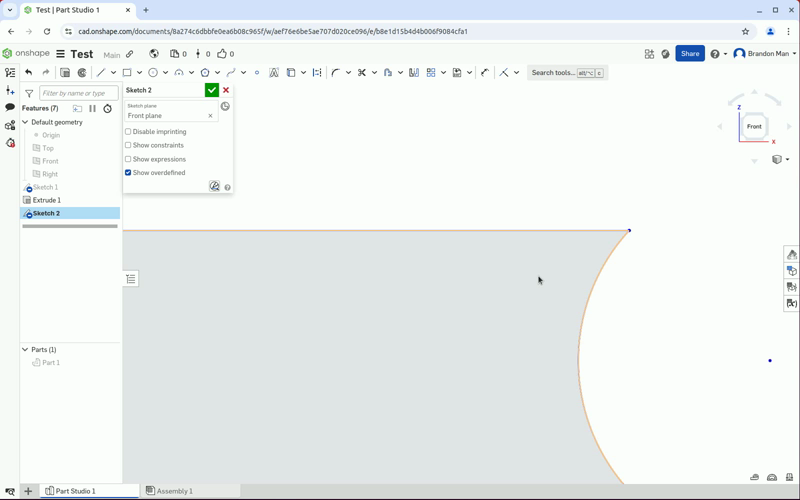
scroll(-6)
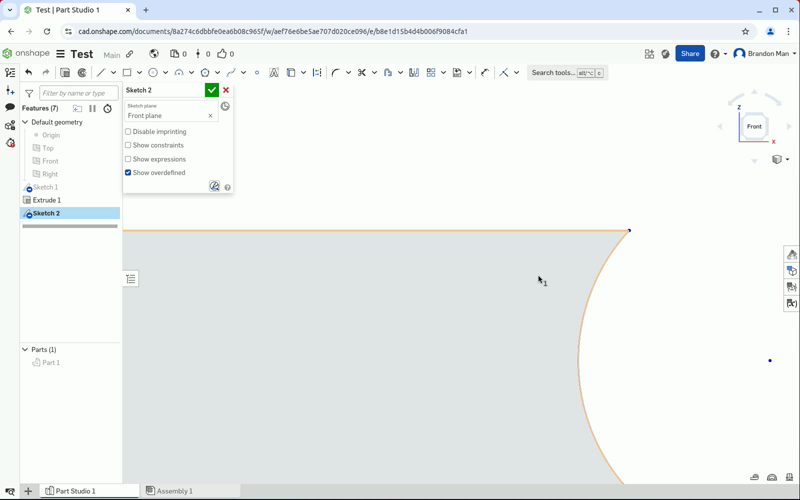
scroll(-6)
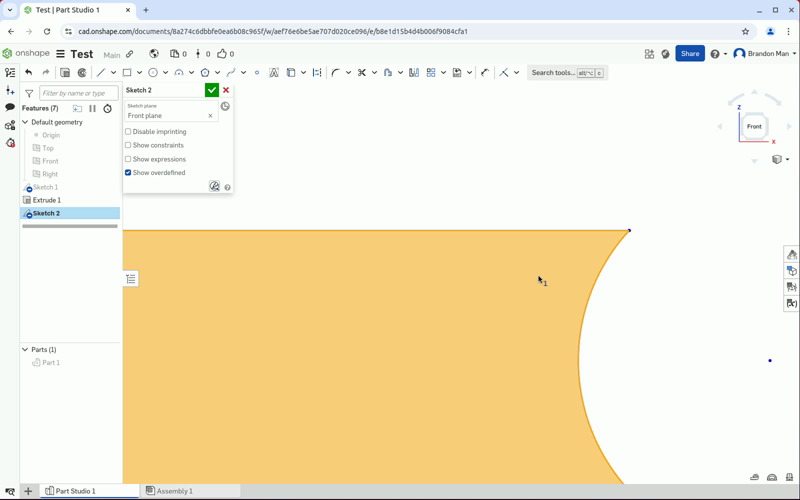
scroll(-6)
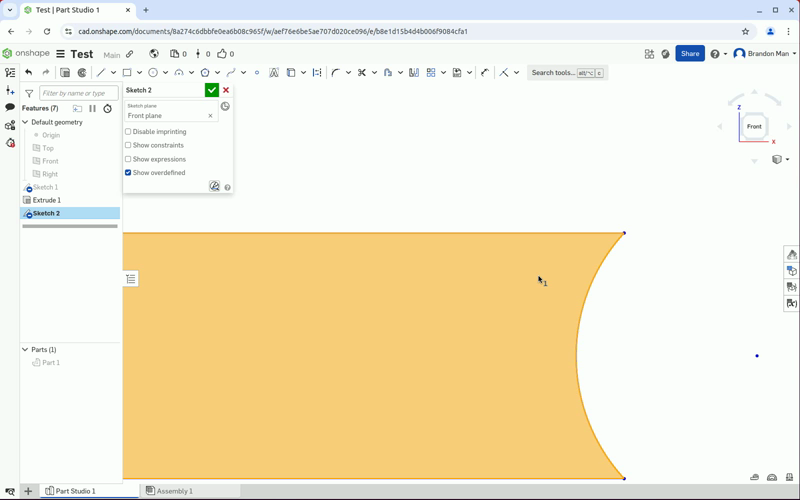
scroll(-6)
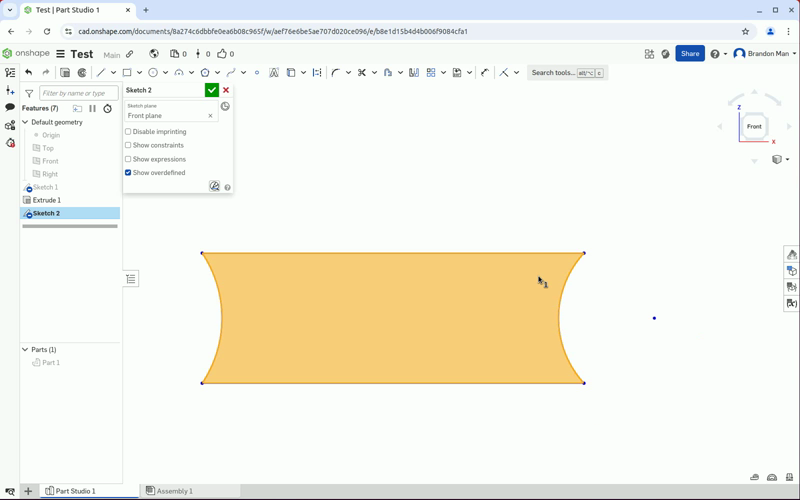
scroll(-6)
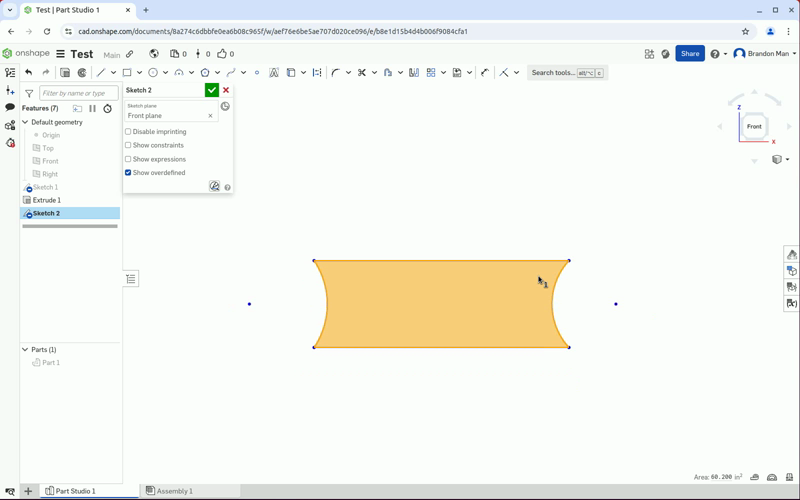
scroll(-6)
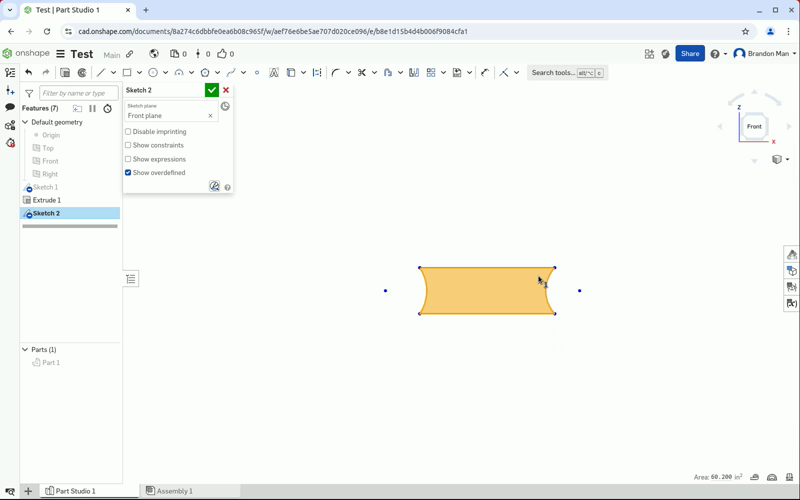
scroll(-6)
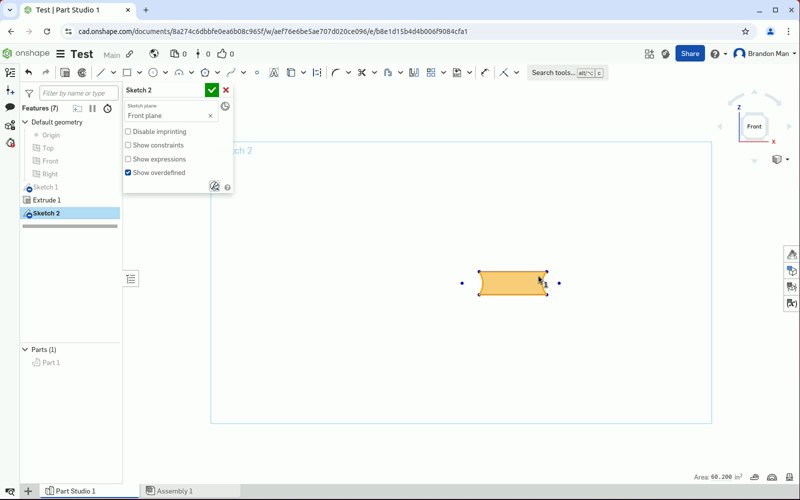
mouse_move(73, 352)
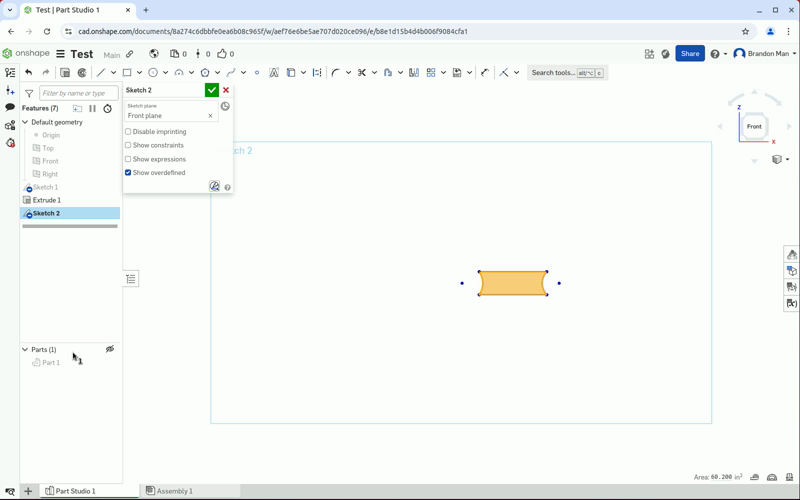
key(shift+y)
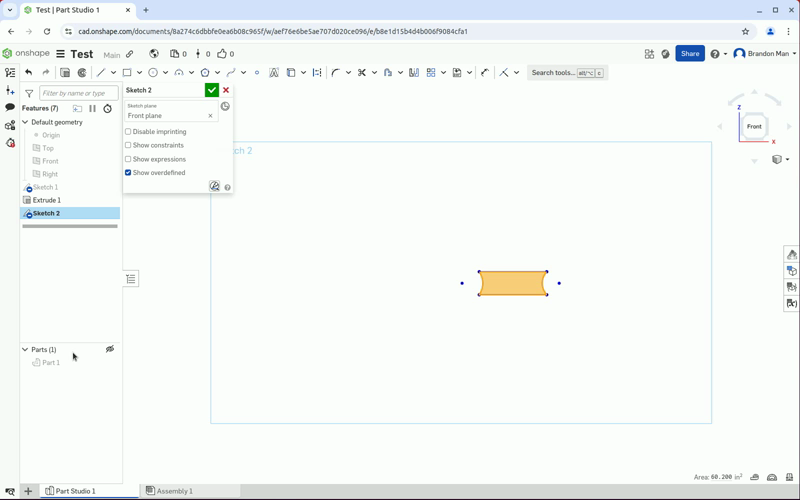
key(shift+e)
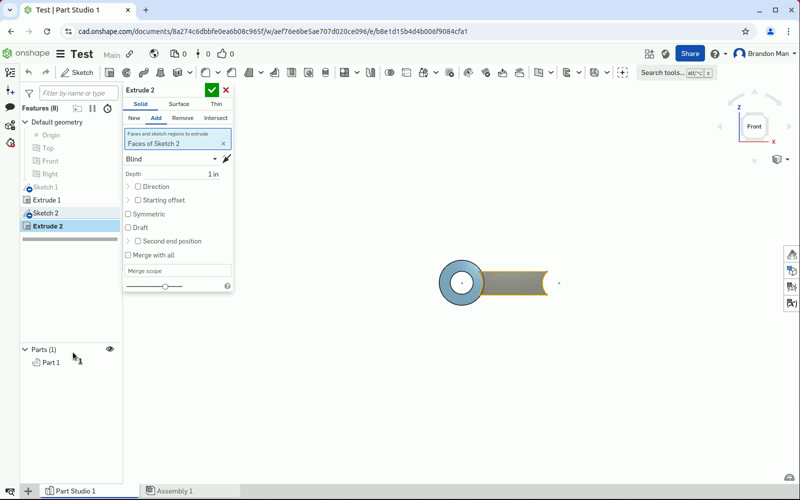
mouse_move(143, 106)
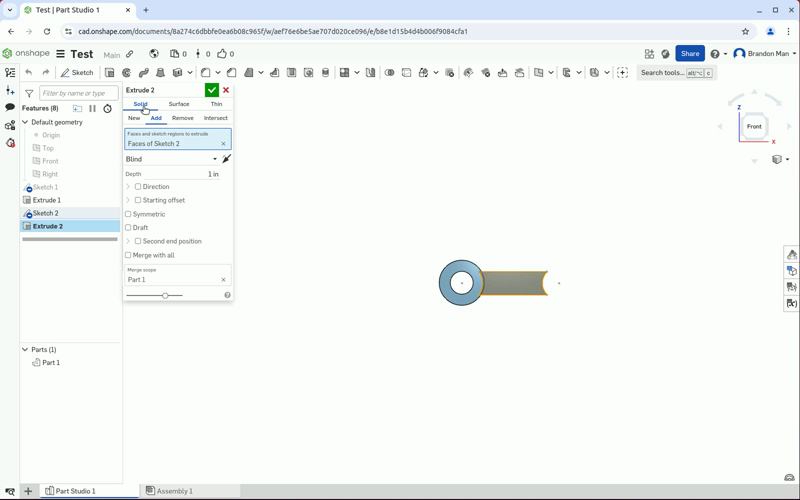
click(143, 106)
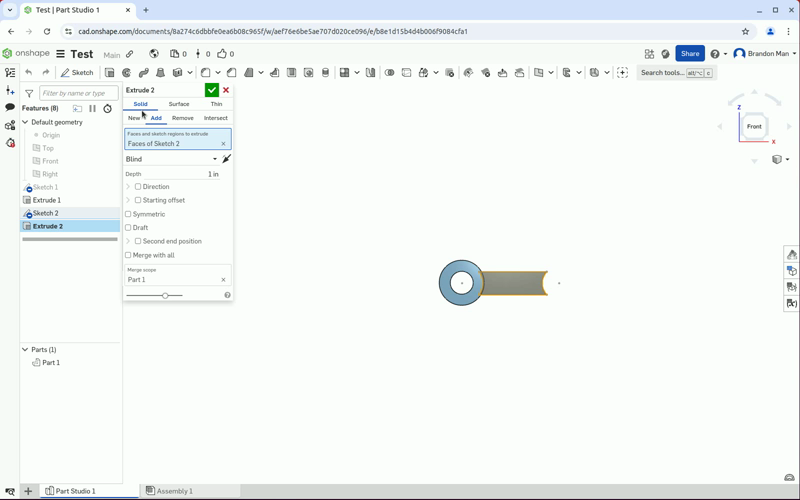
mouse_move(137, 120)
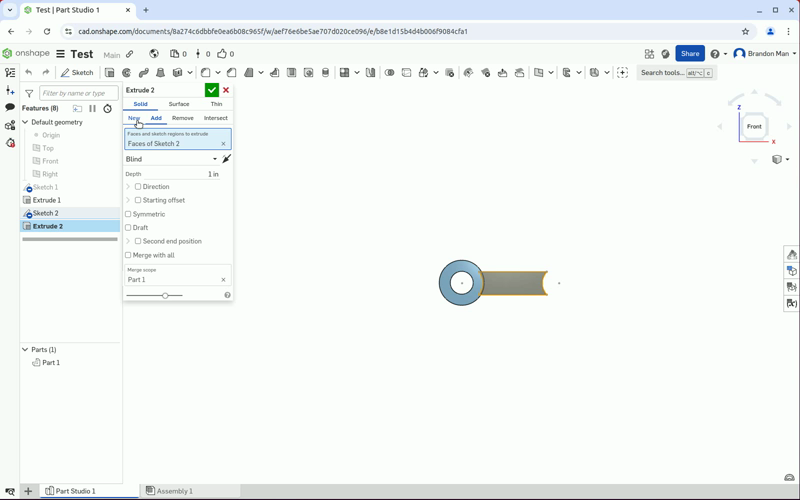
click(137, 120)
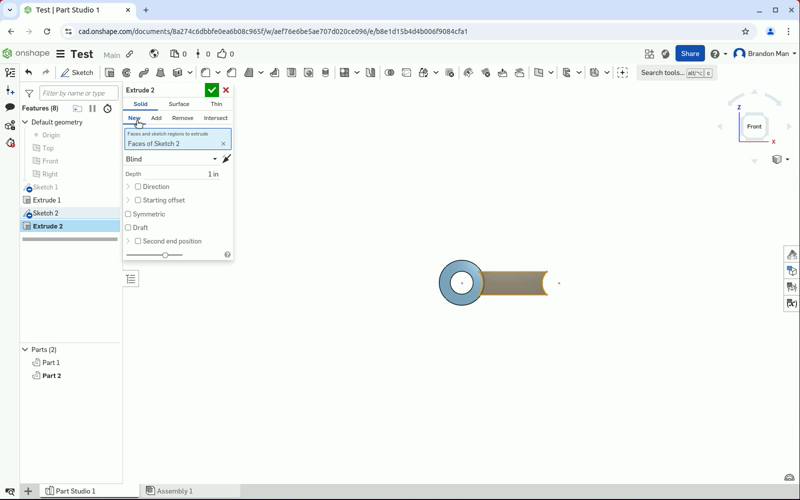
key(tab, 4)
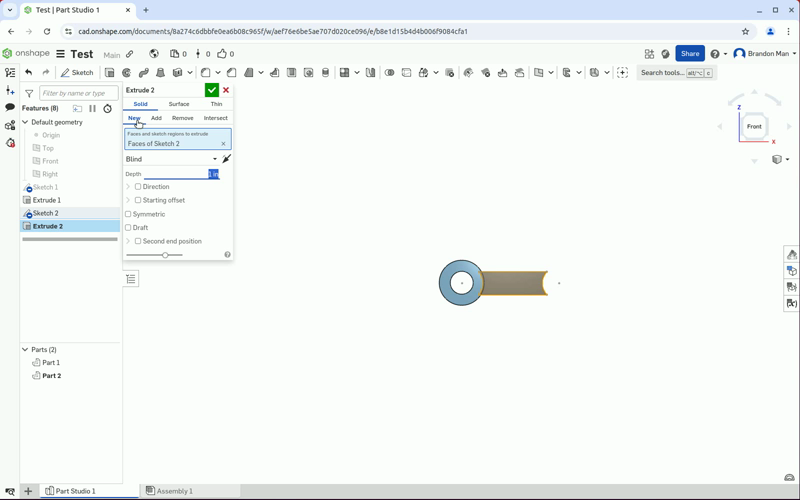
text(7.703)
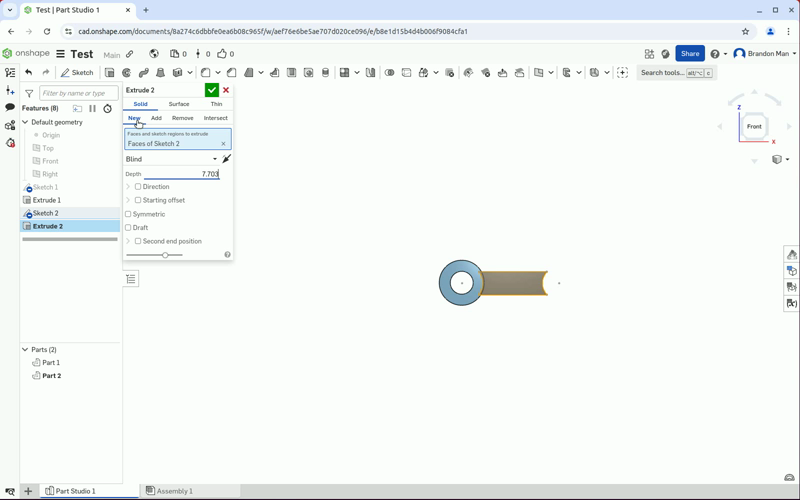
key(enter)
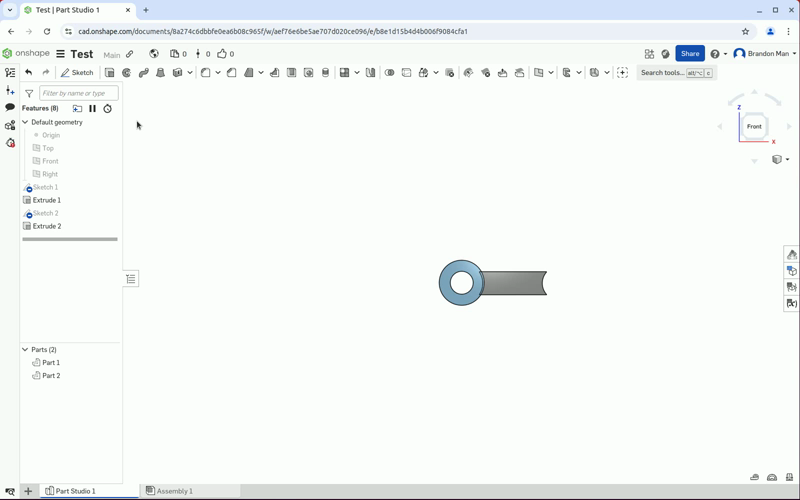
key(shift+h)
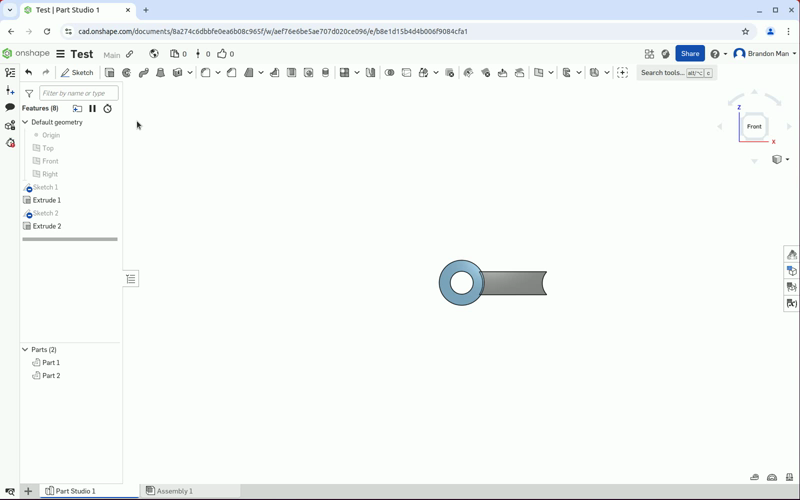
key(shift+h)
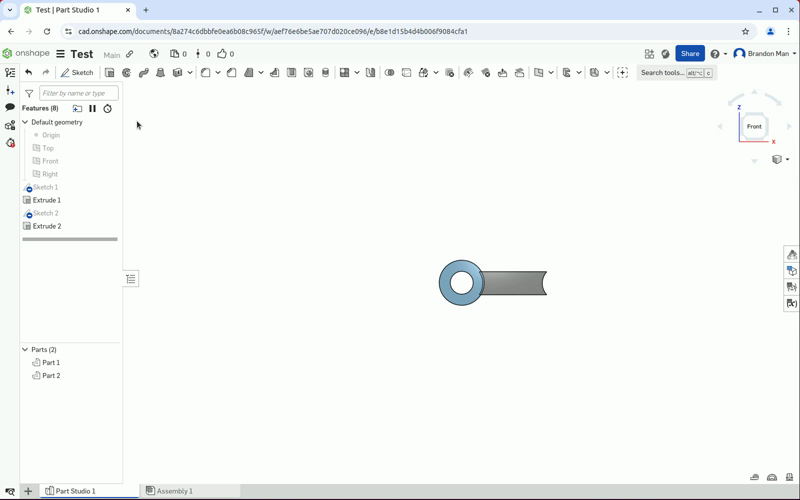
mouse_move(73, 189)
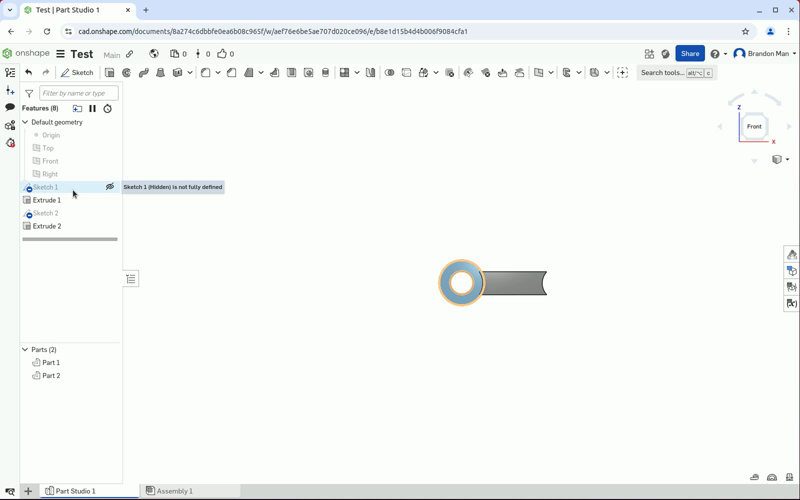
click(73, 189)
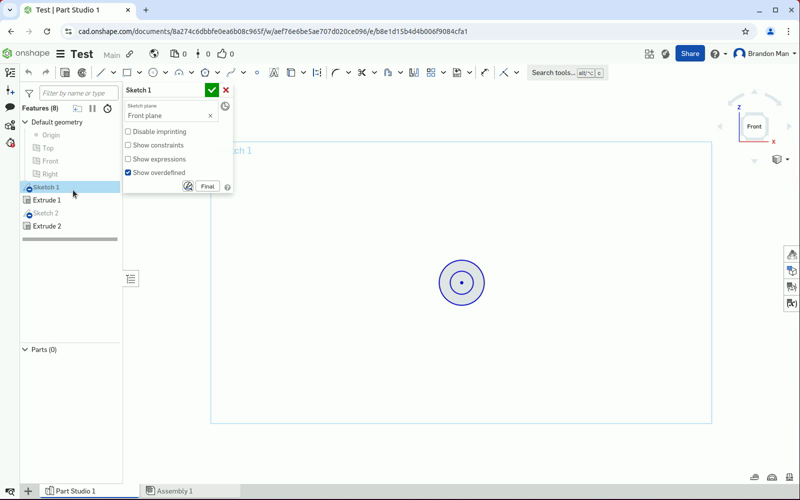
mouse_move(229, 92)
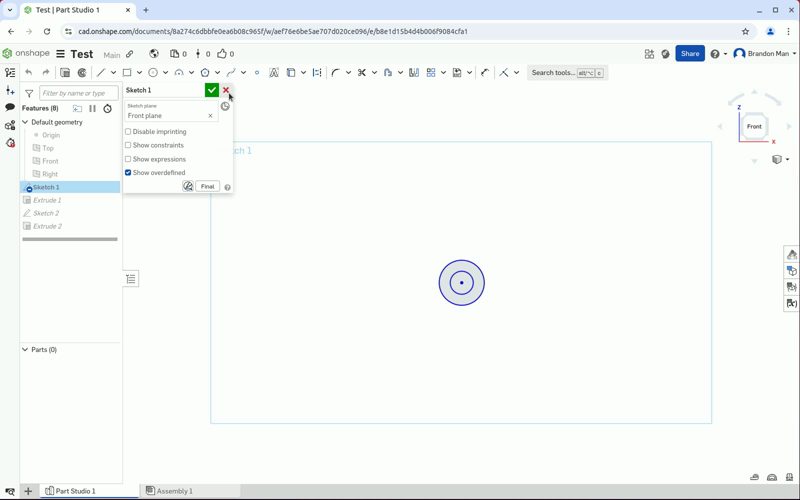
click(229, 92)
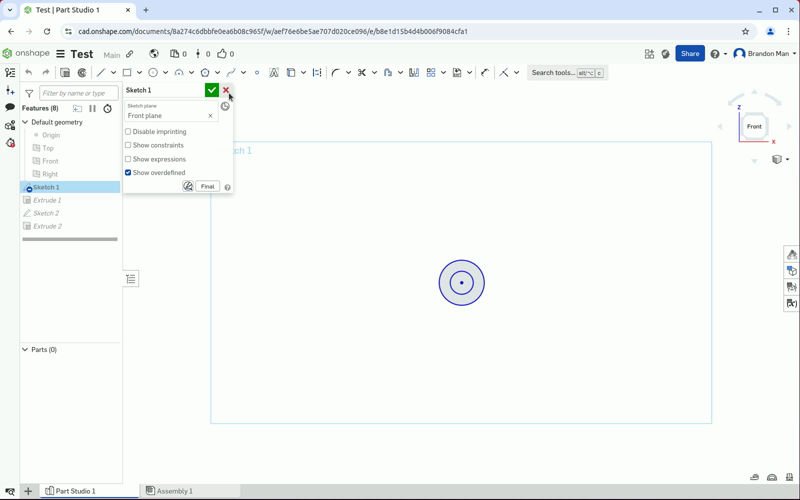
key(shift+s)
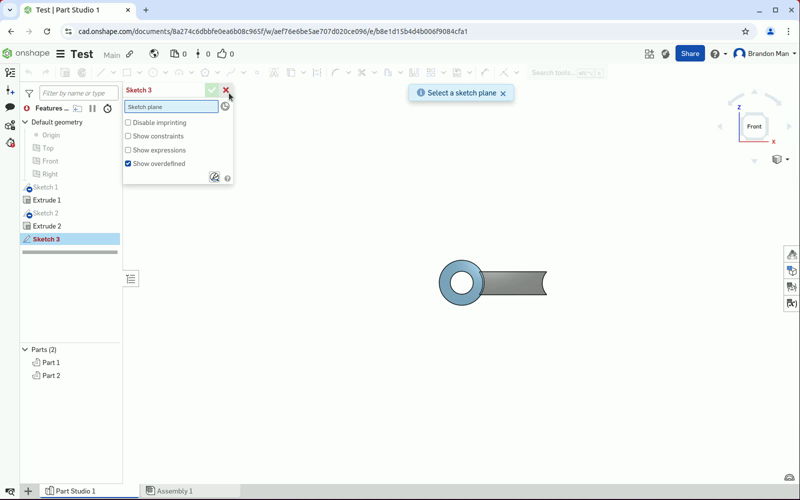
mouse_move(73, 163)
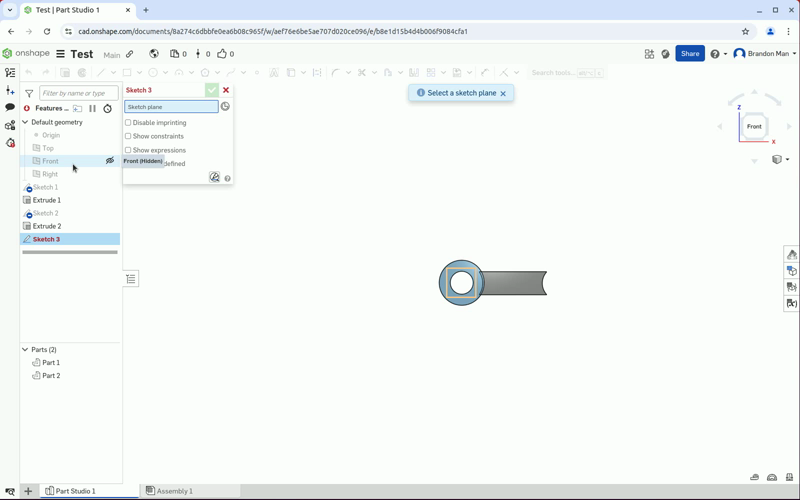
click(73, 163)
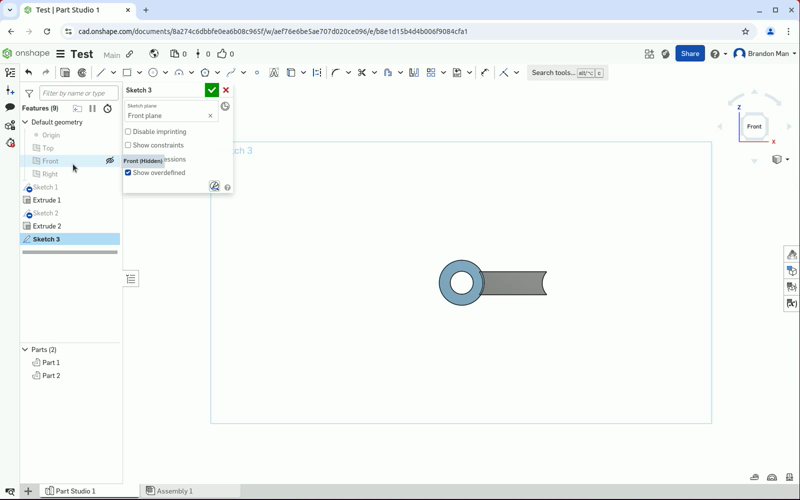
mouse_move(73, 352)
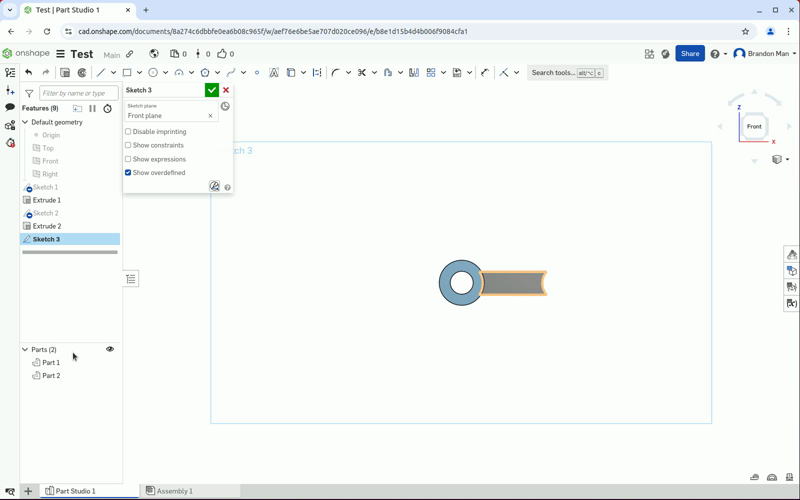
key(y)
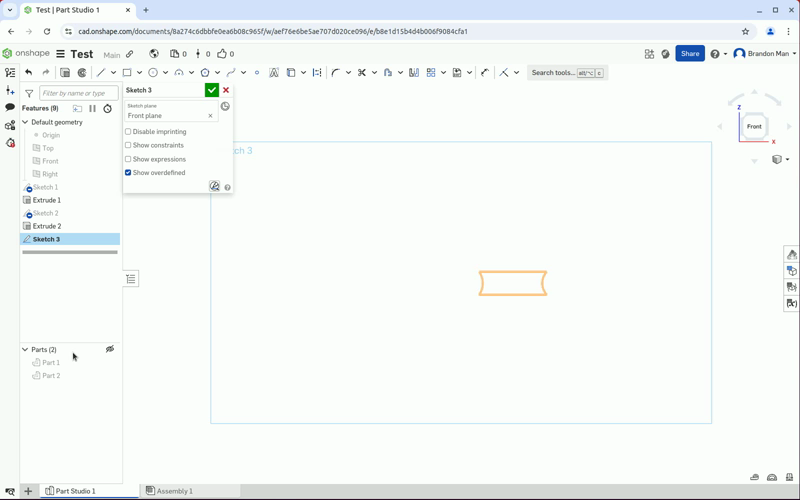
key(c)
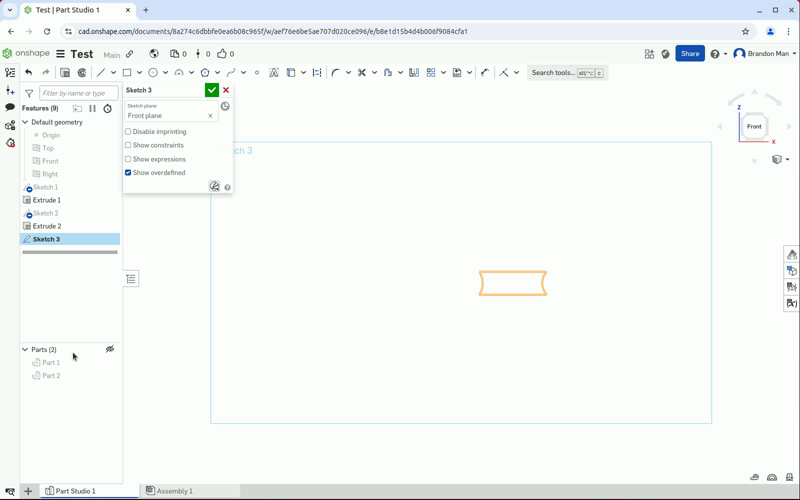
key_down(shift)
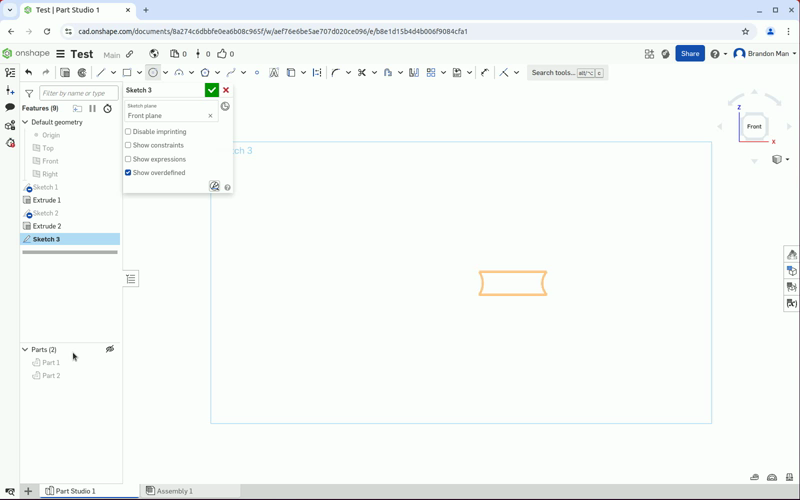
mouse_move(558, 282)
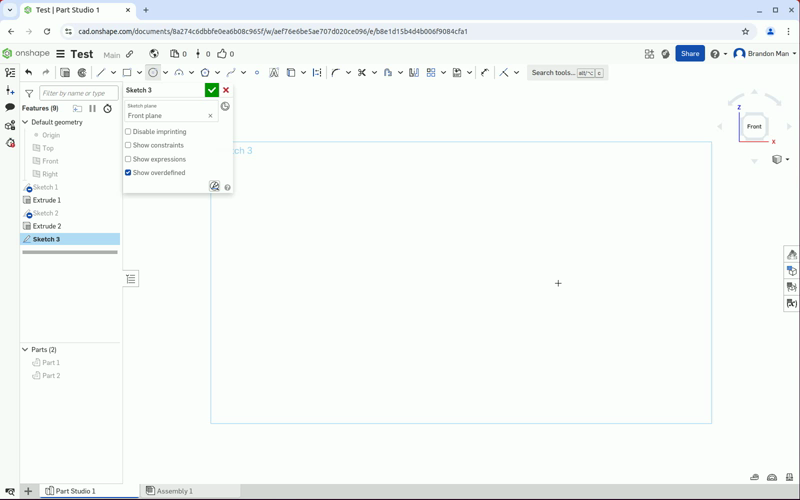
click(558, 282)
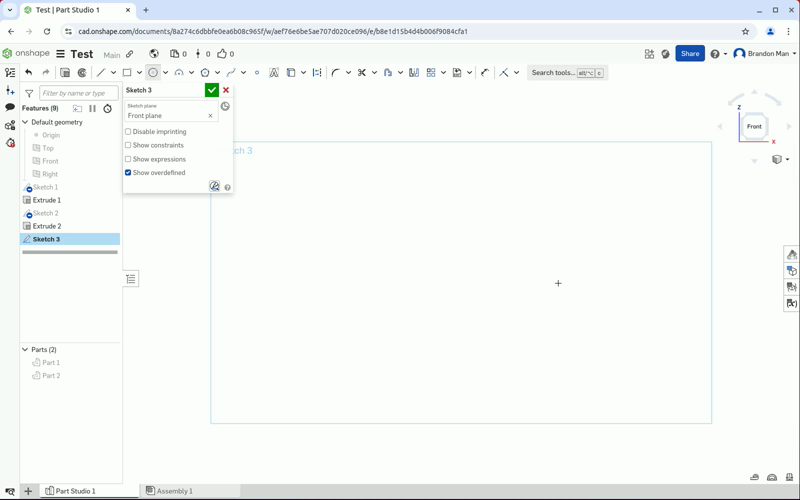
key_up(shift)
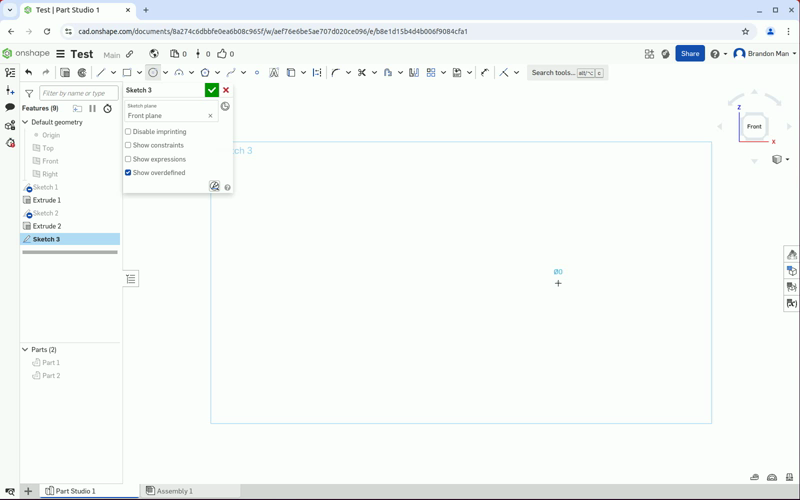
mouse_move(574, 282)
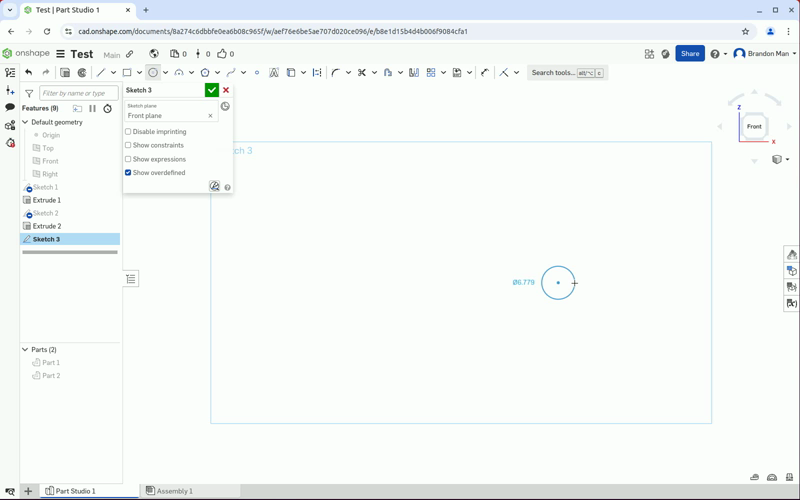
click(574, 282)
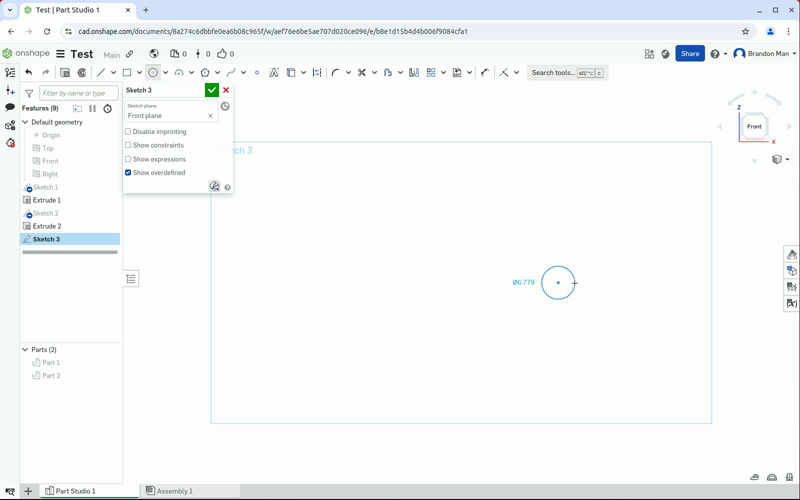
key(esc)
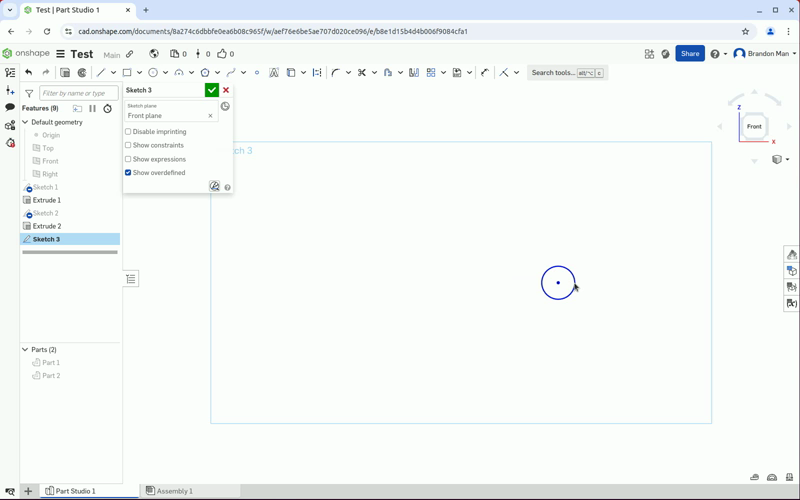
key(c)
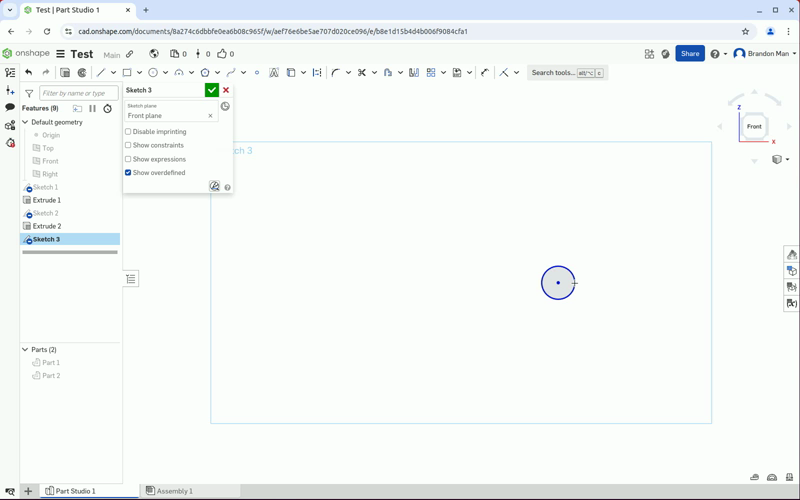
key_down(shift)
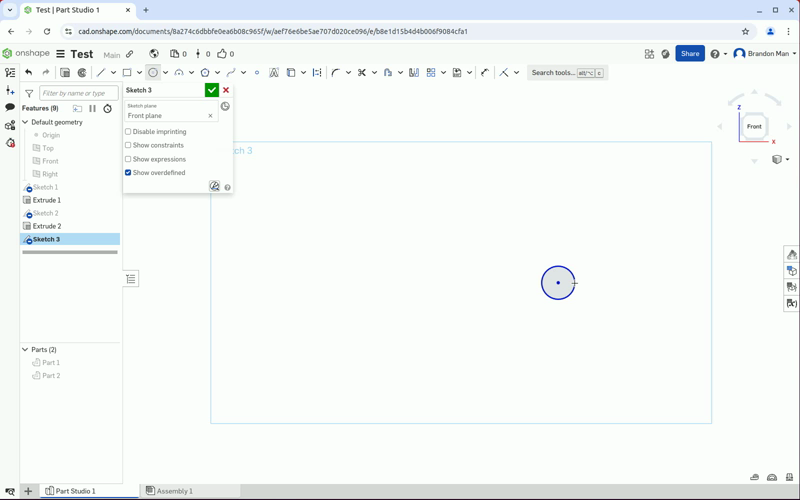
mouse_move(558, 282)
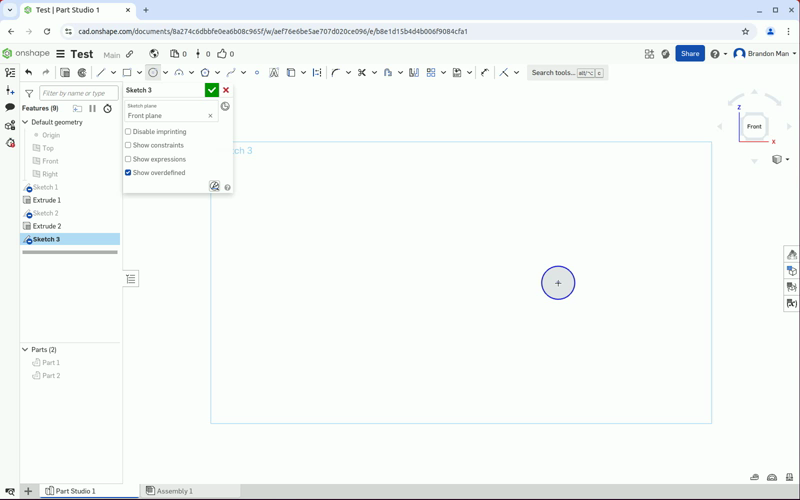
click(558, 282)
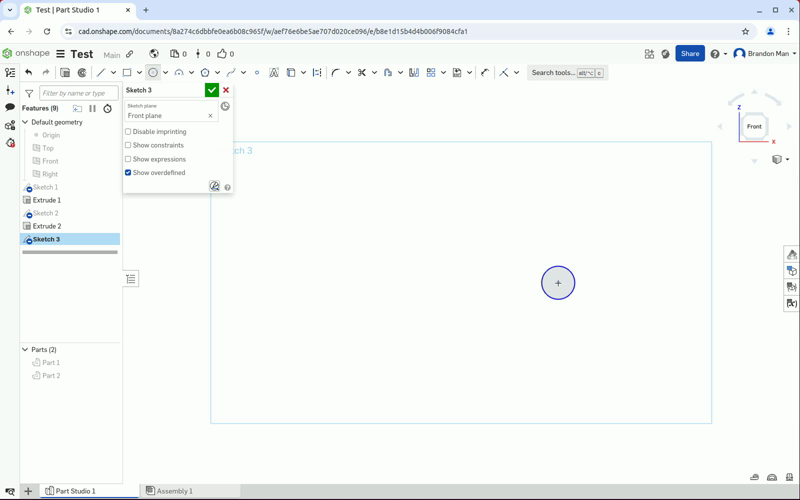
key_up(shift)
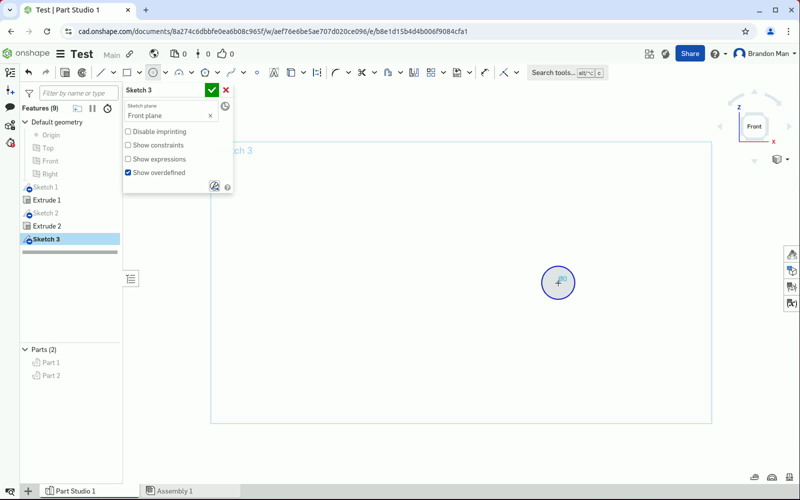
mouse_move(568, 282)
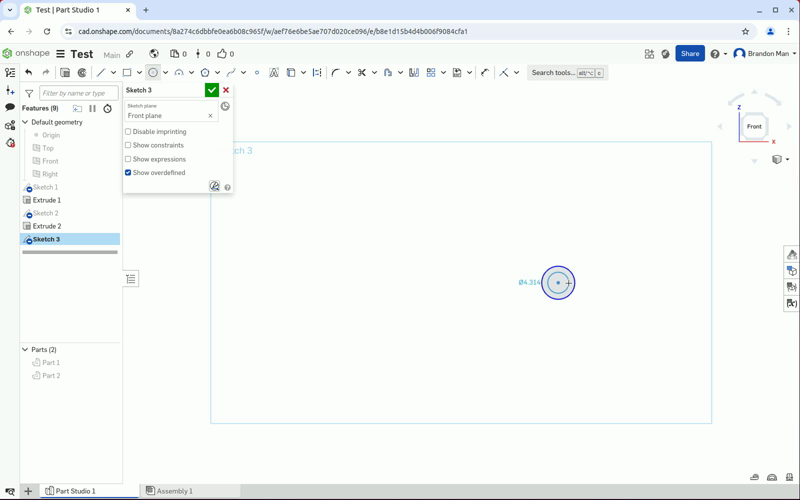
click(568, 282)
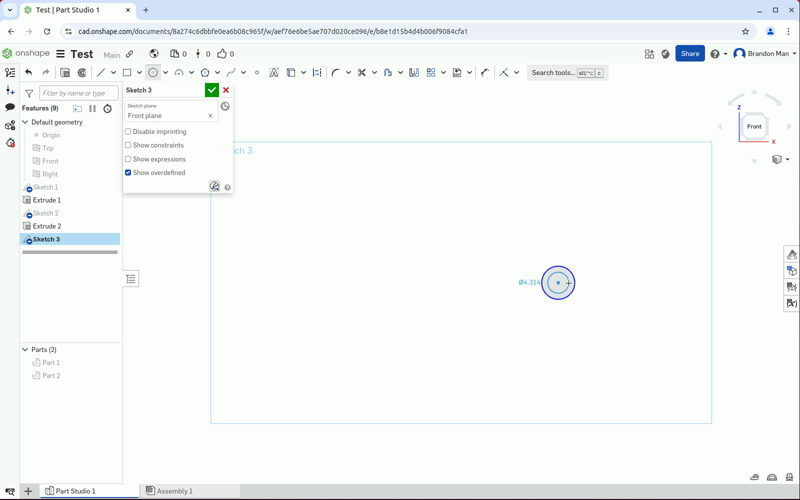
key(esc)
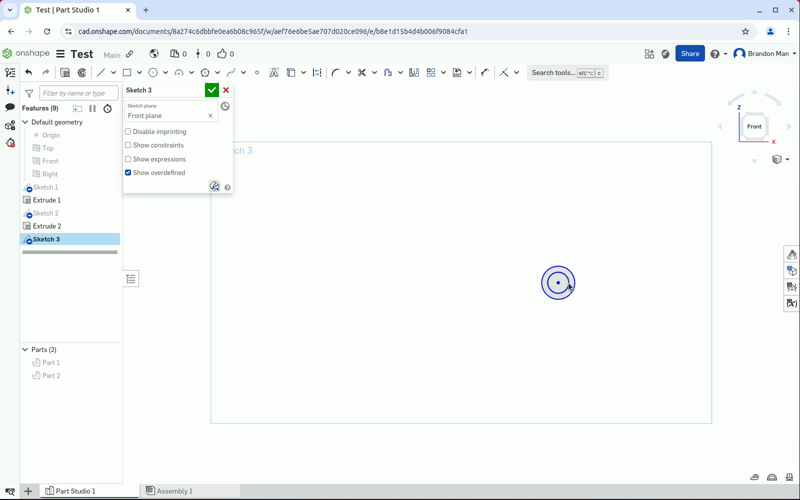
mouse_move(573, 279)
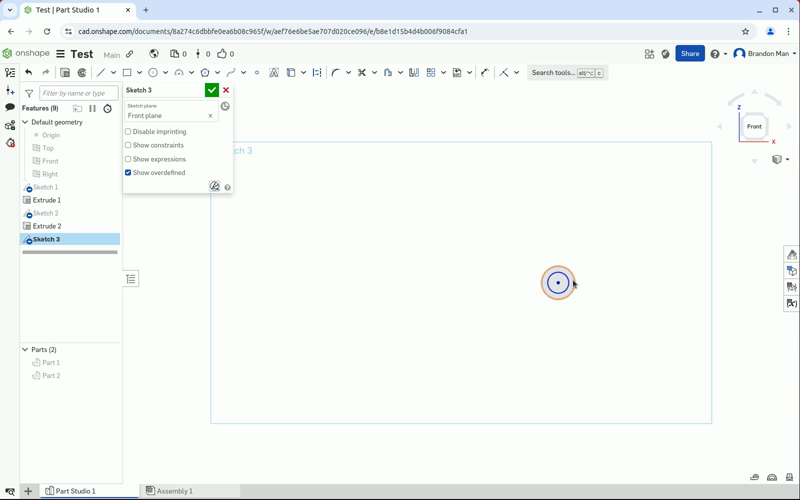
scroll(6)
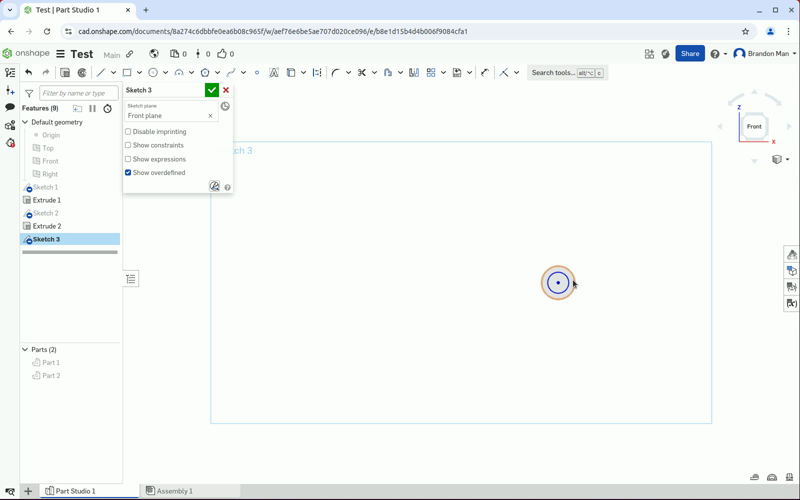
scroll(6)
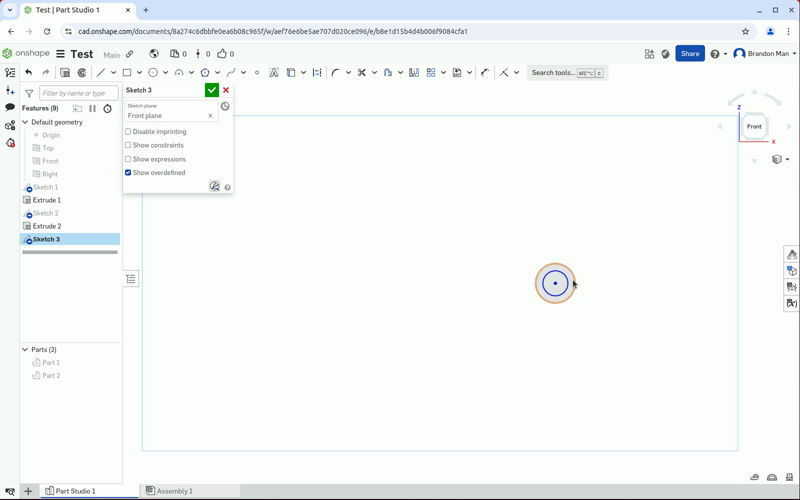
scroll(6)
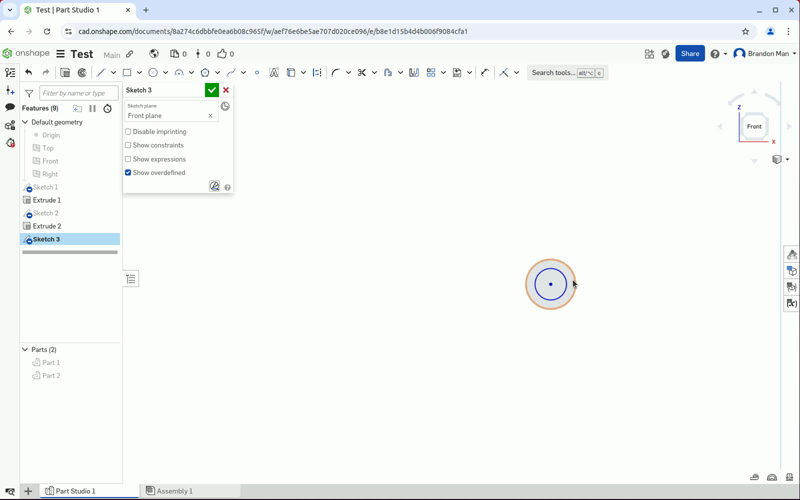
scroll(6)
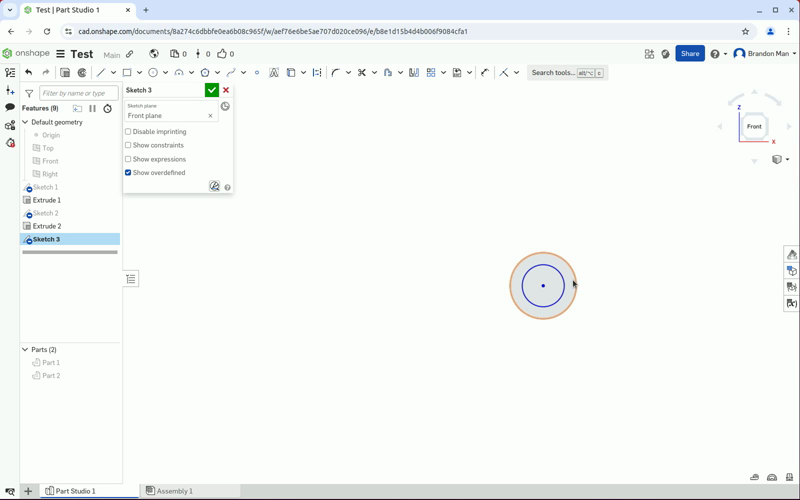
scroll(6)
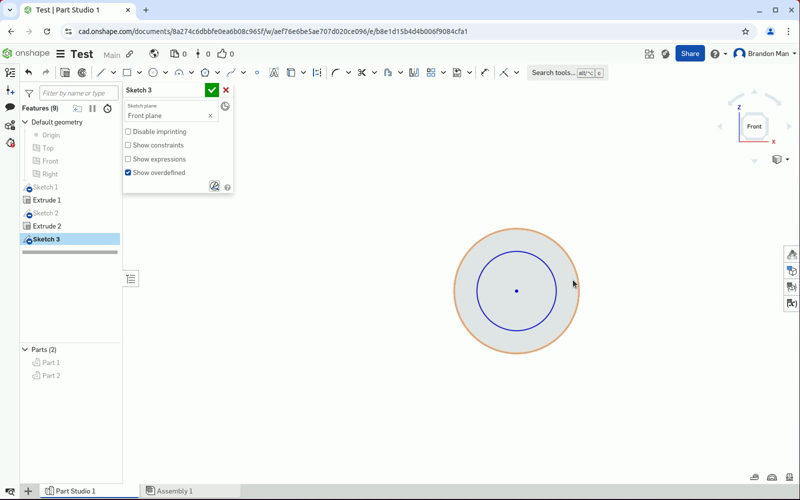
scroll(6)
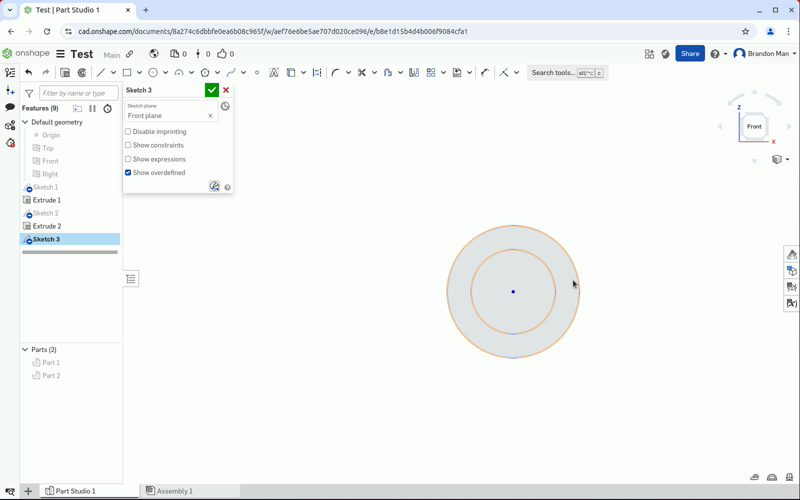
scroll(6)
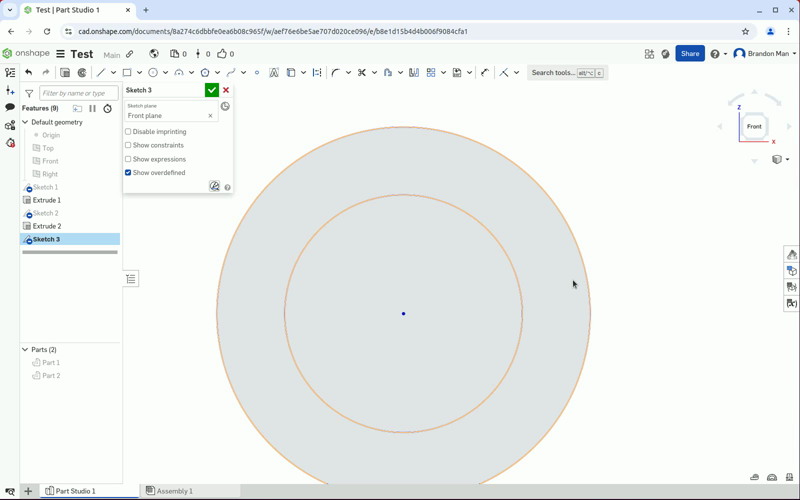
click(573, 279)
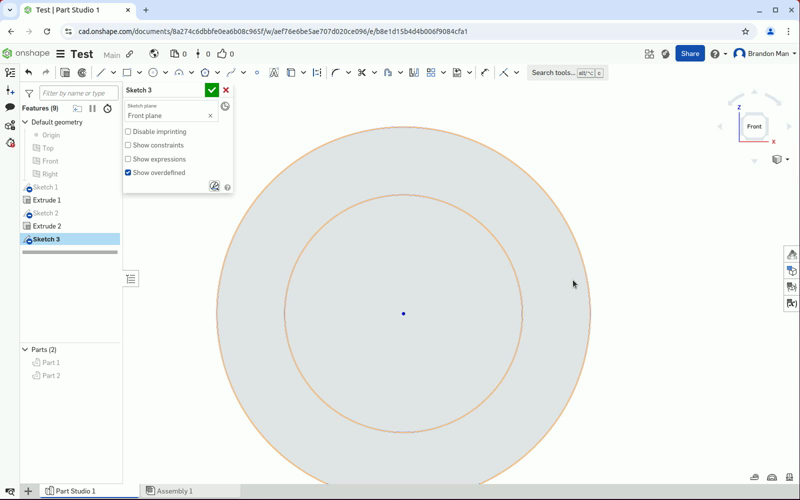
scroll(-6)
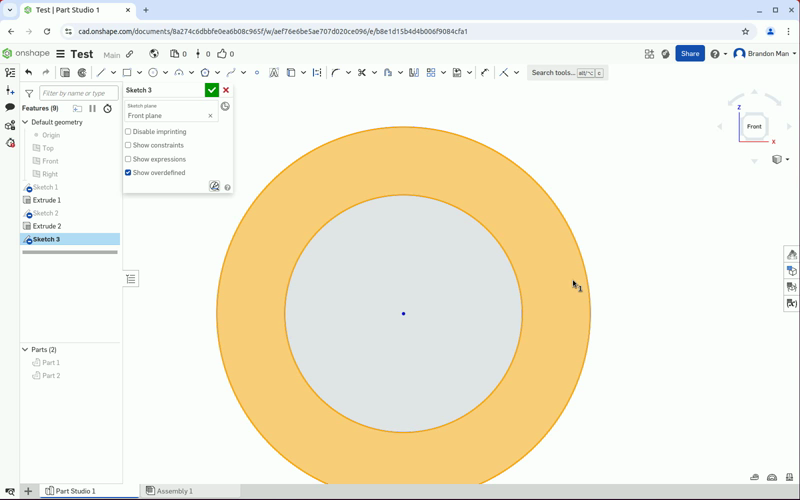
scroll(-6)
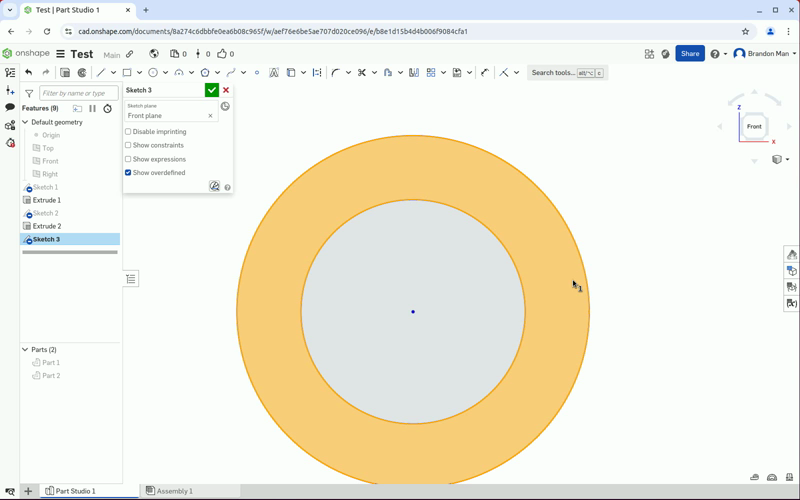
scroll(-6)
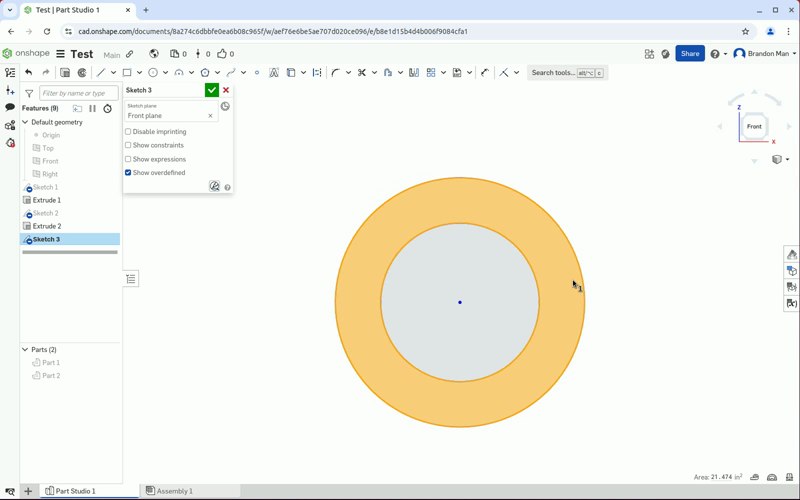
scroll(-6)
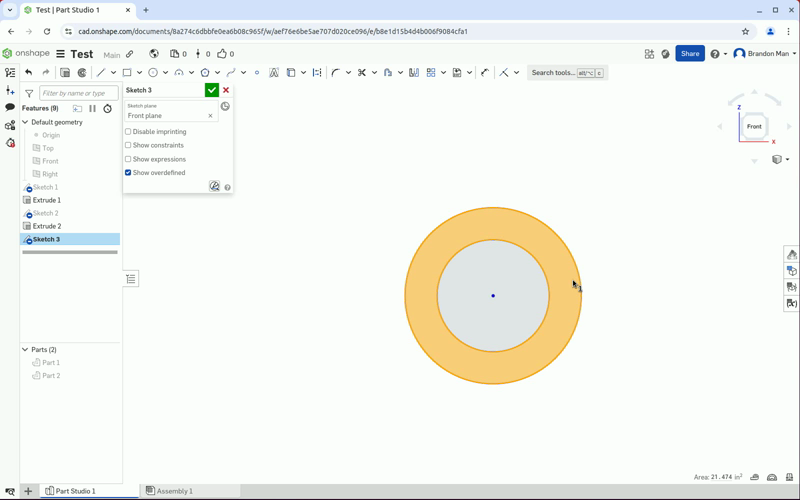
scroll(-6)
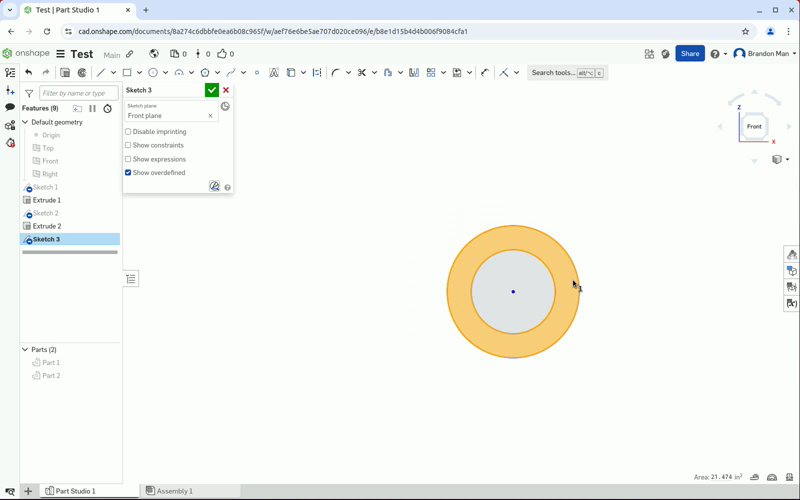
scroll(-6)
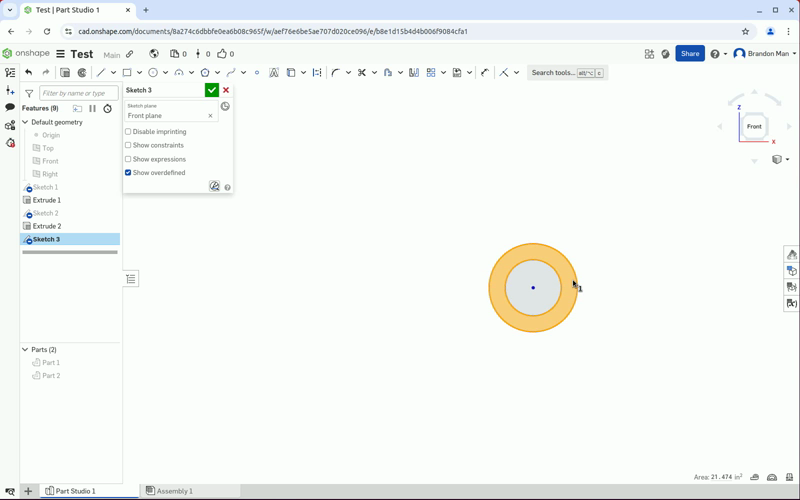
scroll(-6)
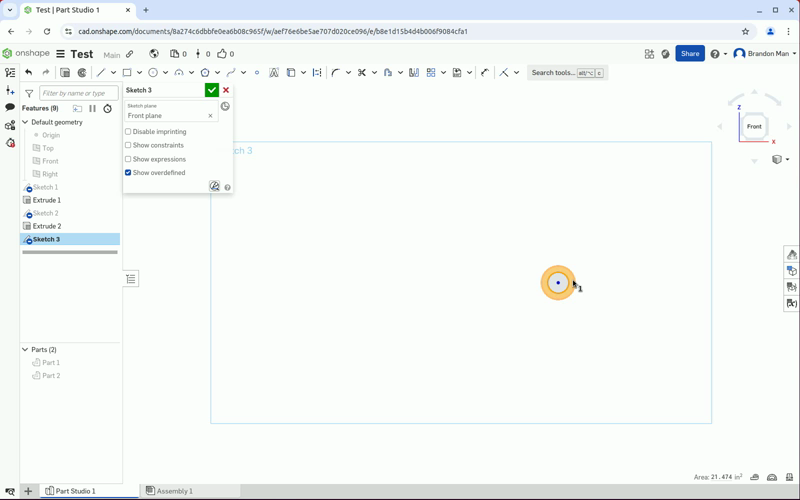
mouse_move(73, 352)
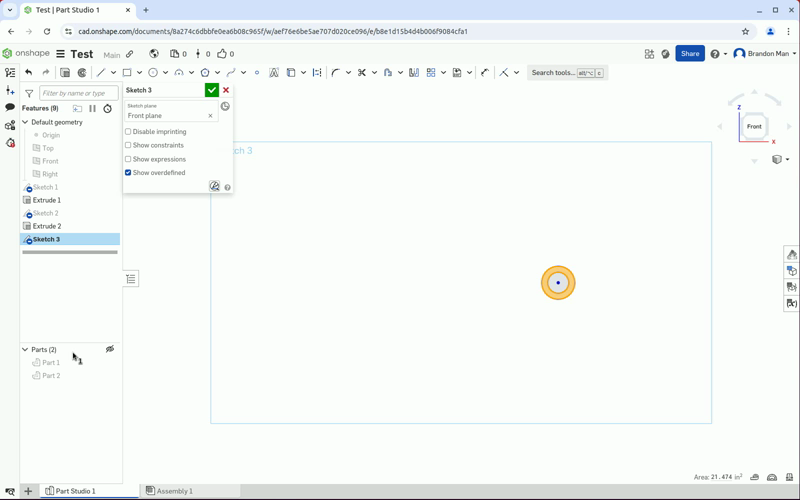
key(shift+y)
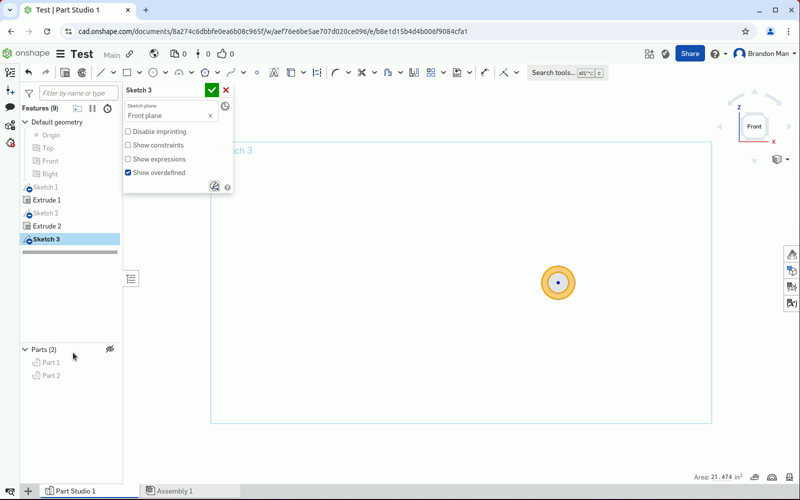
key(shift+e)
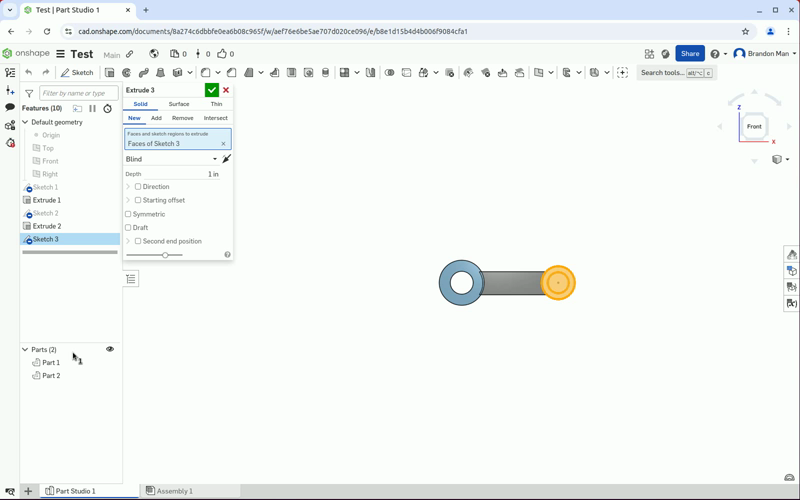
mouse_move(143, 106)
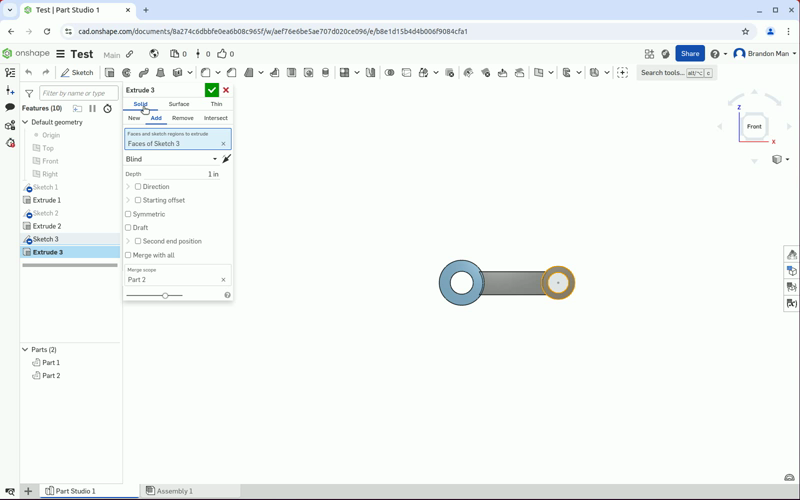
click(143, 106)
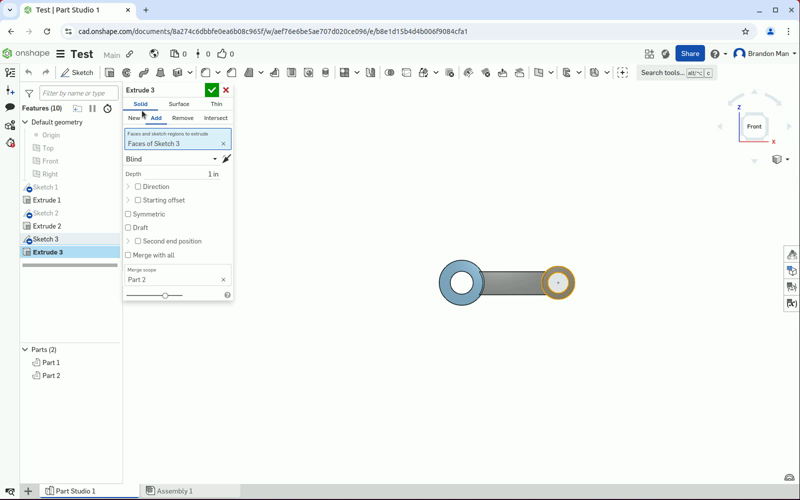
mouse_move(137, 120)
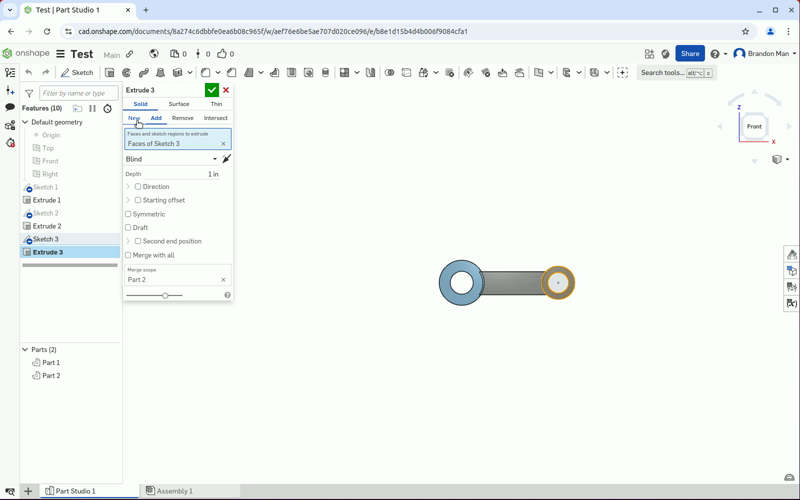
click(137, 120)
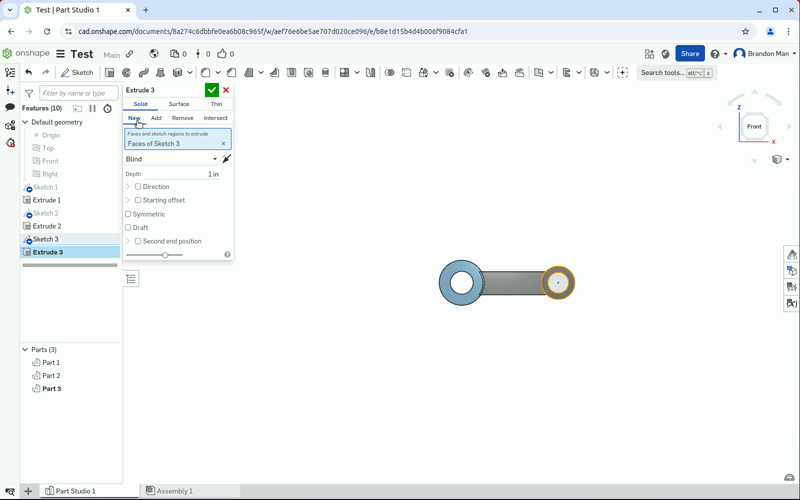
key(tab, 4)
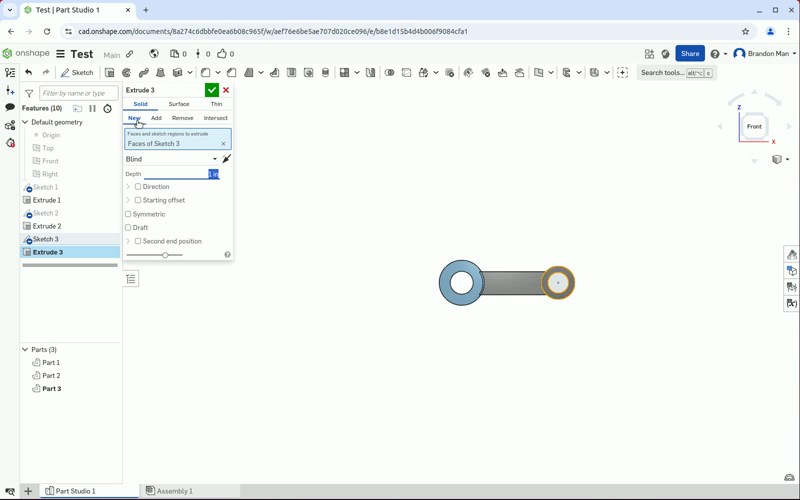
text(7.703)
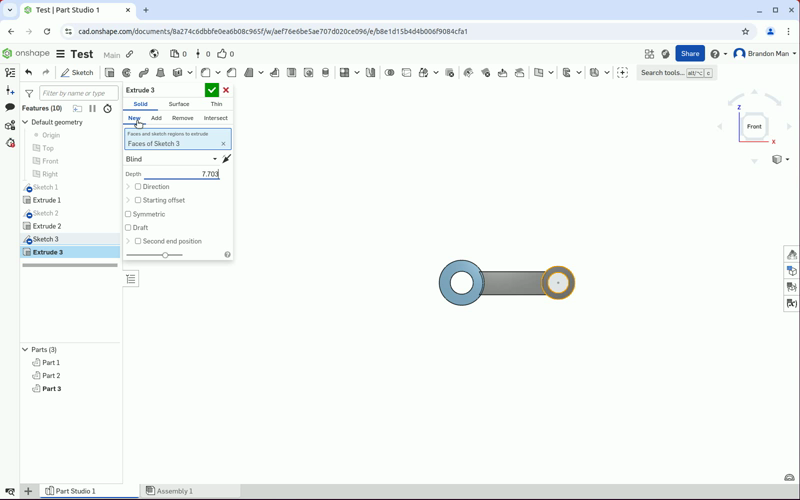
key(enter)
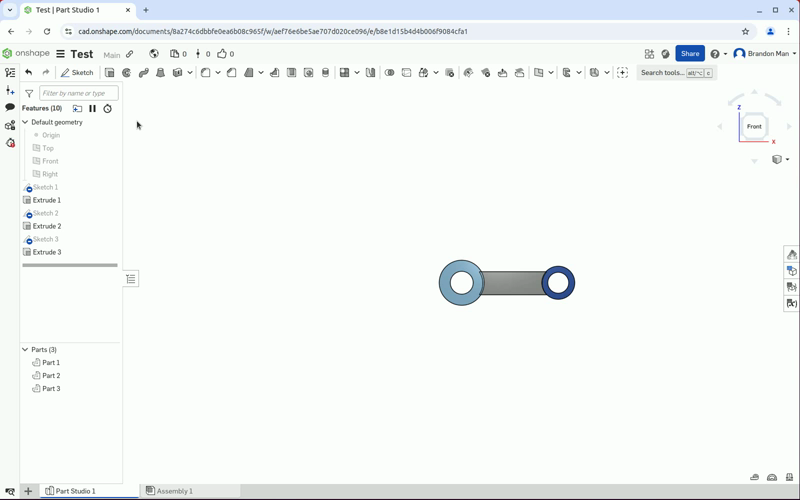
key(shift+h)
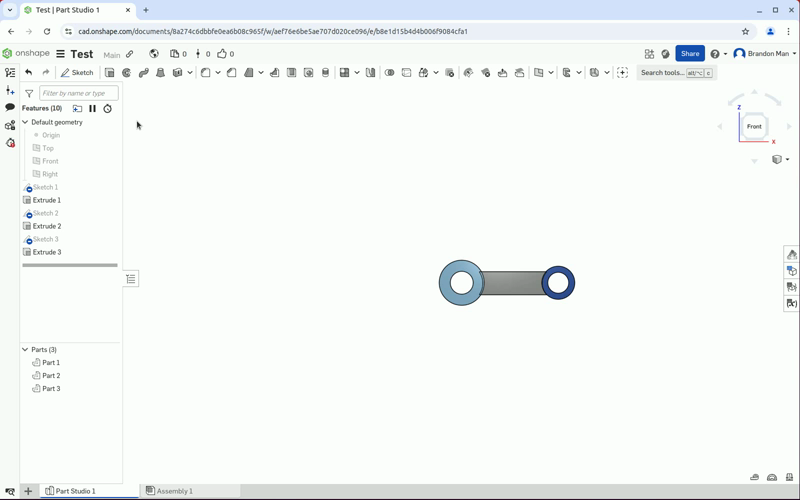
key(shift+h)
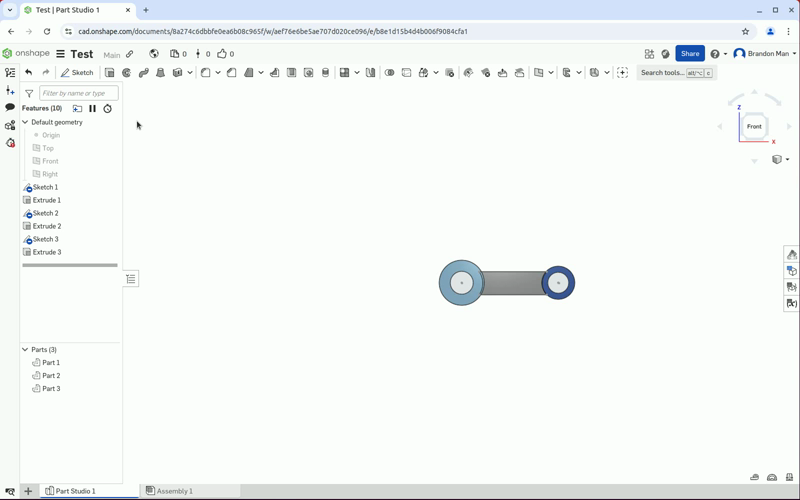
key(shift+7)
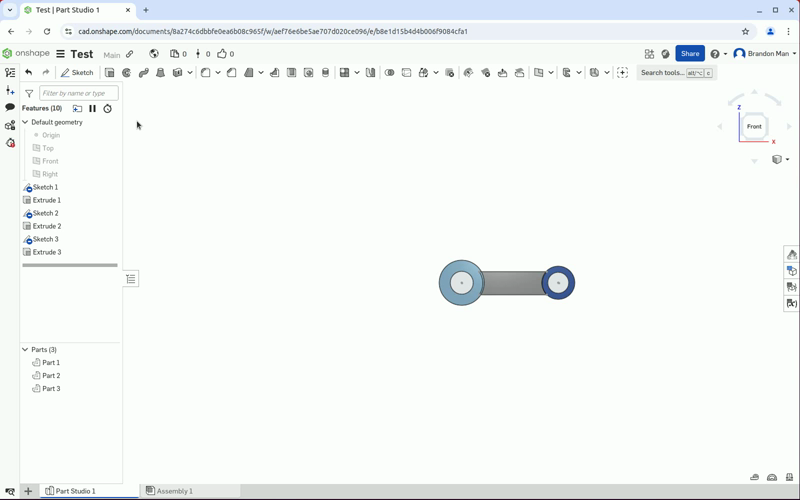
key(left, 2)
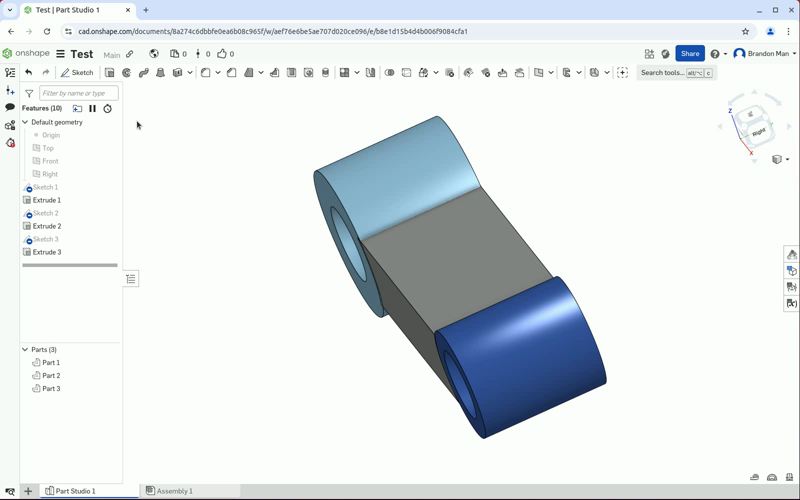
key(down, 2)
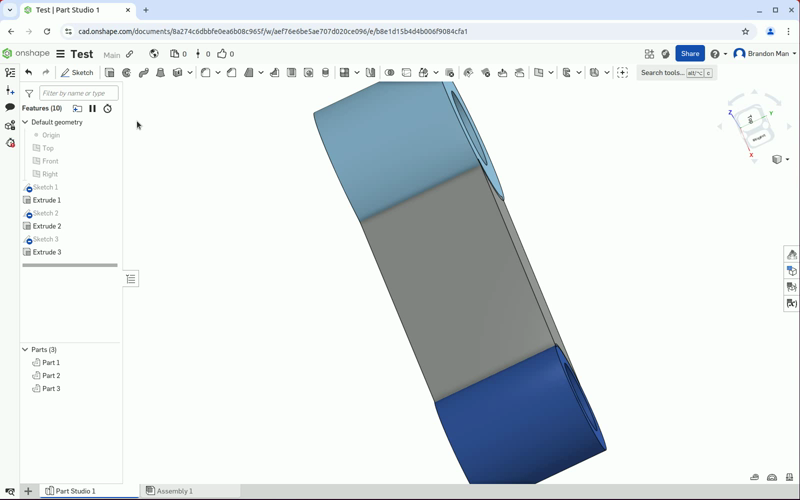
key(up, 2)
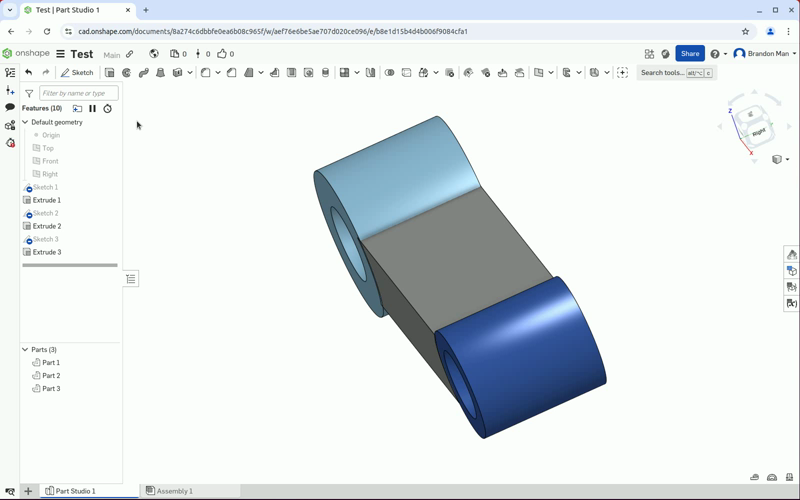
key(right, 2)
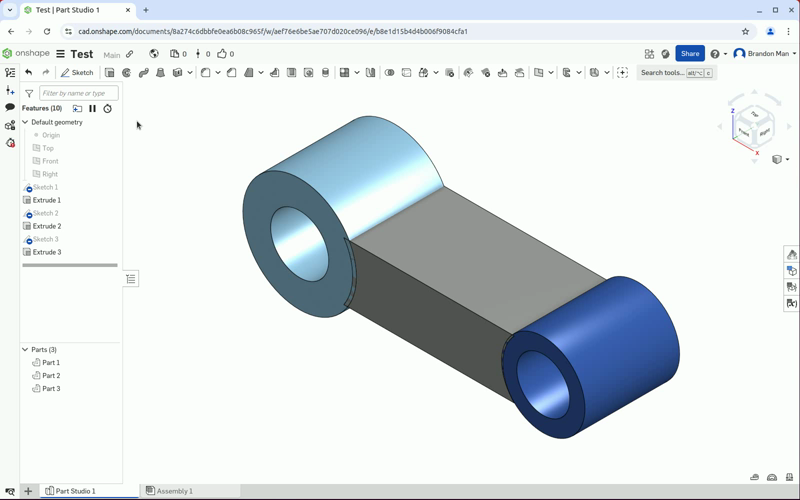
mouse_move(73, 189)
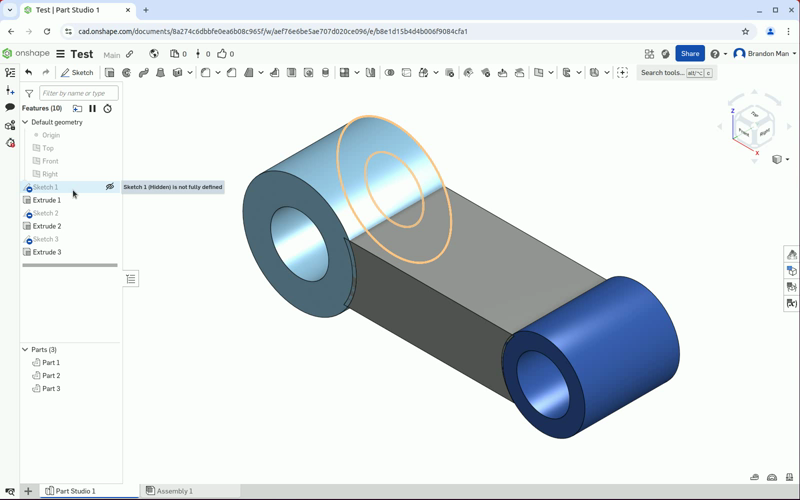
click(73, 189)